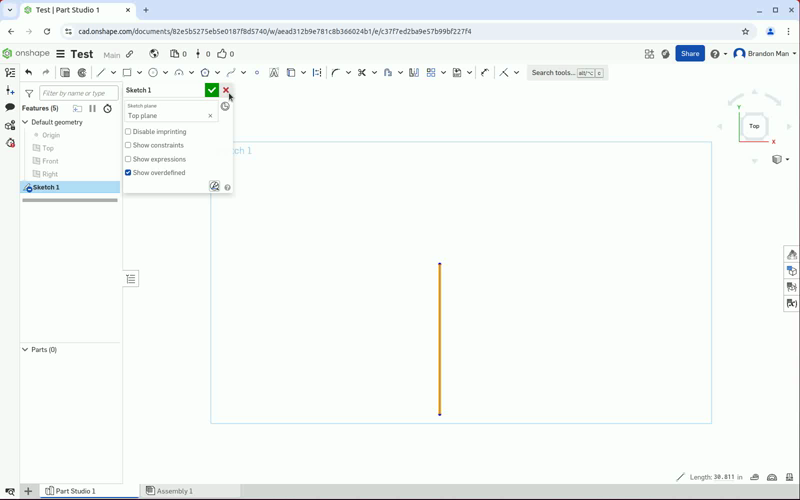
key(shift+h)
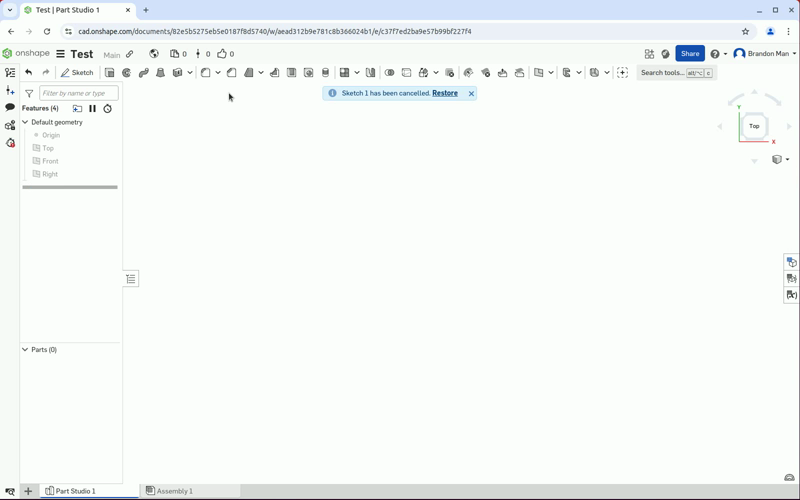
mouse_move(73, 352)
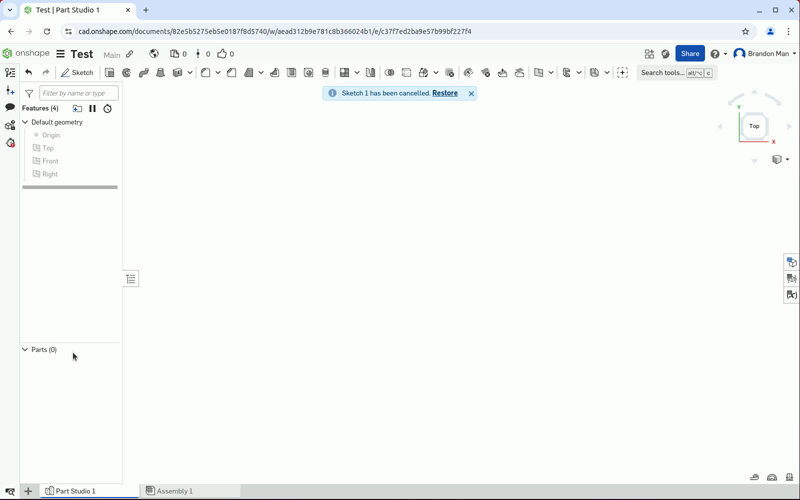
key(y)
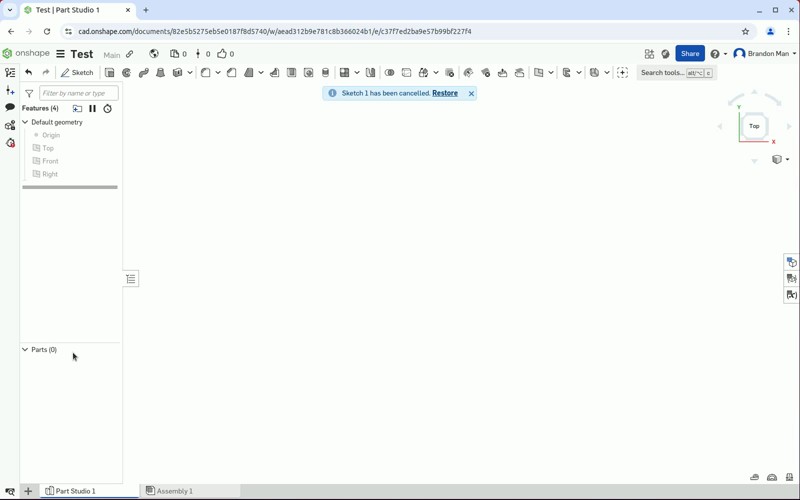
key(shift+p)
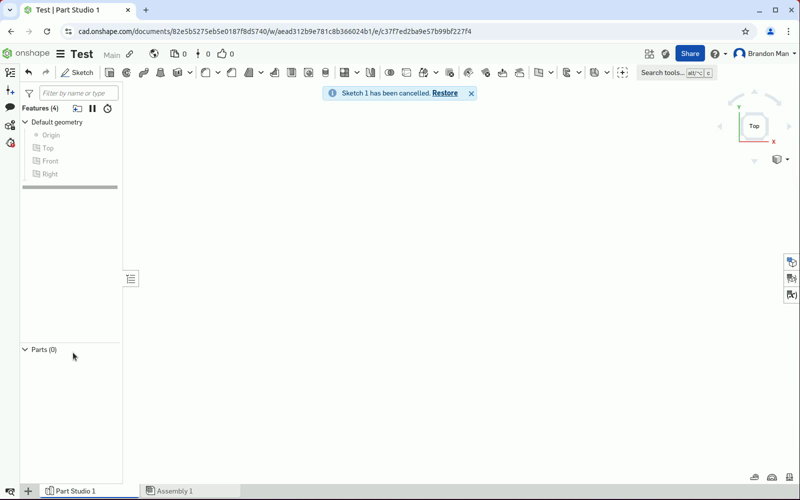
key(space)
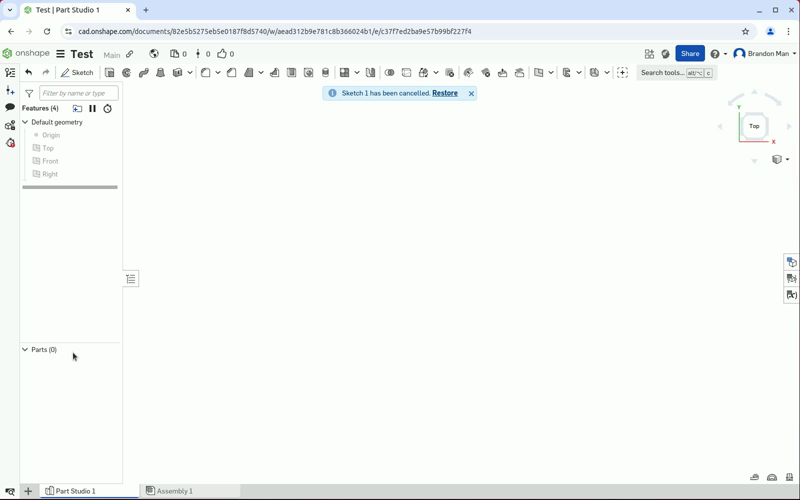
key_down(shift)
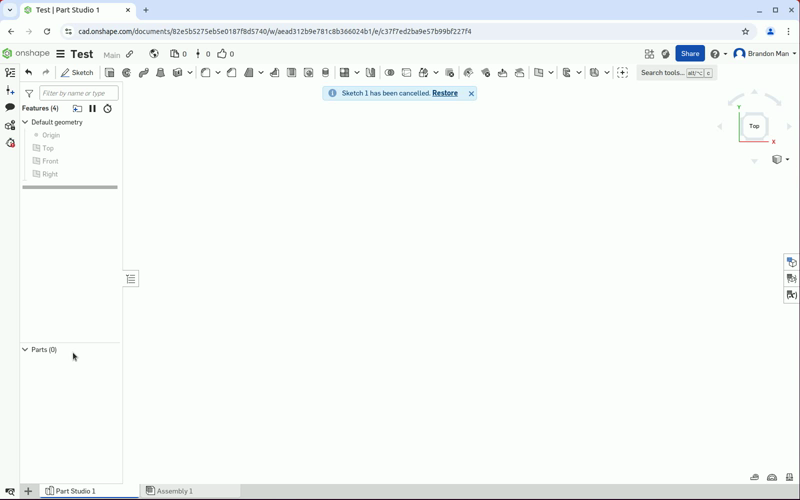
key(up)
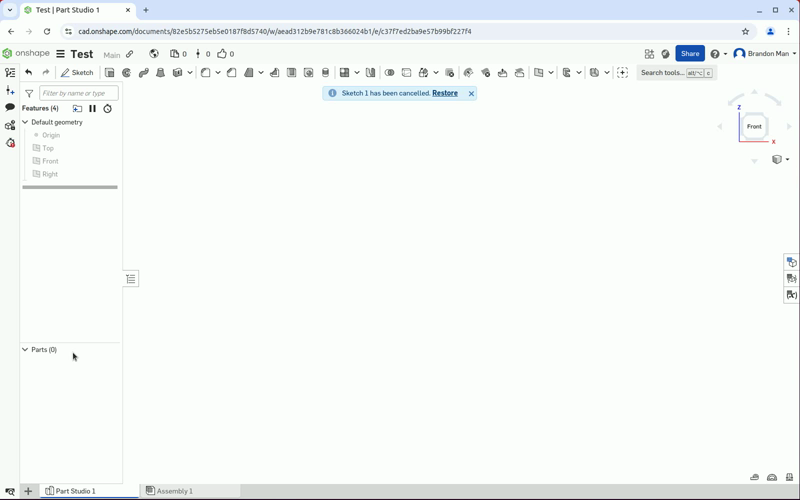
key_up(shift)
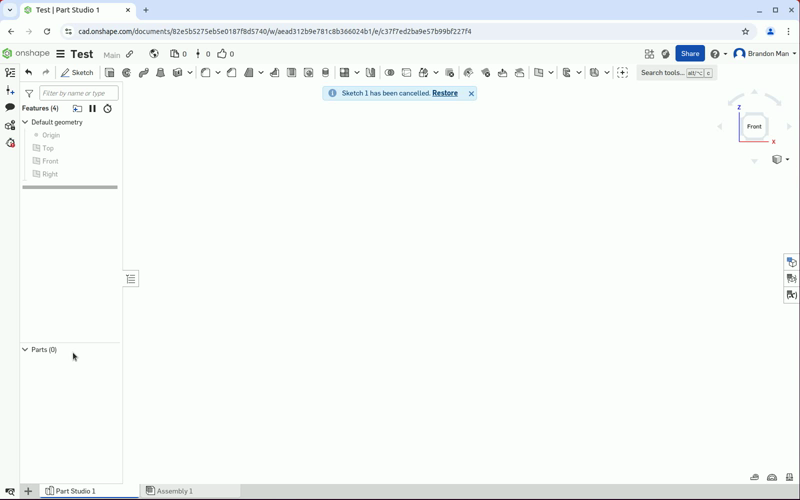
key(space)
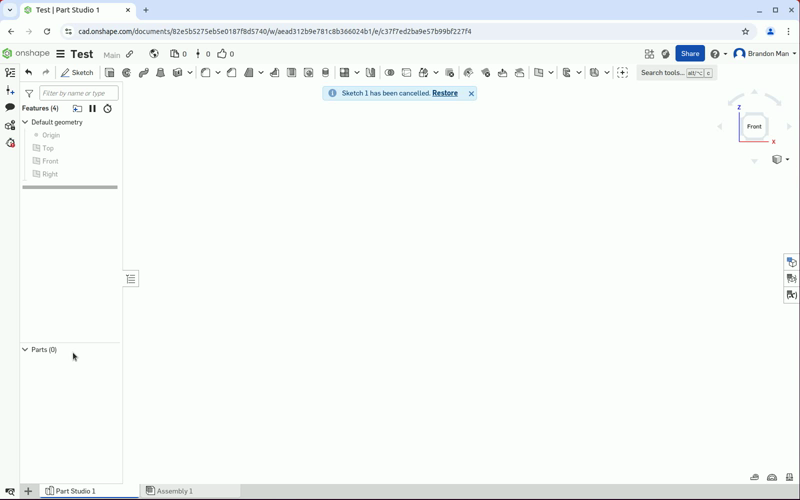
key_down(shift)
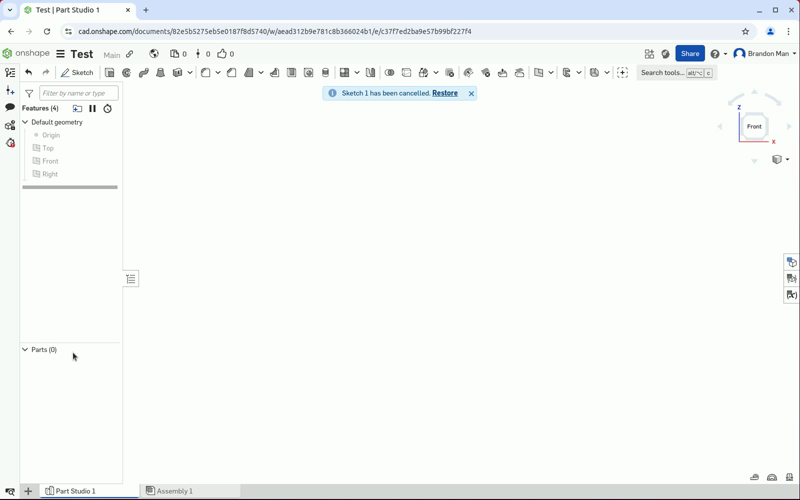
key(left)
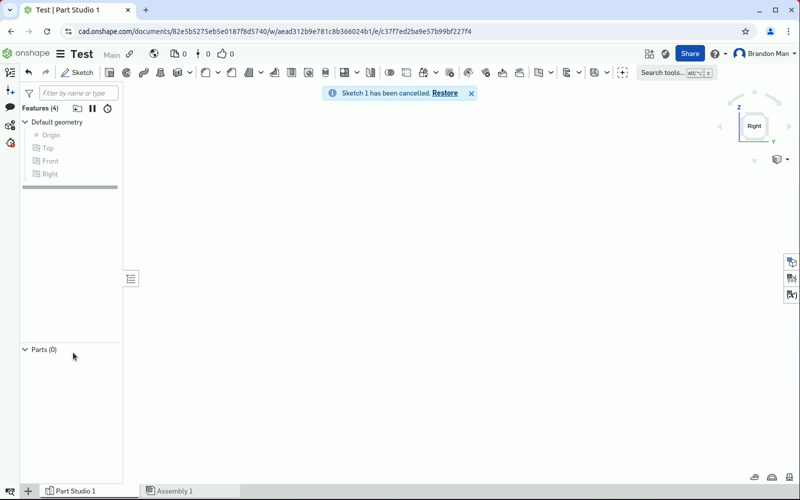
key_up(shift)
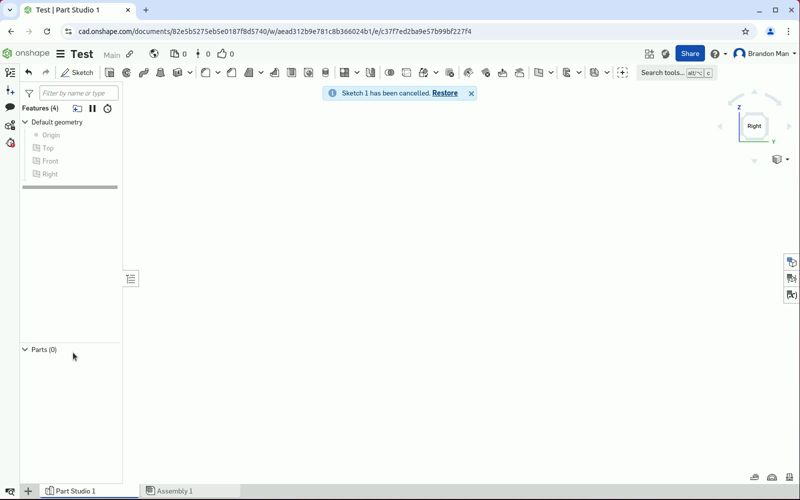
mouse_move(73, 352)
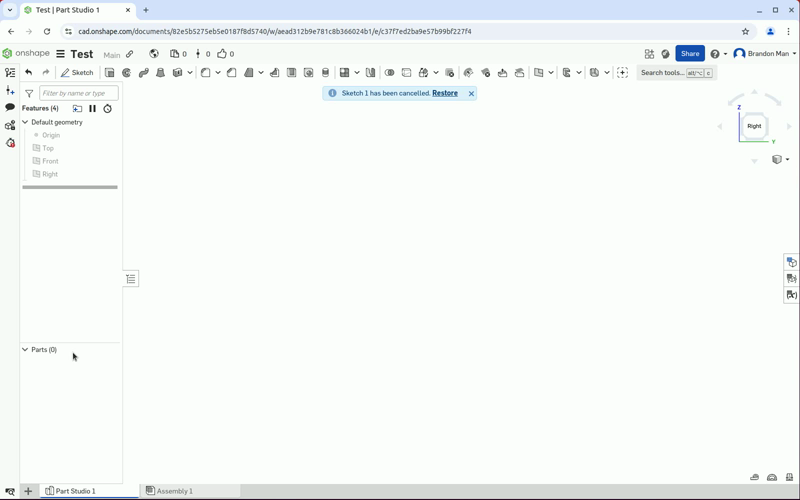
key(shift+y)
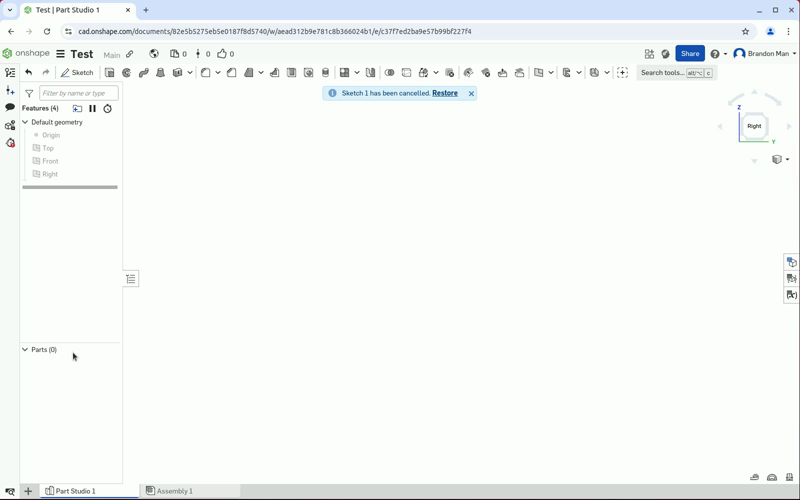
mouse_move(541, 75)
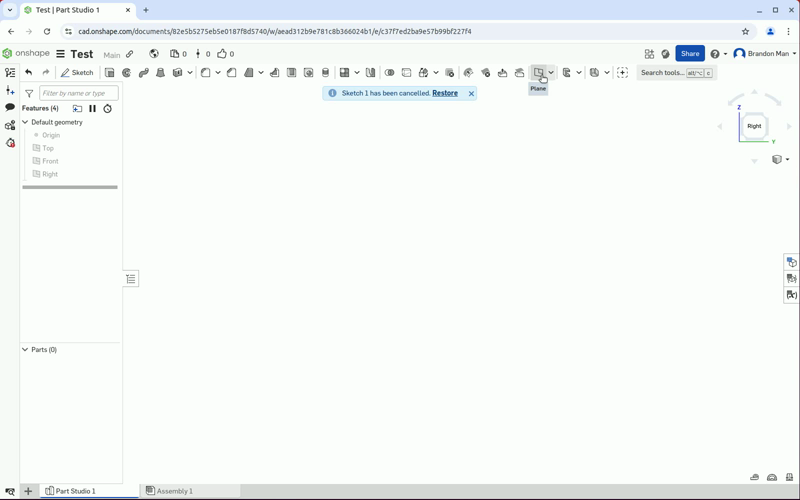
click(541, 75)
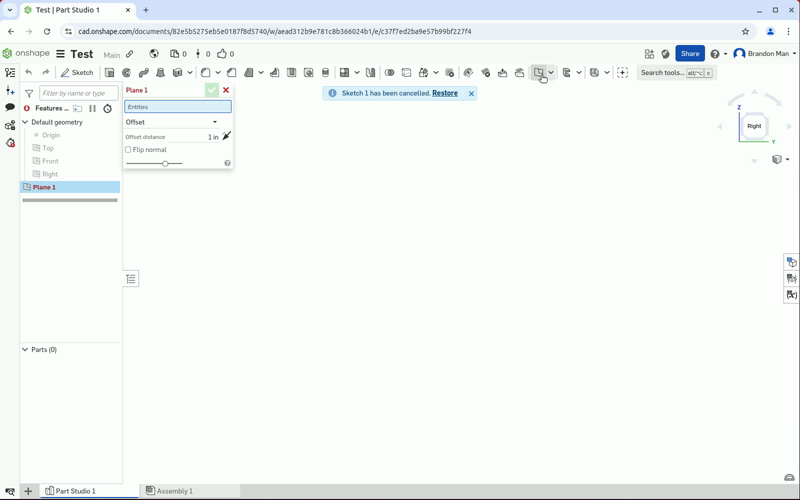
mouse_move(73, 176)
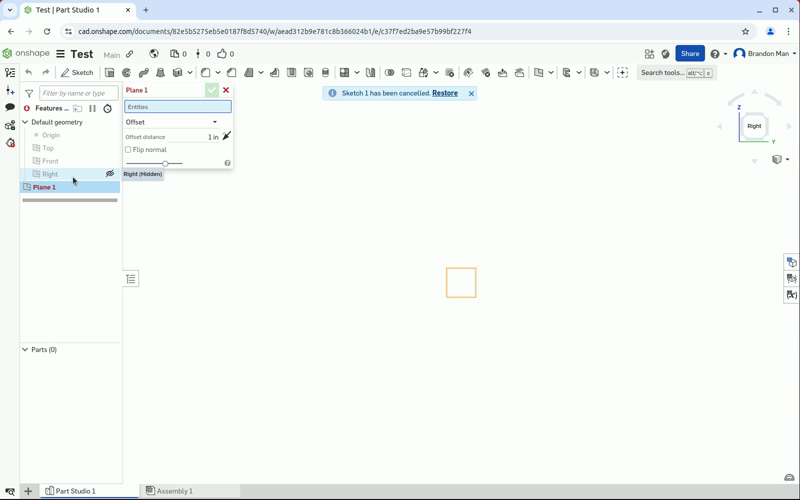
click(73, 176)
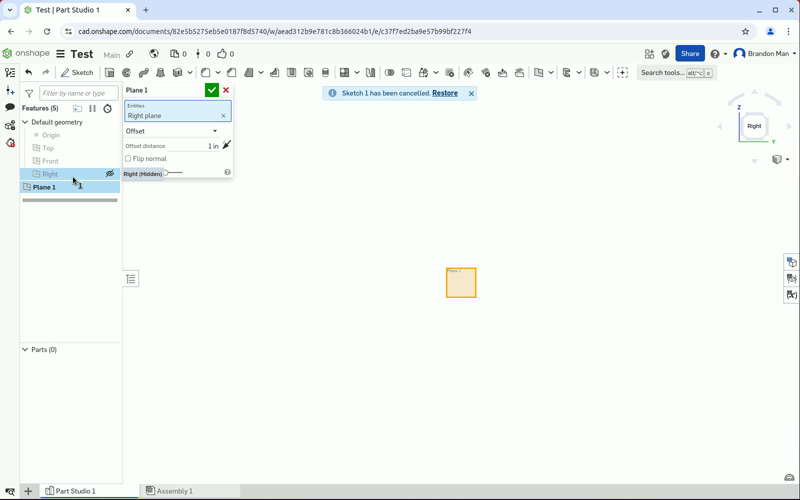
key(tab, 2)
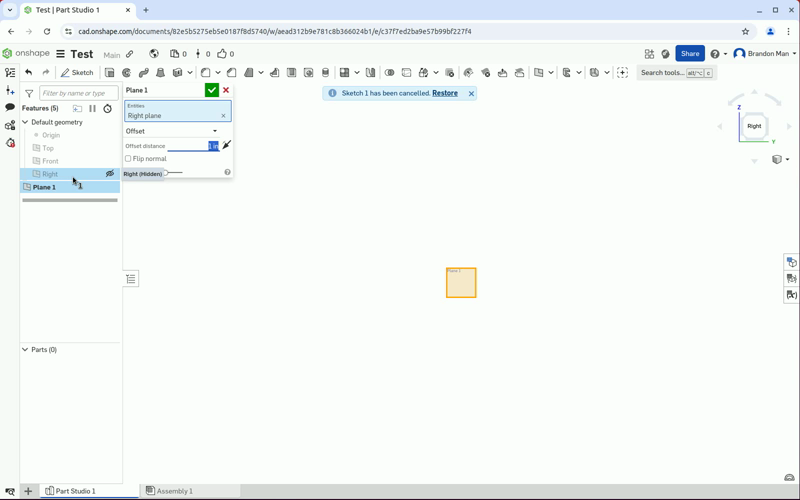
text(16.114)
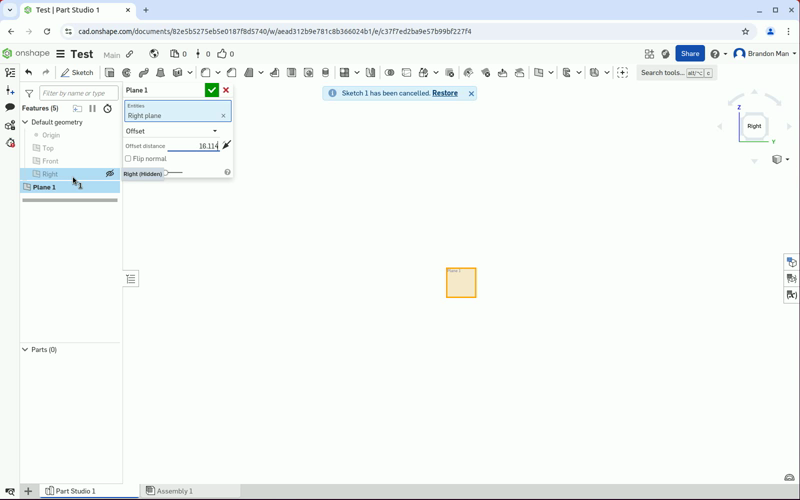
key(enter, 2)
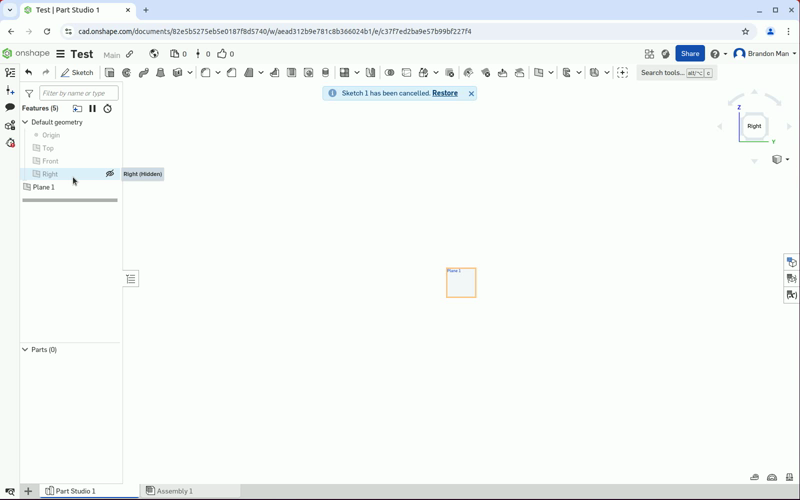
key(shift+s)
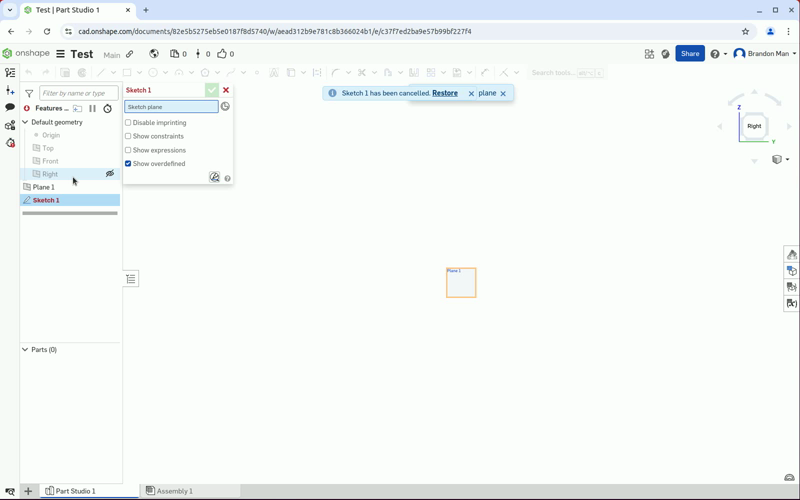
mouse_move(73, 189)
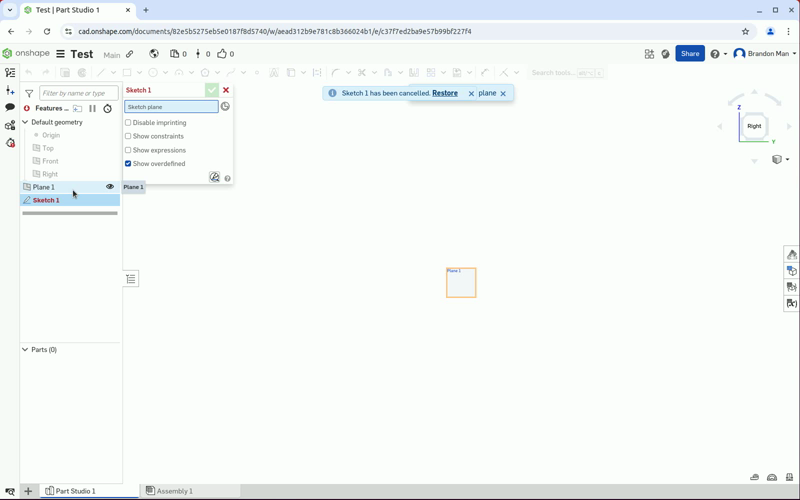
click(73, 189)
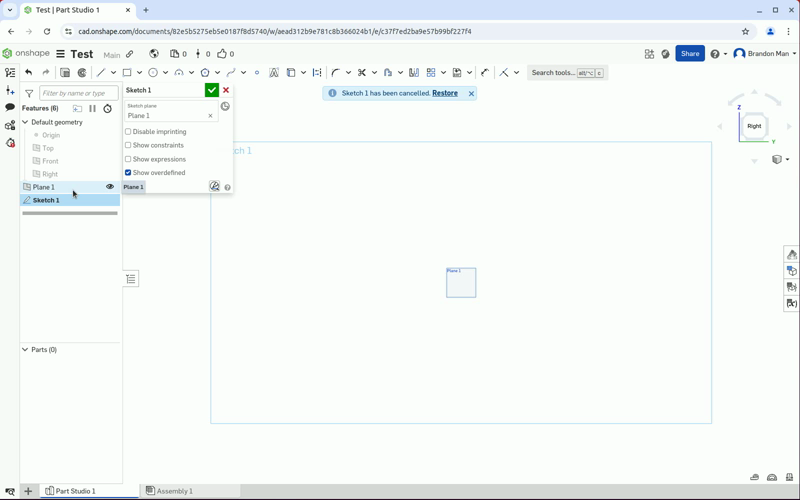
mouse_move(73, 352)
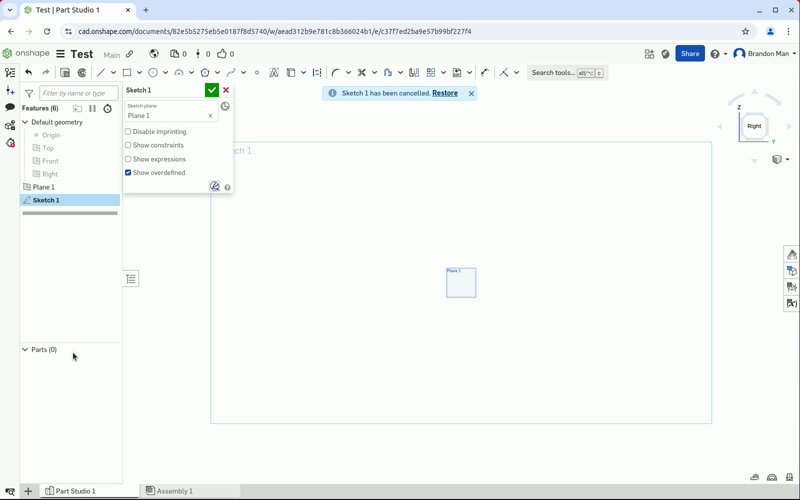
key(y)
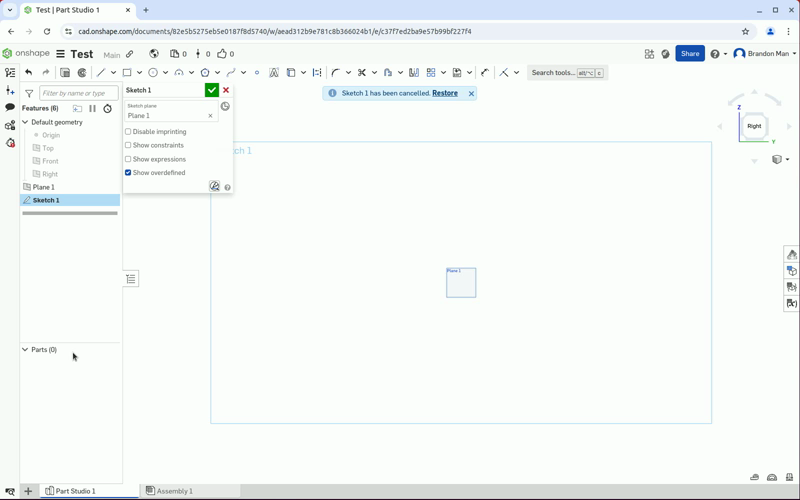
key(l)
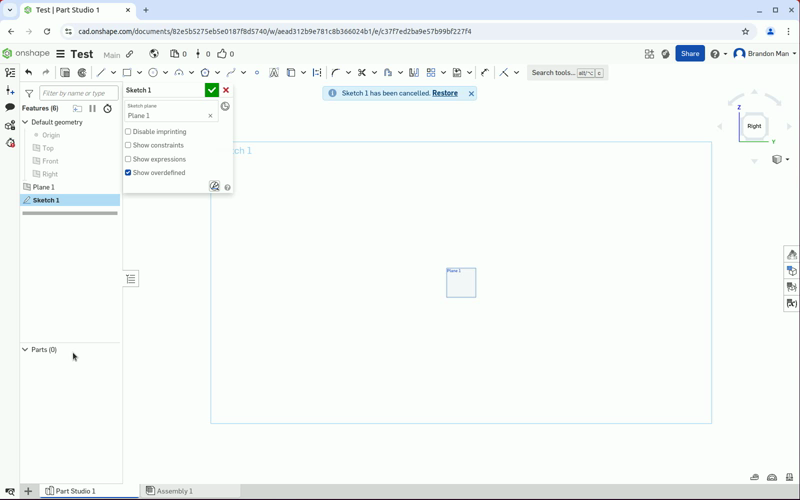
key_down(shift)
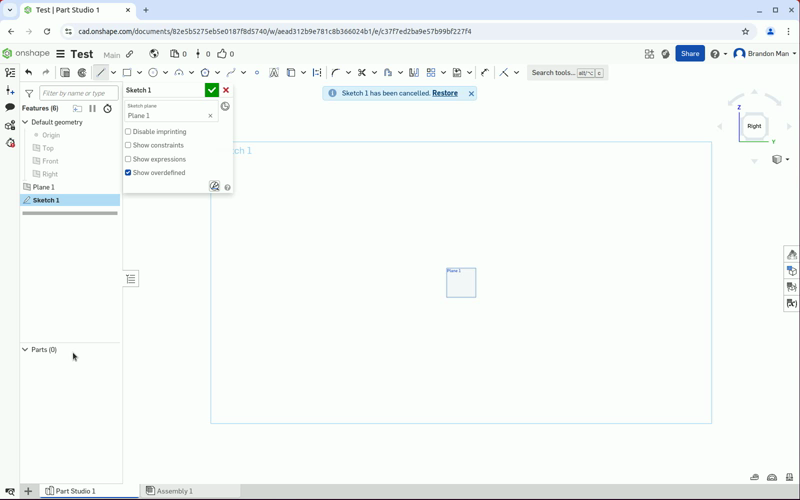
mouse_move(434, 299)
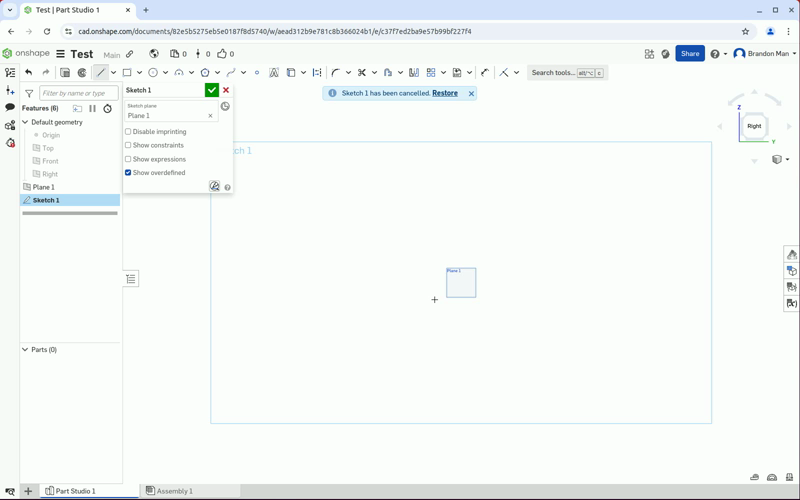
click(434, 299)
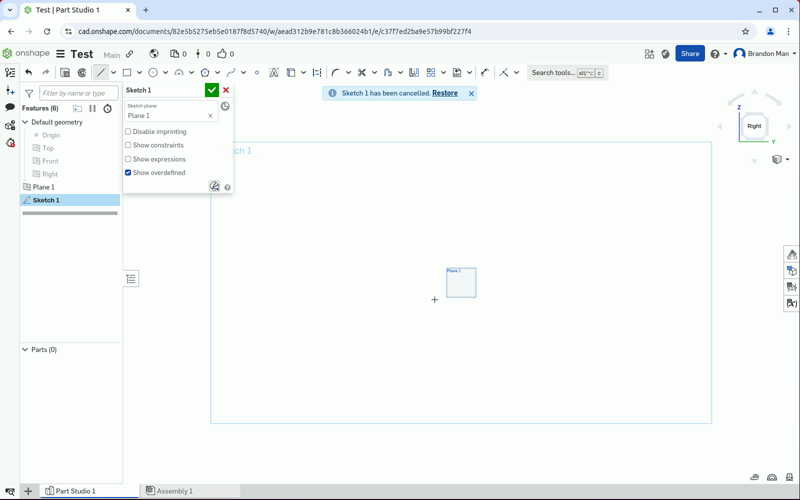
key_up(shift)
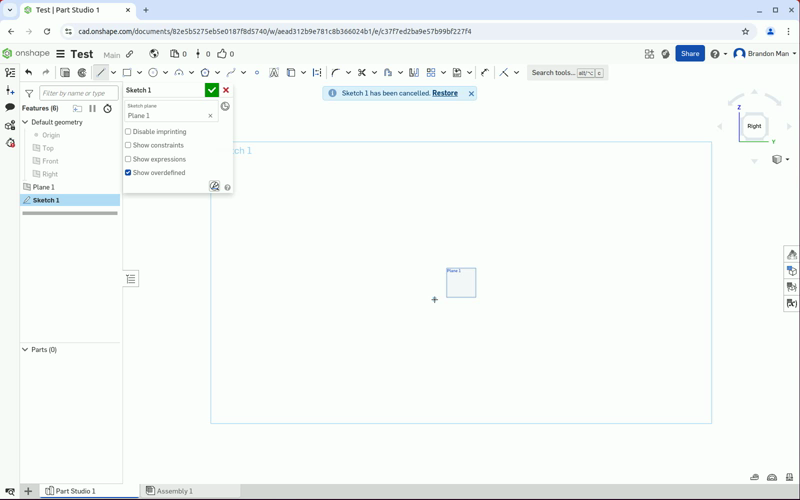
key_down(shift)
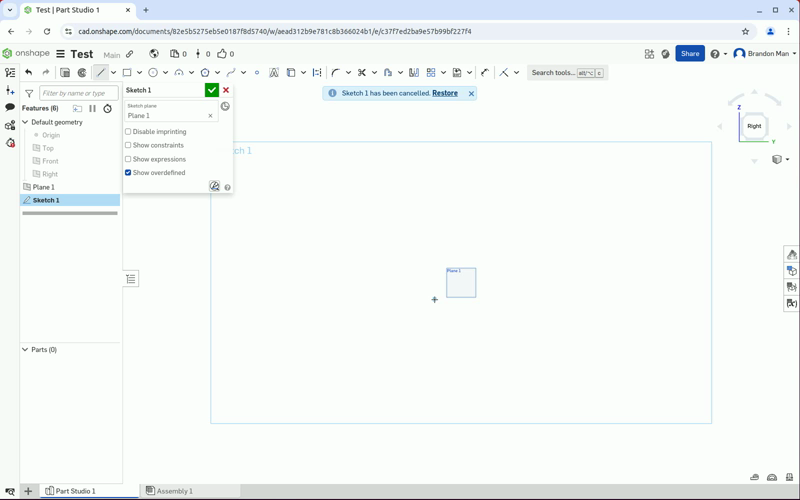
mouse_move(573, 299)
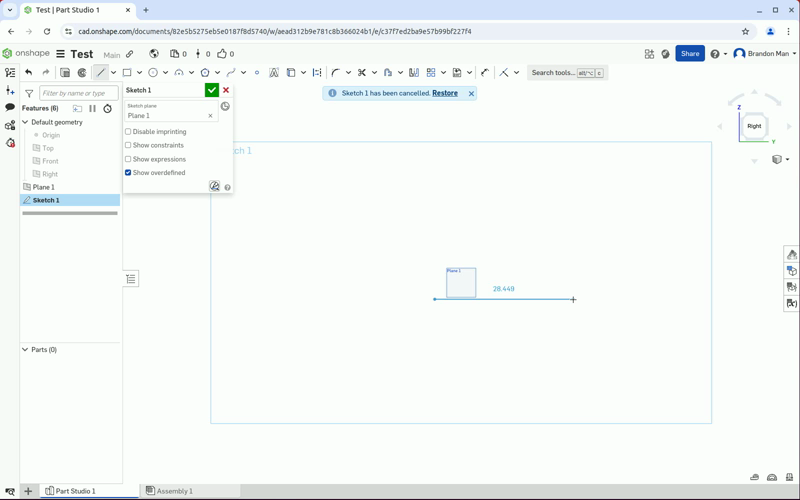
click(573, 299)
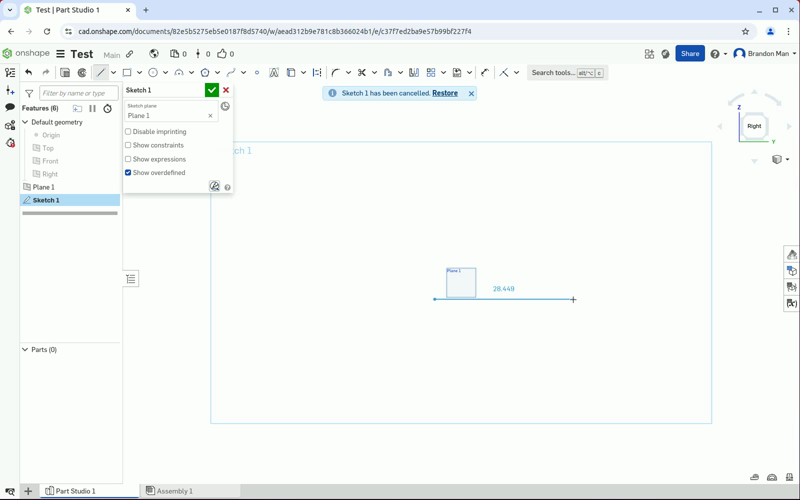
key_up(shift)
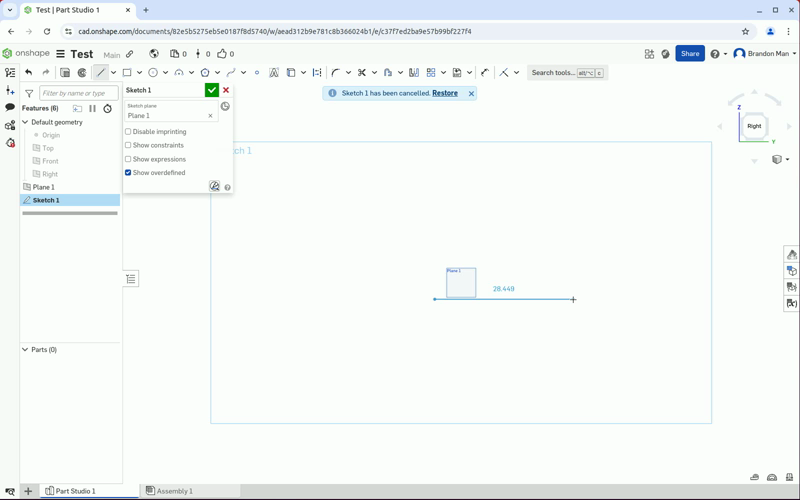
key_down(shift)
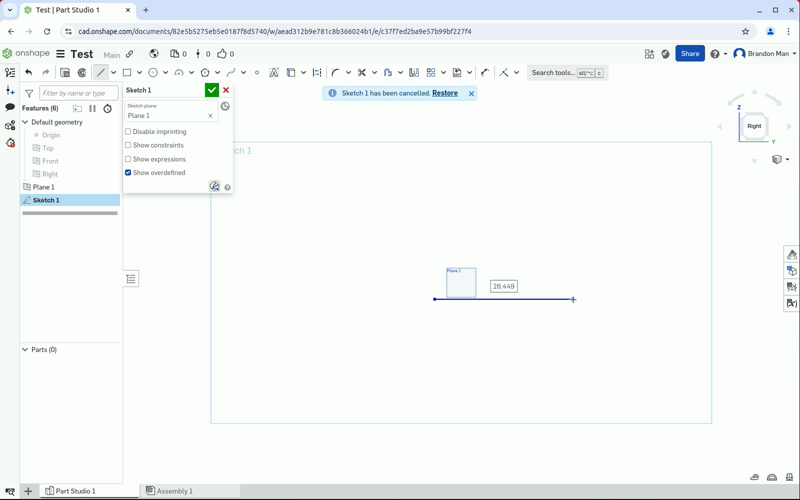
mouse_move(589, 299)
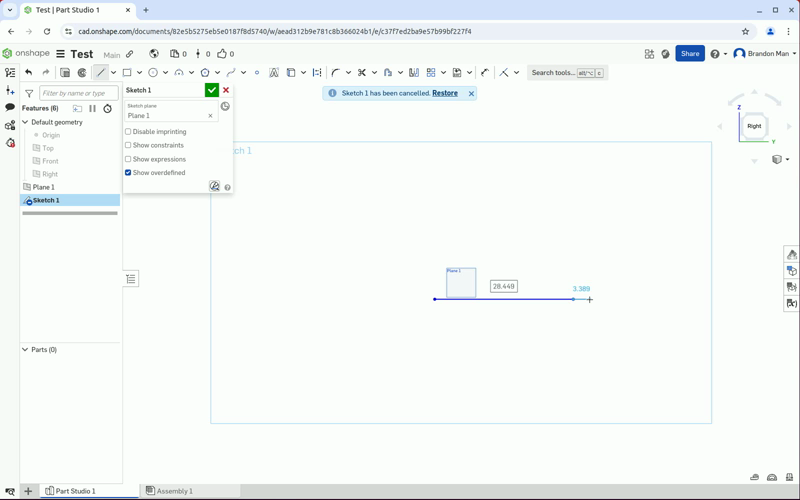
mouse_move(573, 283)
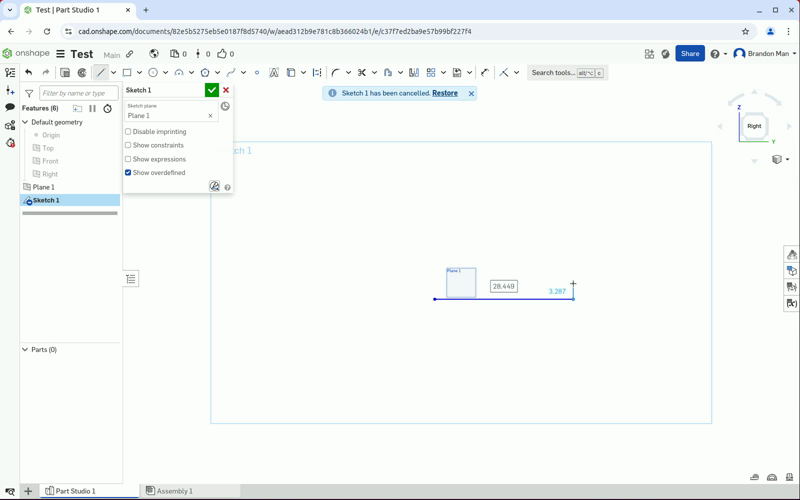
click(573, 283)
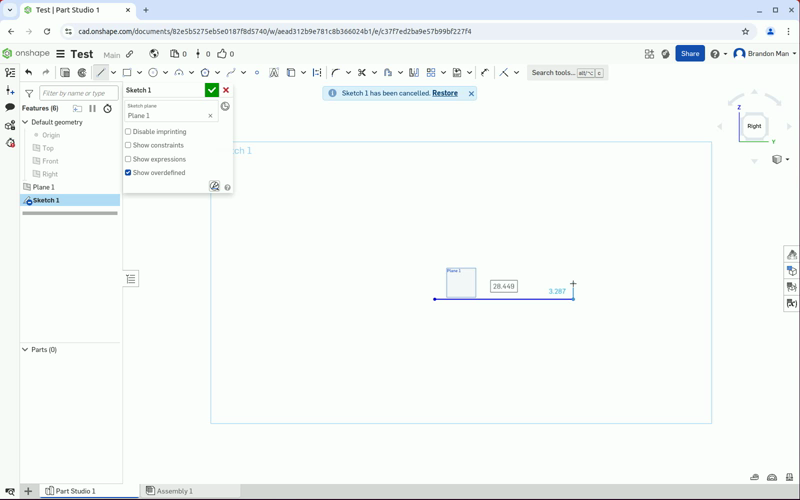
key_up(shift)
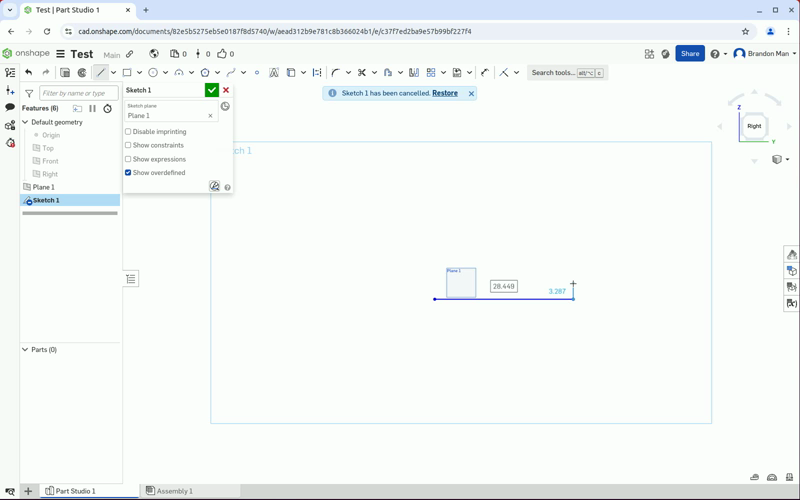
key_down(shift)
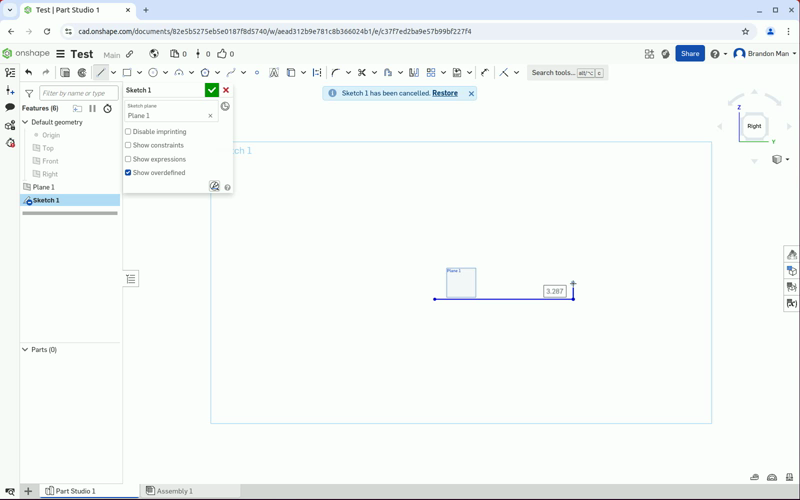
mouse_move(589, 283)
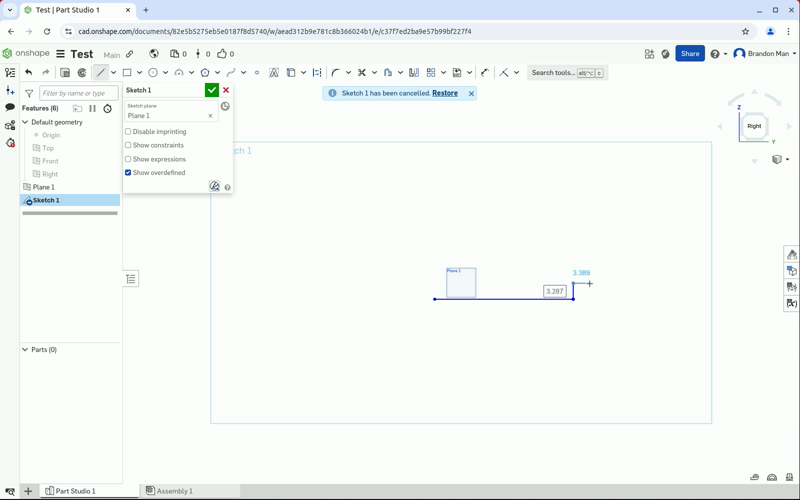
mouse_move(542, 283)
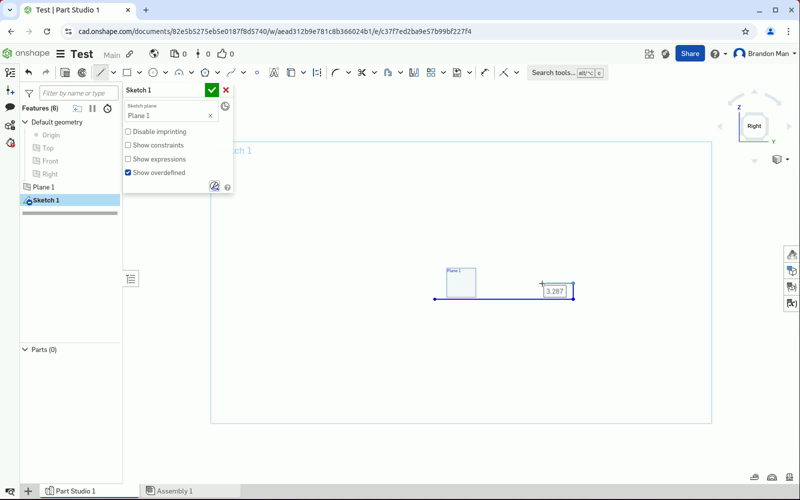
click(542, 283)
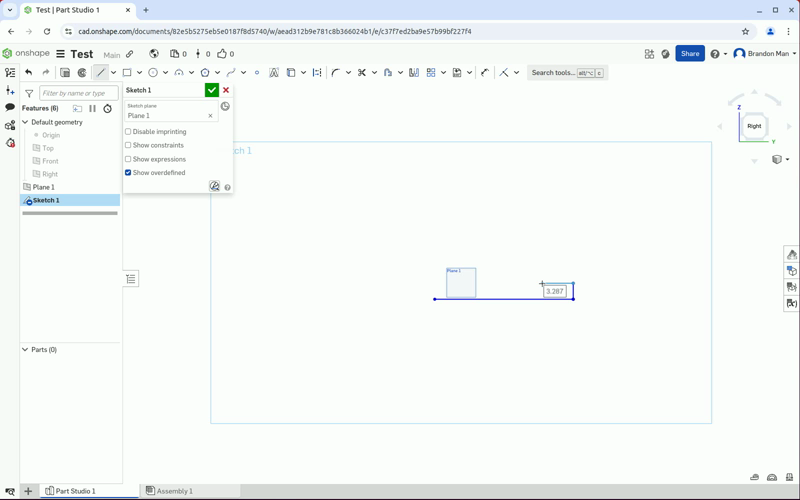
key_up(shift)
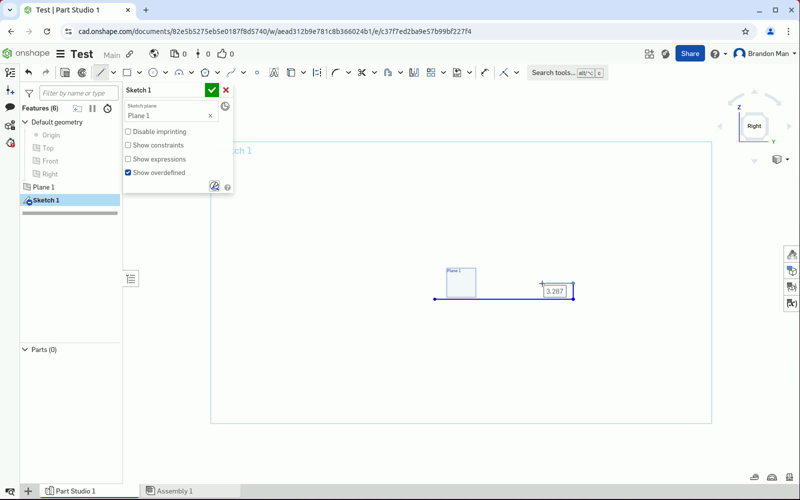
key_down(shift)
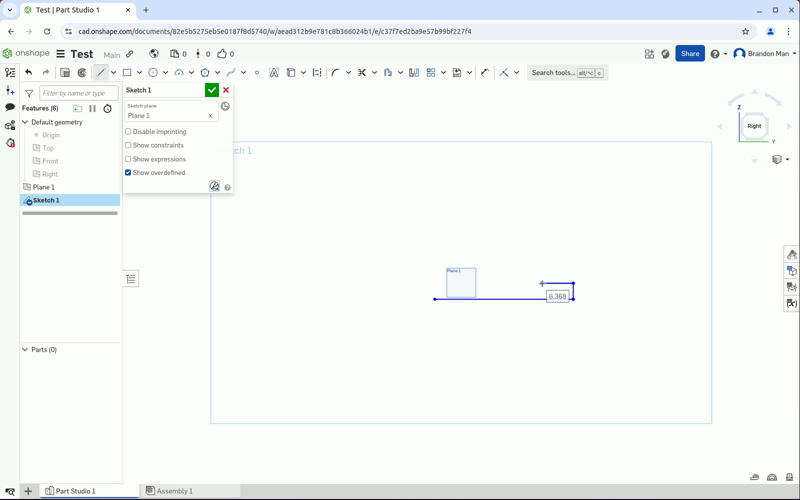
mouse_move(572, 283)
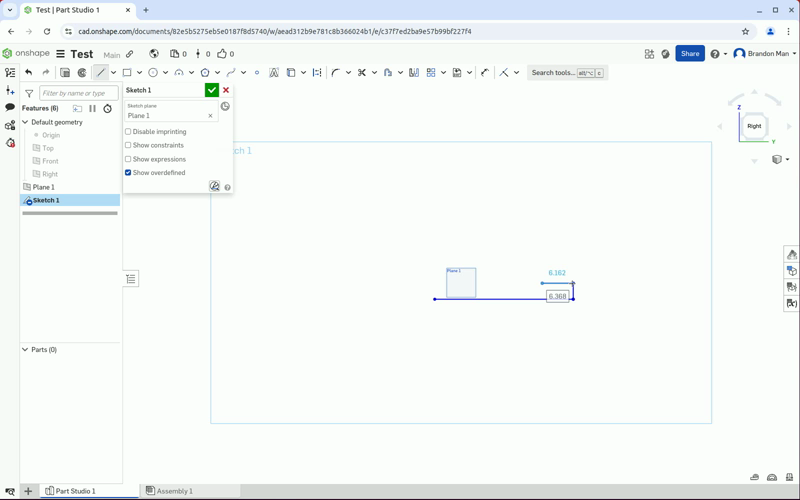
mouse_move(542, 287)
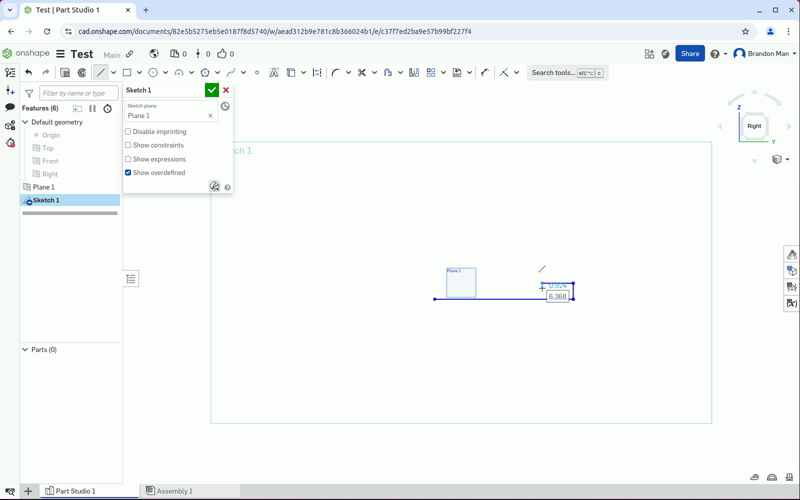
scroll(6)
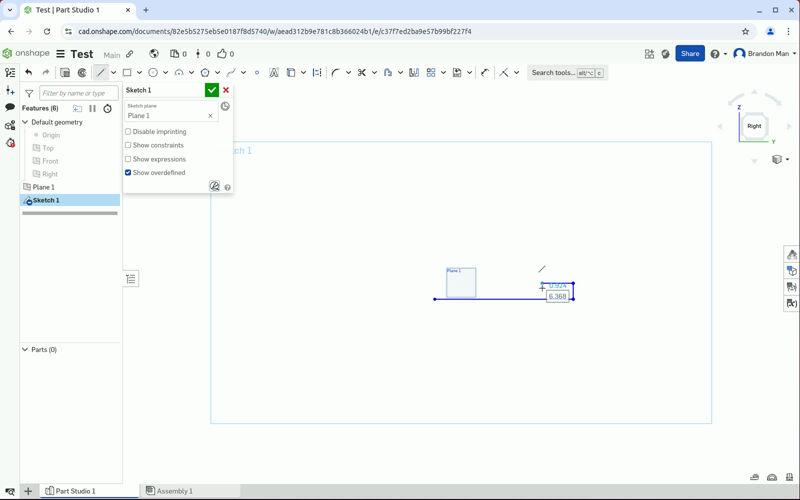
scroll(6)
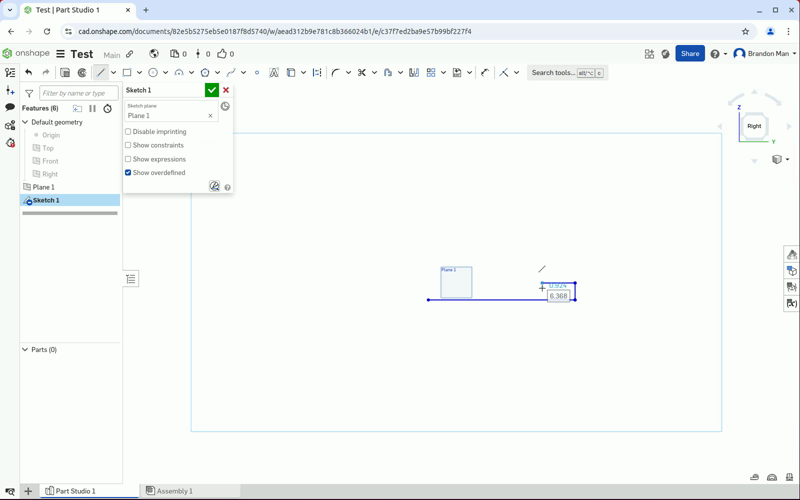
scroll(6)
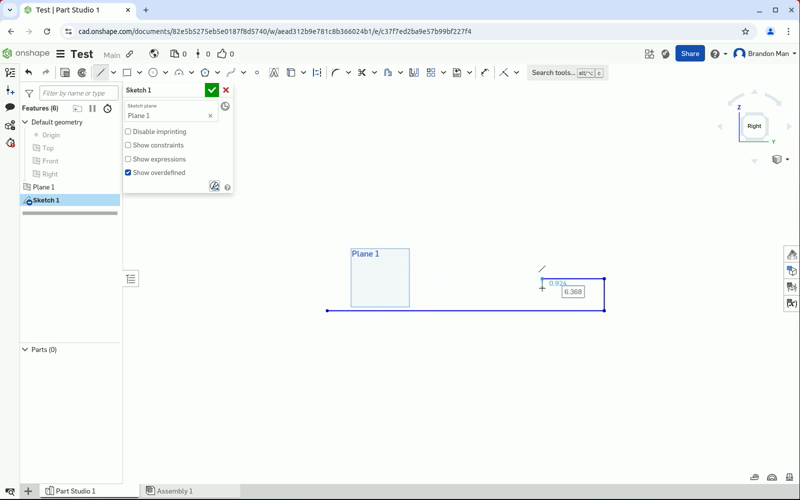
scroll(6)
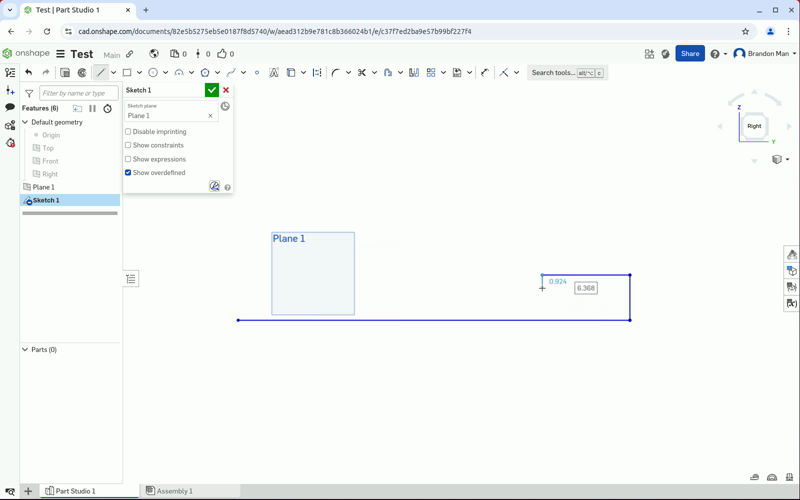
scroll(6)
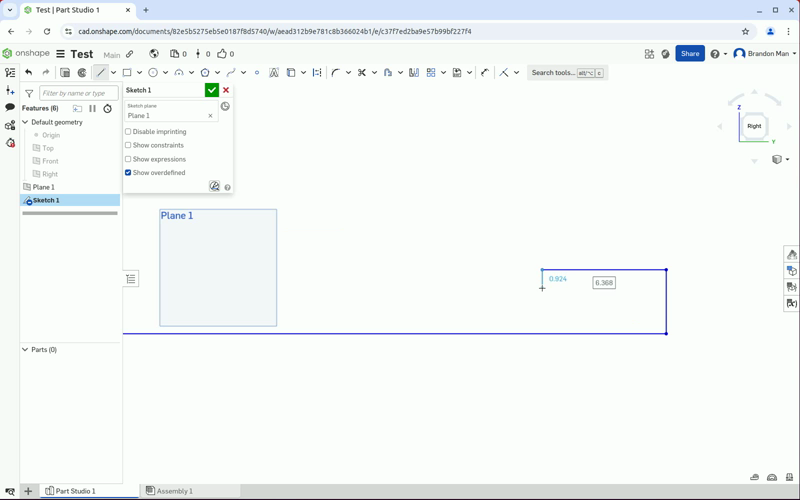
scroll(6)
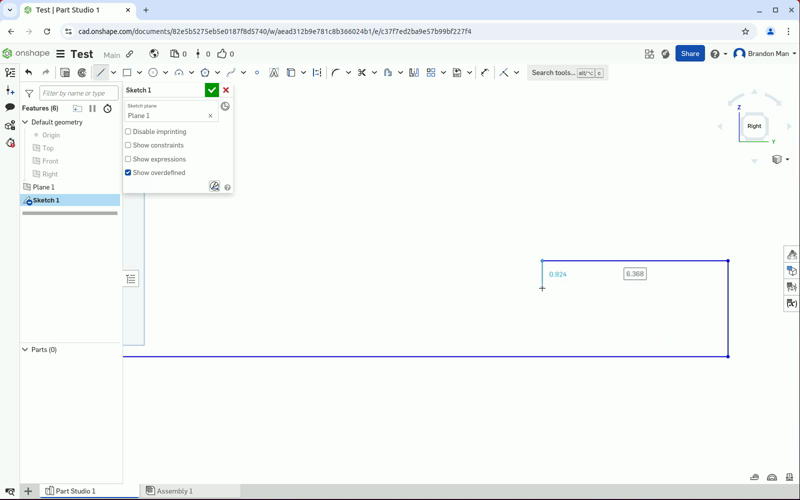
scroll(6)
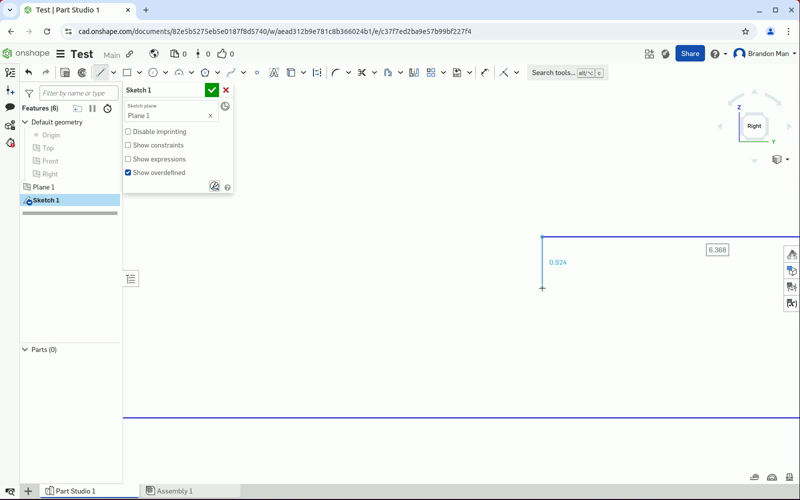
click(542, 287)
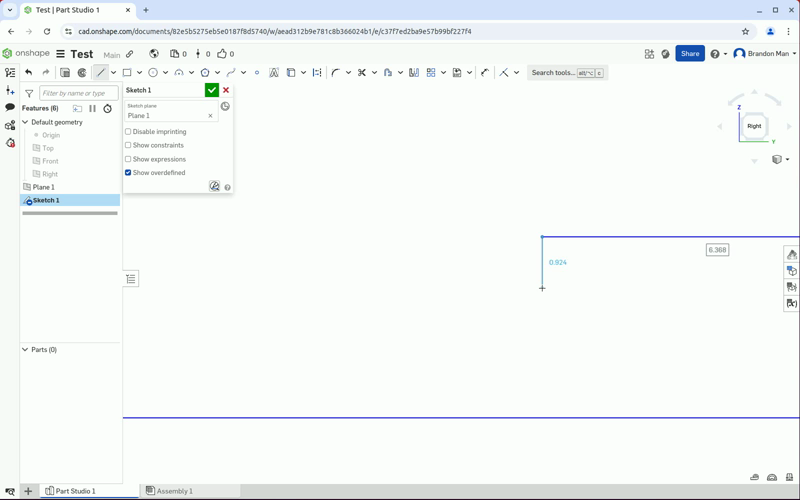
scroll(-6)
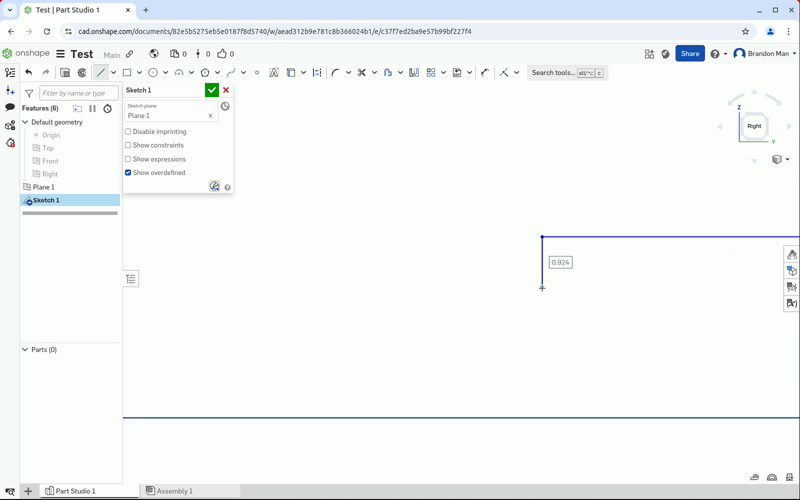
scroll(-6)
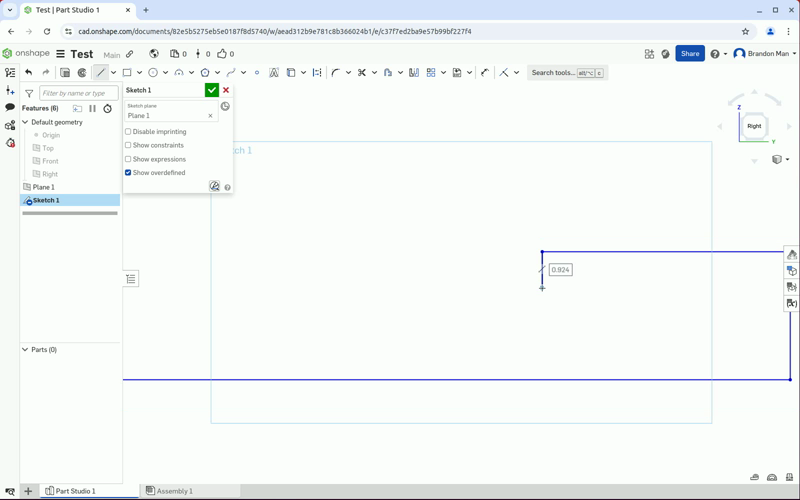
scroll(-6)
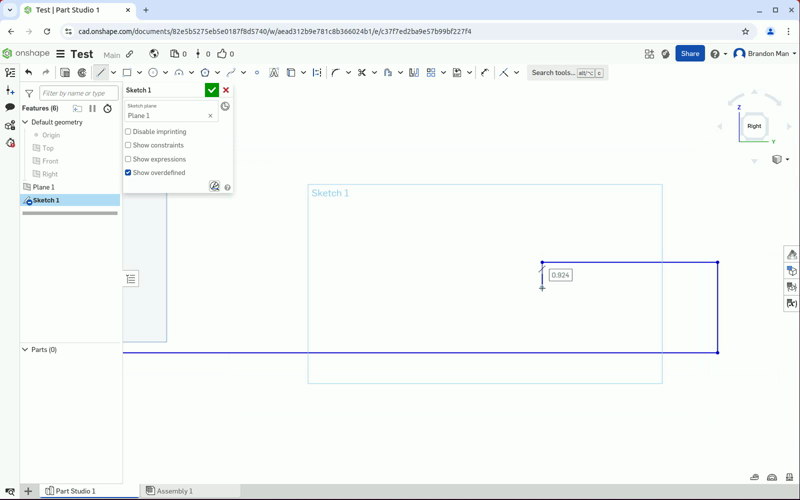
scroll(-6)
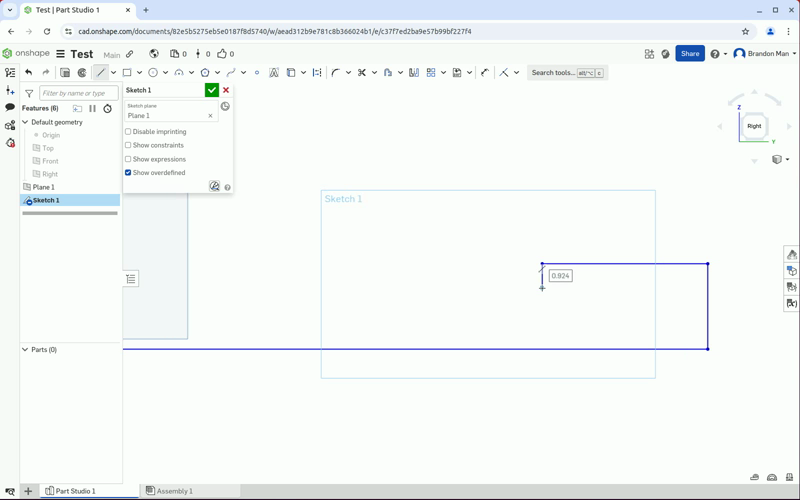
scroll(-6)
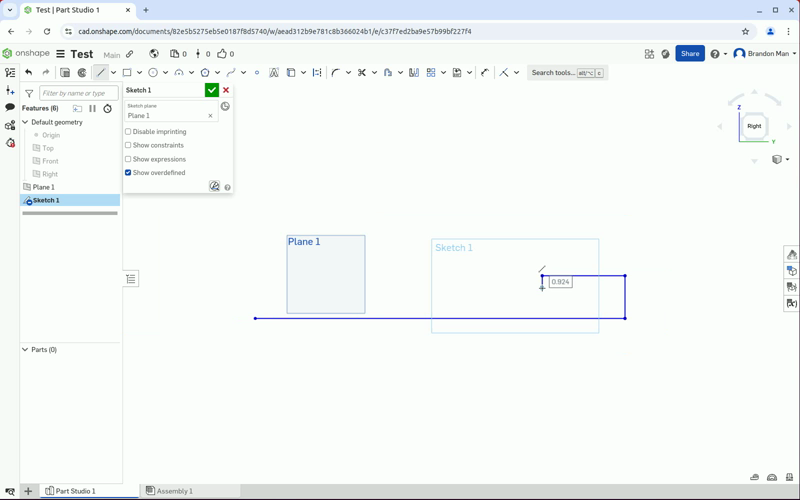
scroll(-6)
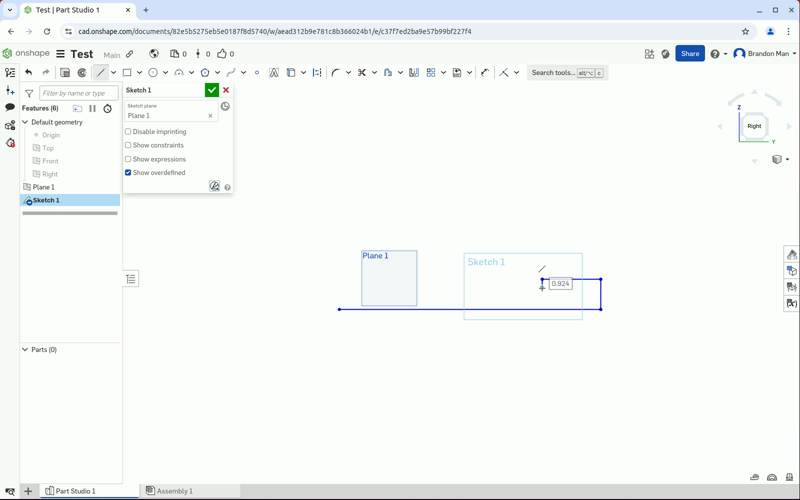
scroll(-6)
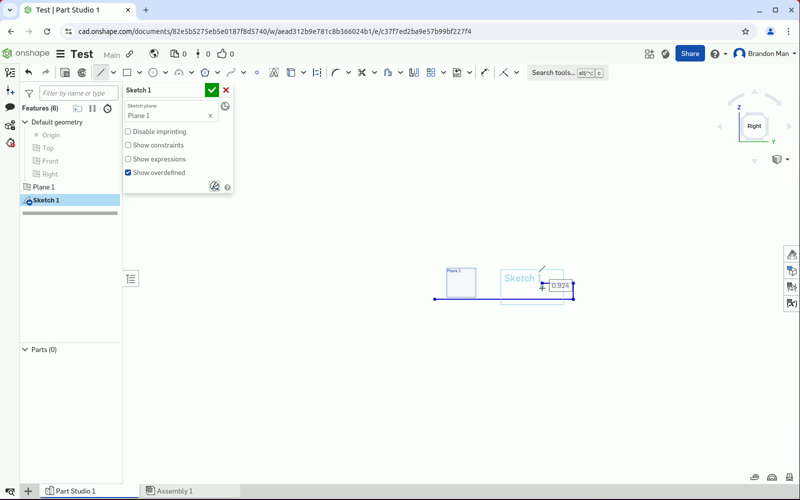
key_up(shift)
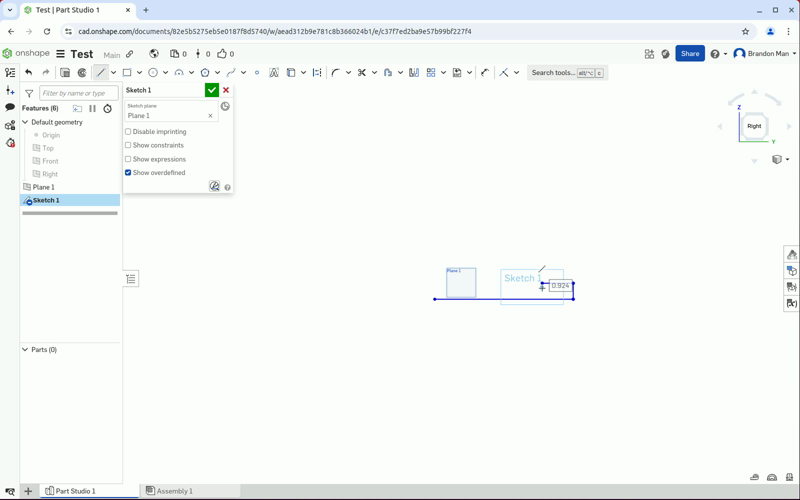
key_down(shift)
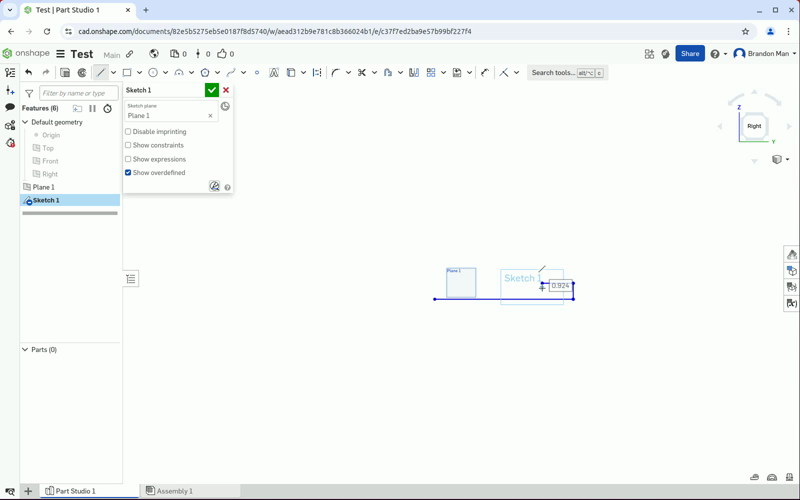
mouse_move(434, 287)
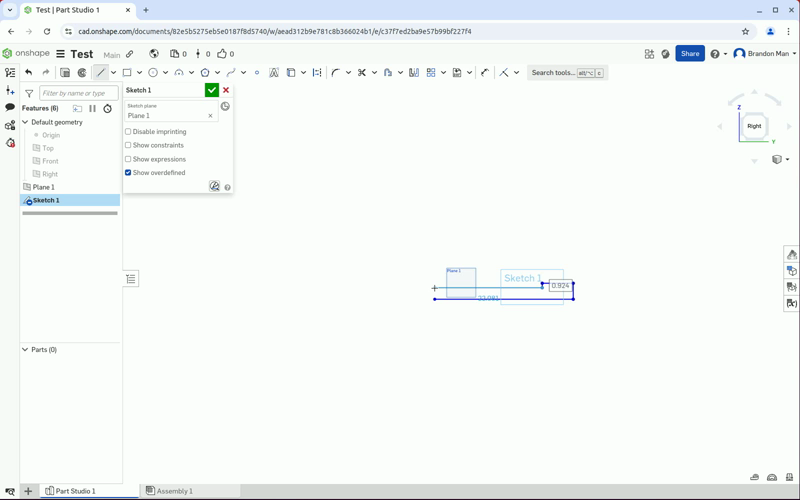
click(434, 287)
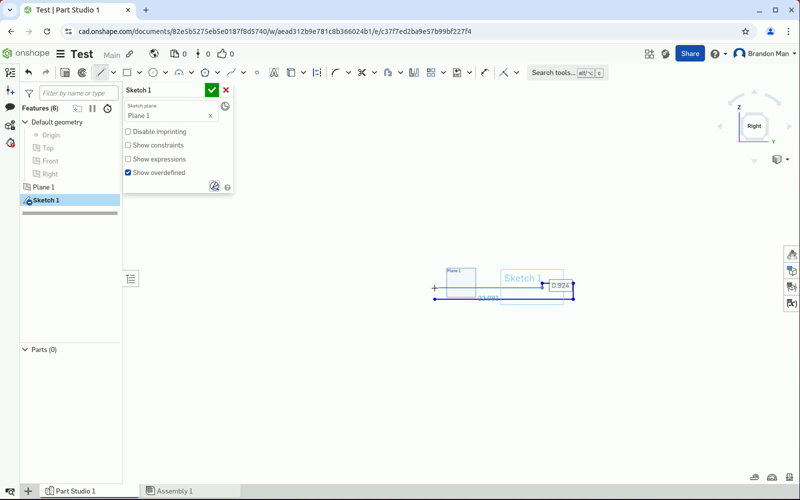
key_up(shift)
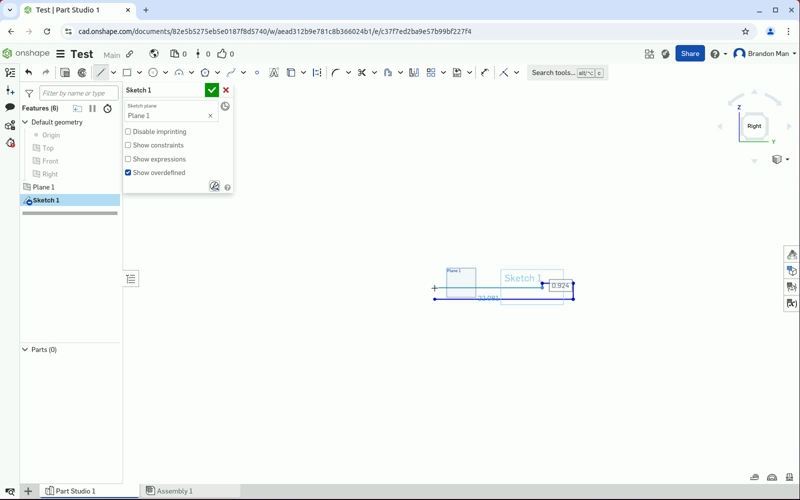
mouse_move(464, 287)
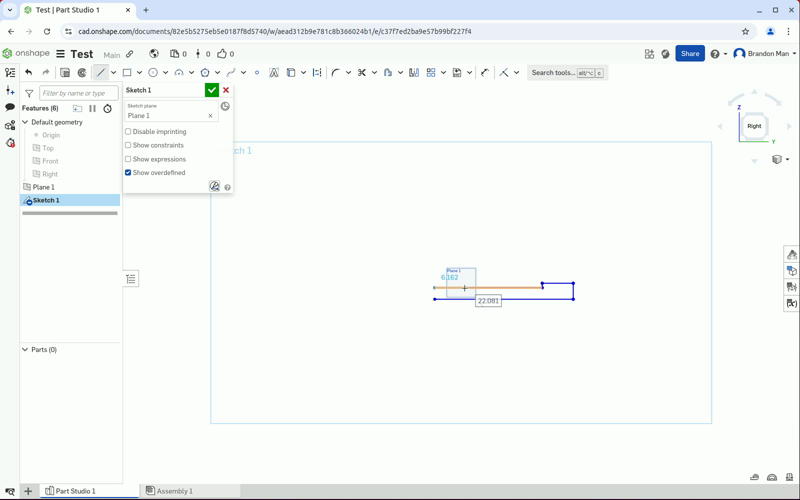
key_down(shift)
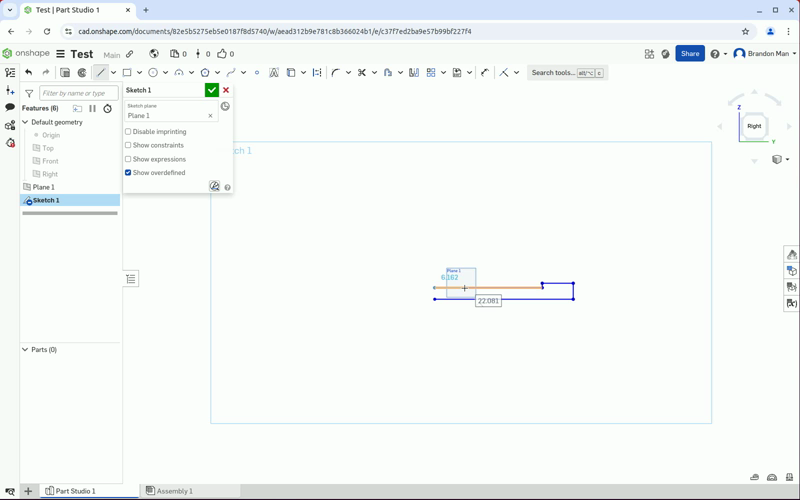
mouse_move(434, 299)
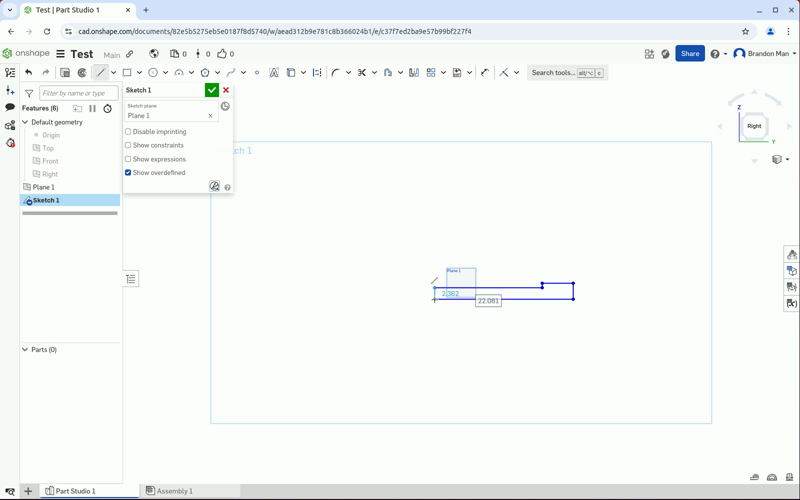
key_up(shift)
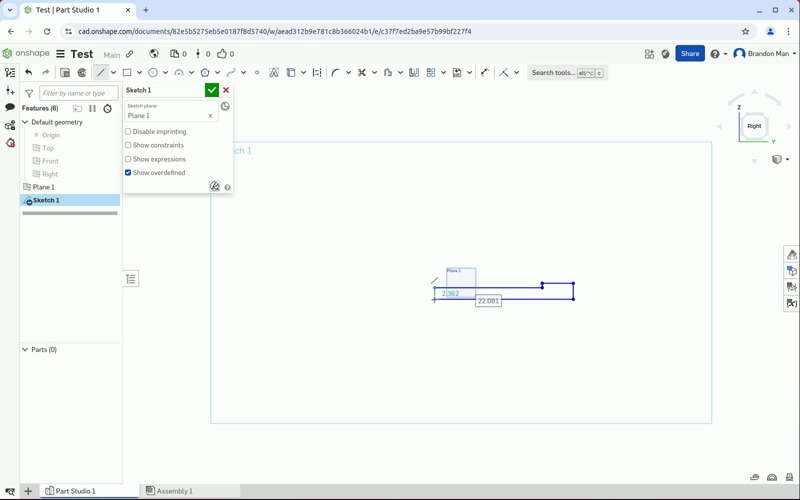
click(434, 299)
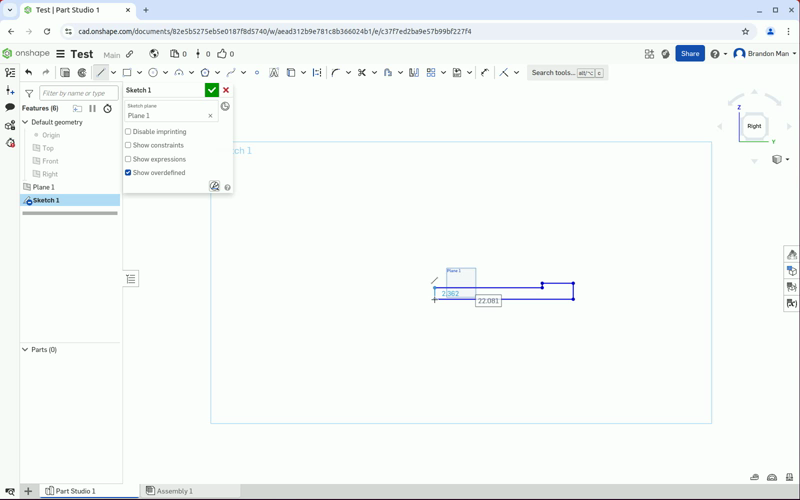
key(esc)
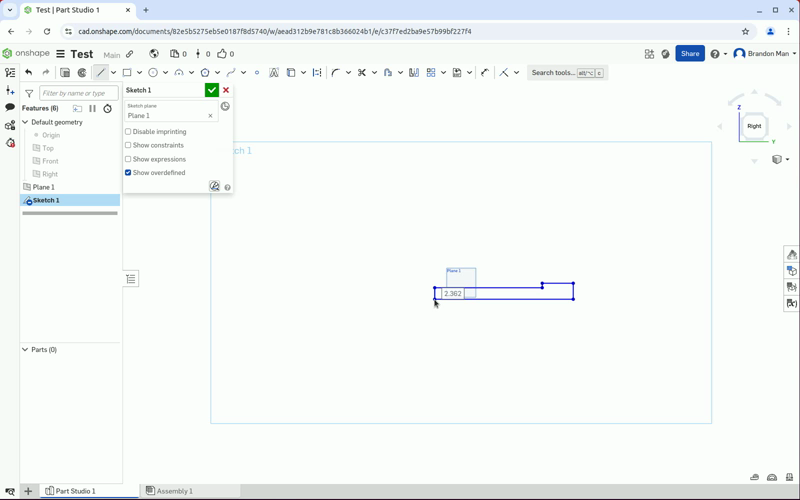
mouse_move(437, 292)
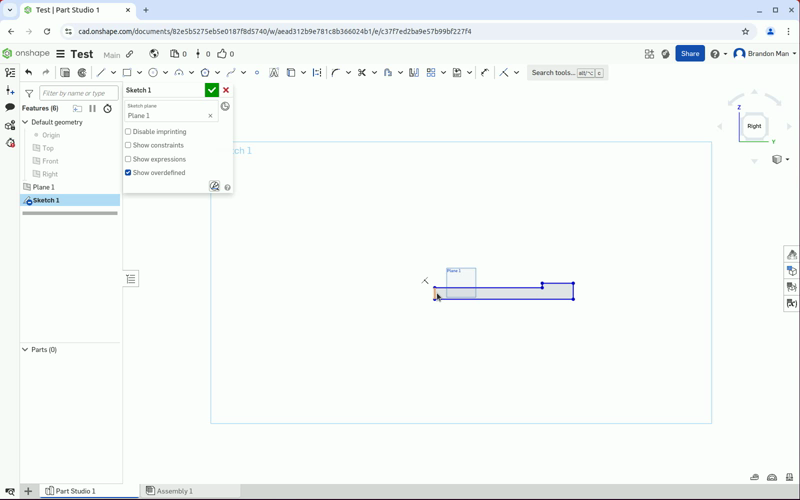
scroll(6)
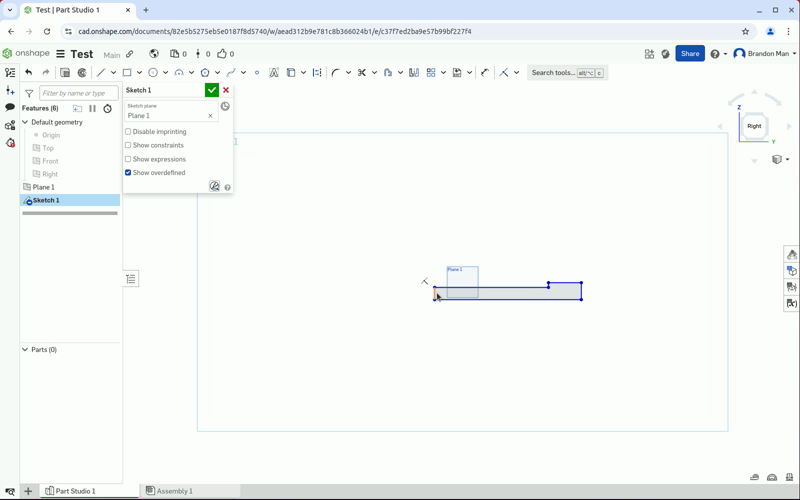
scroll(6)
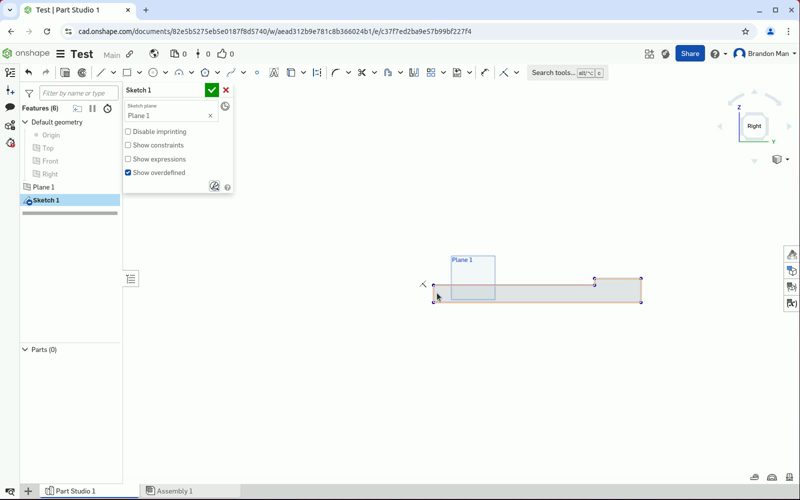
scroll(6)
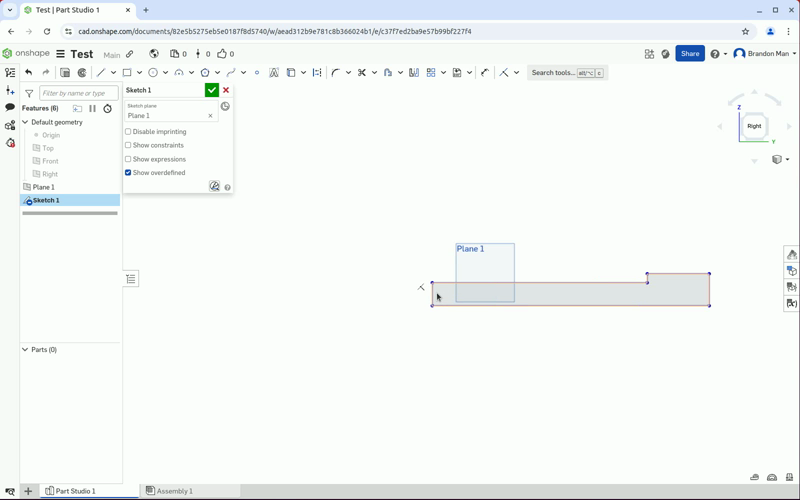
scroll(6)
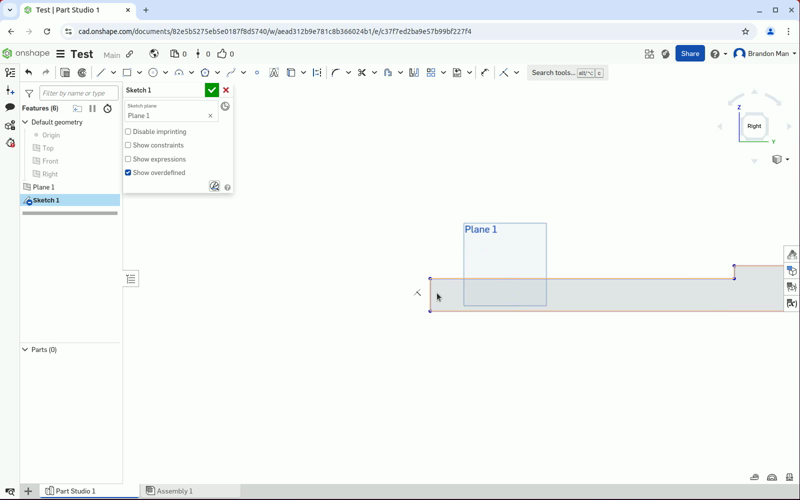
scroll(6)
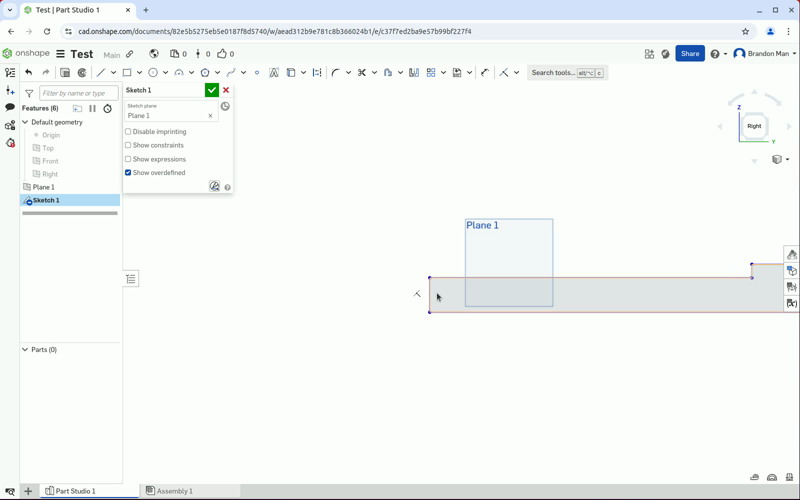
scroll(6)
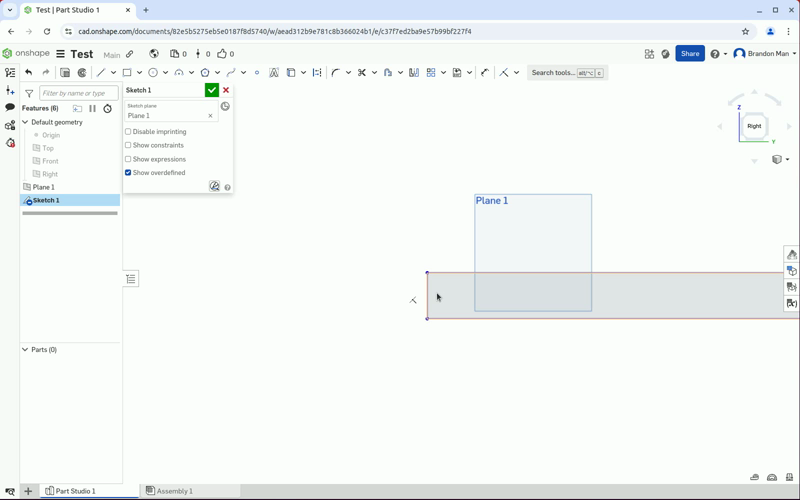
scroll(6)
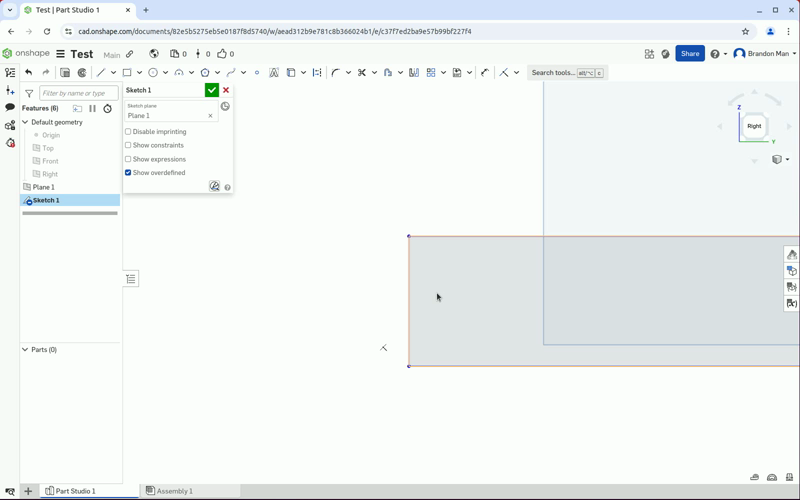
click(437, 292)
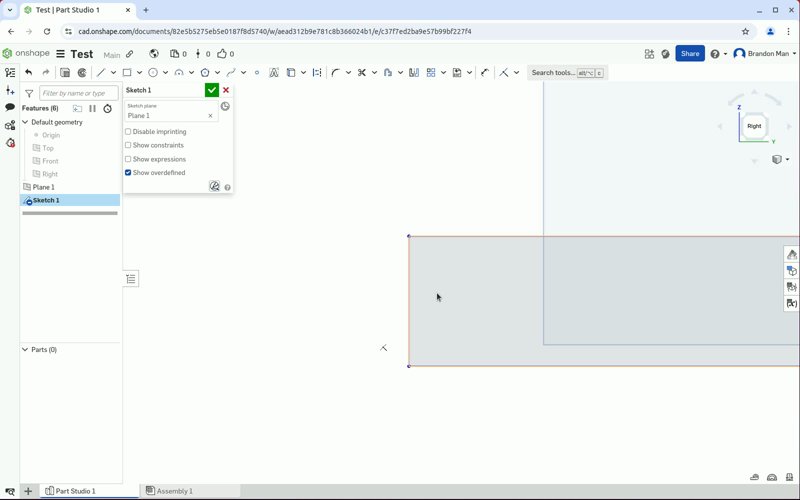
scroll(-6)
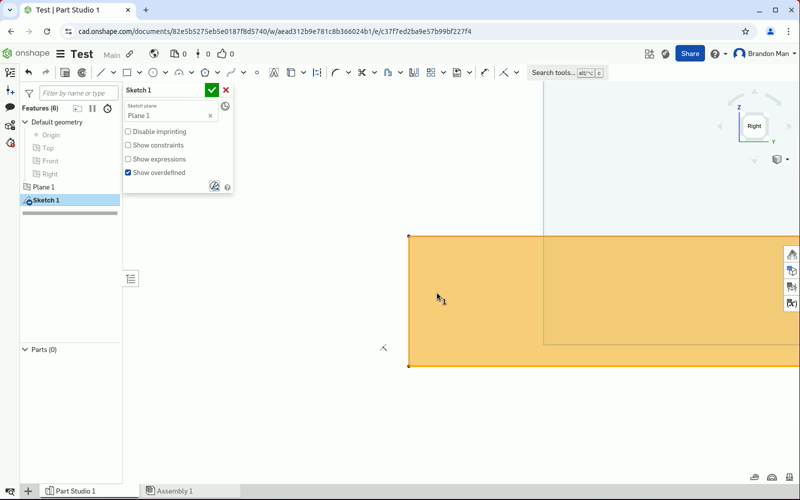
scroll(-6)
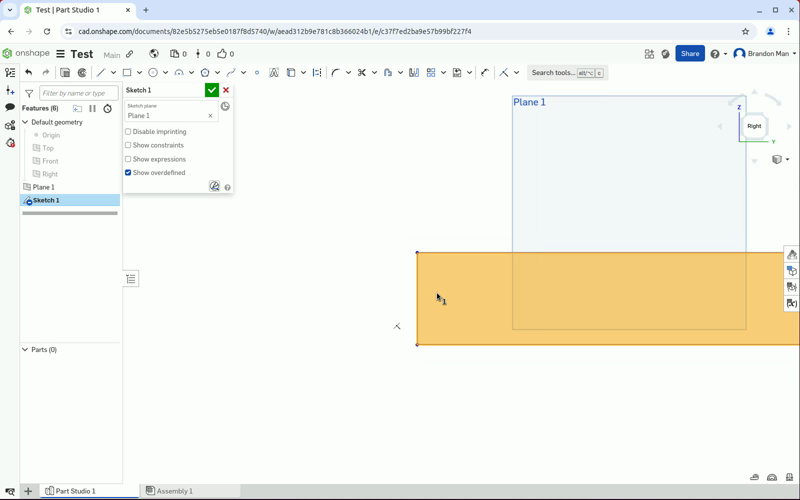
scroll(-6)
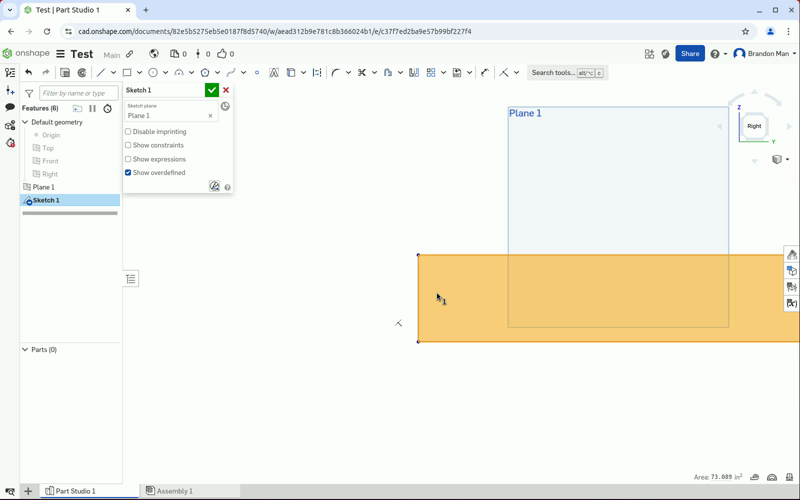
scroll(-6)
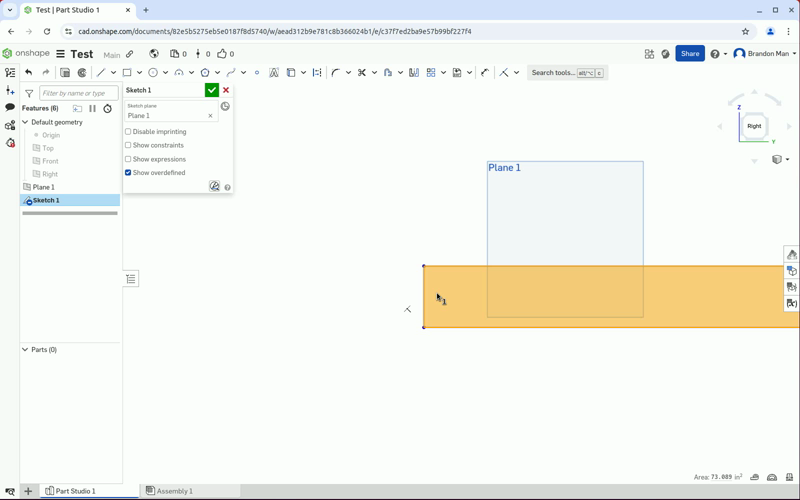
scroll(-6)
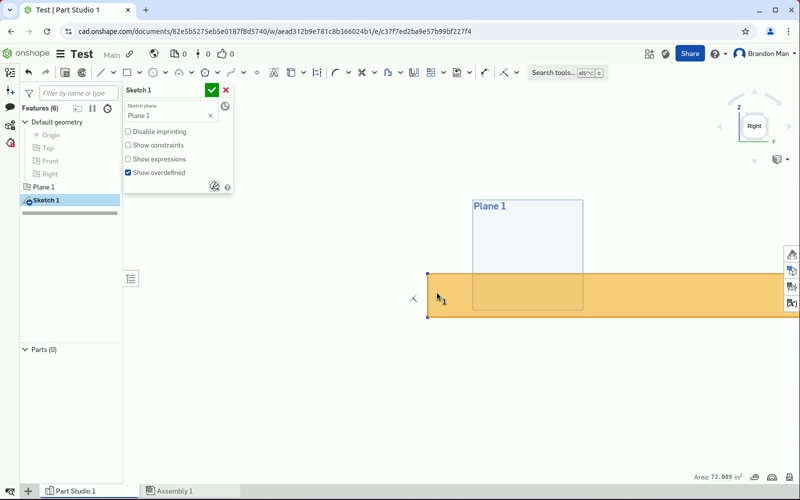
scroll(-6)
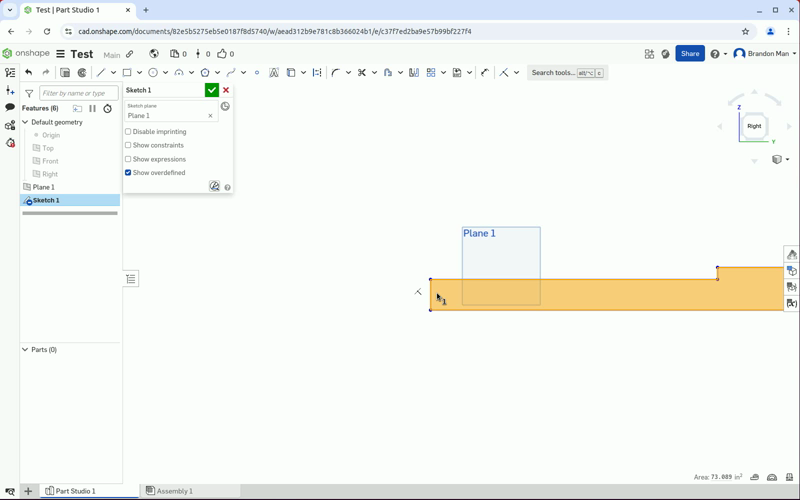
scroll(-6)
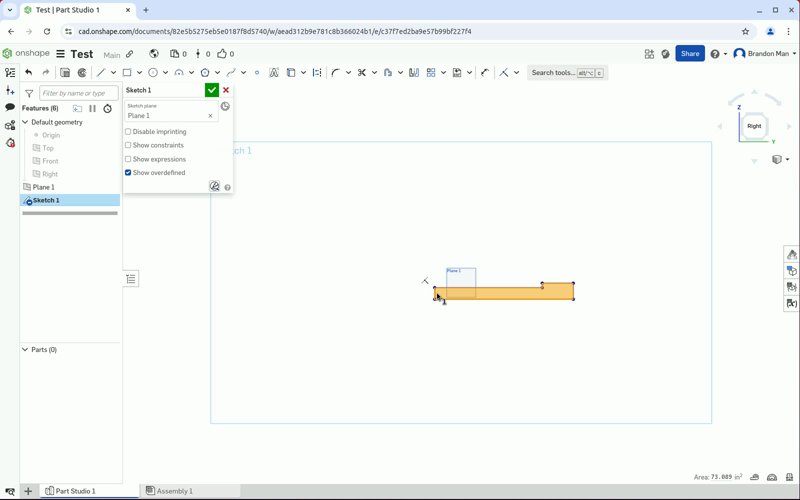
mouse_move(73, 352)
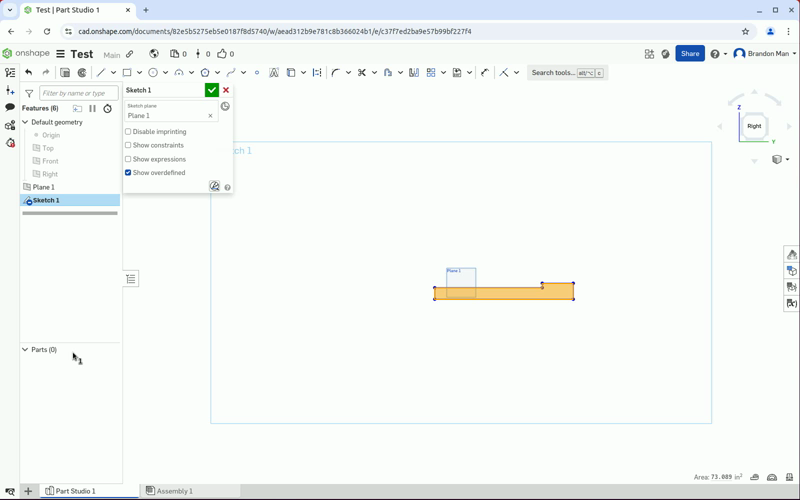
key(shift+y)
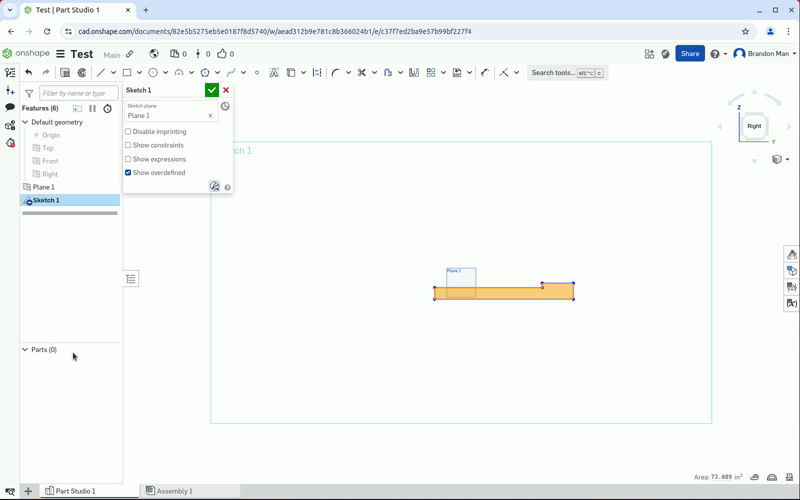
key(shift+e)
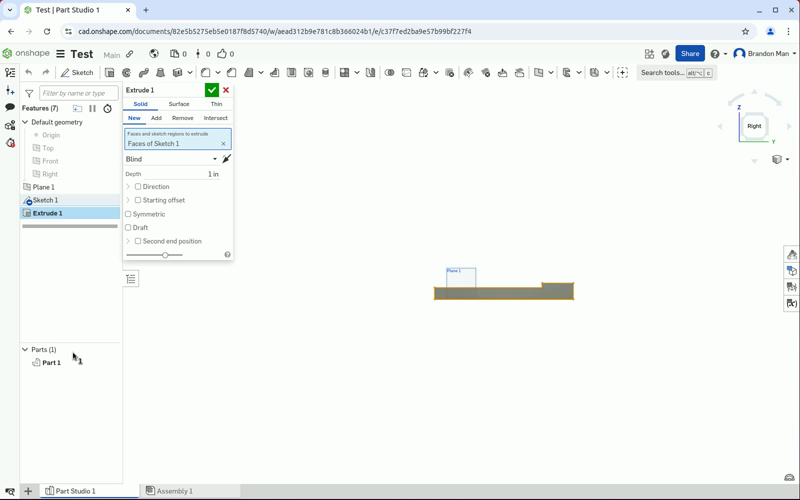
mouse_move(143, 106)
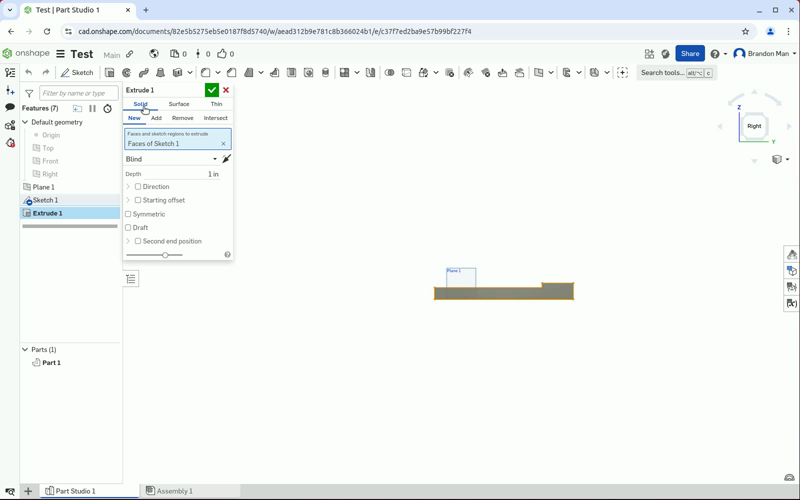
click(143, 106)
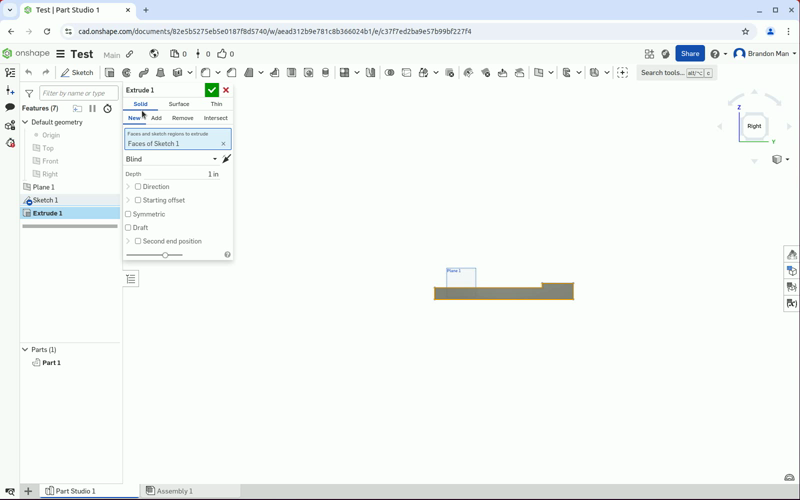
mouse_move(137, 120)
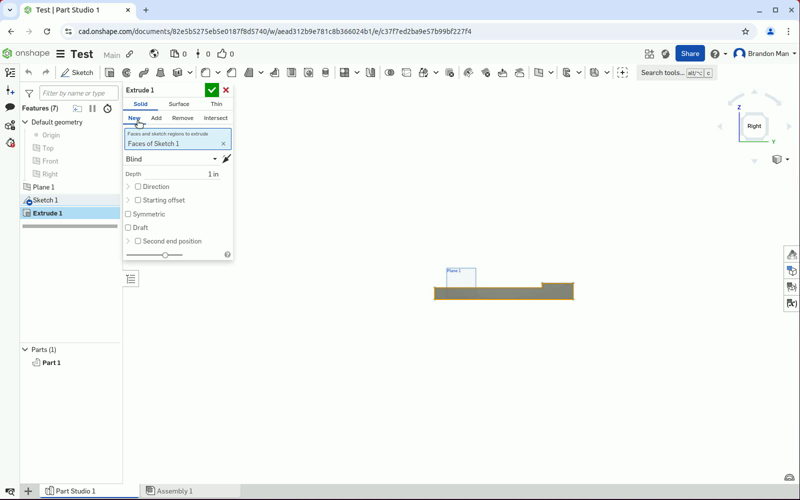
click(137, 120)
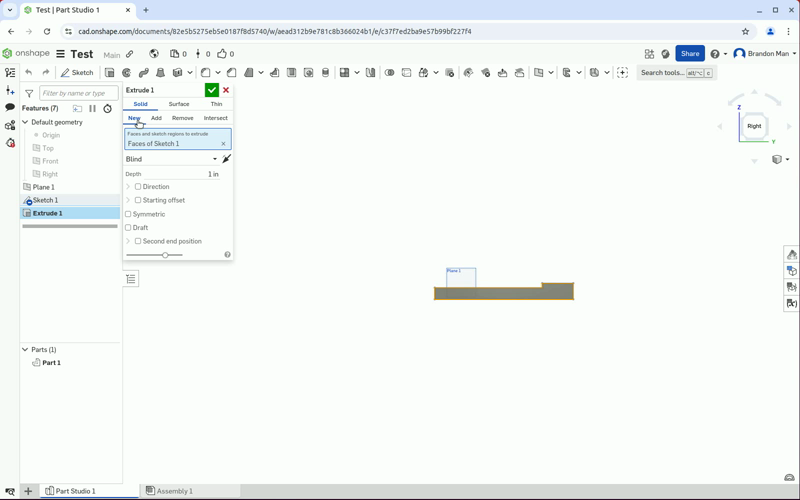
key(tab, 4)
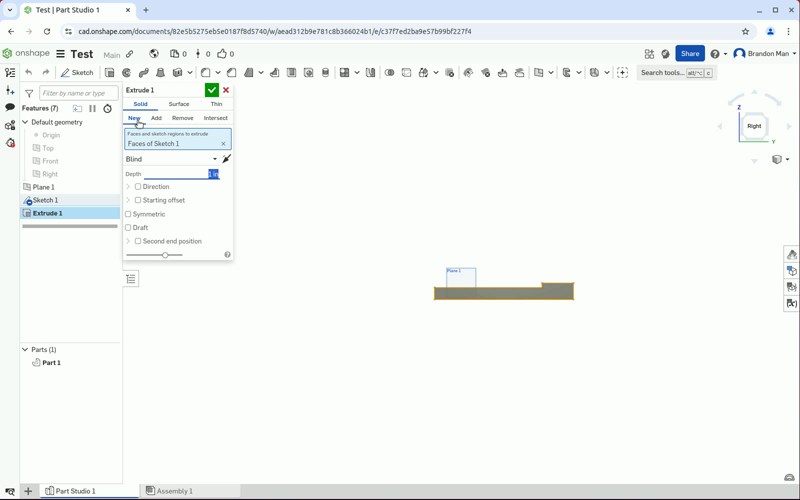
text(0.481)
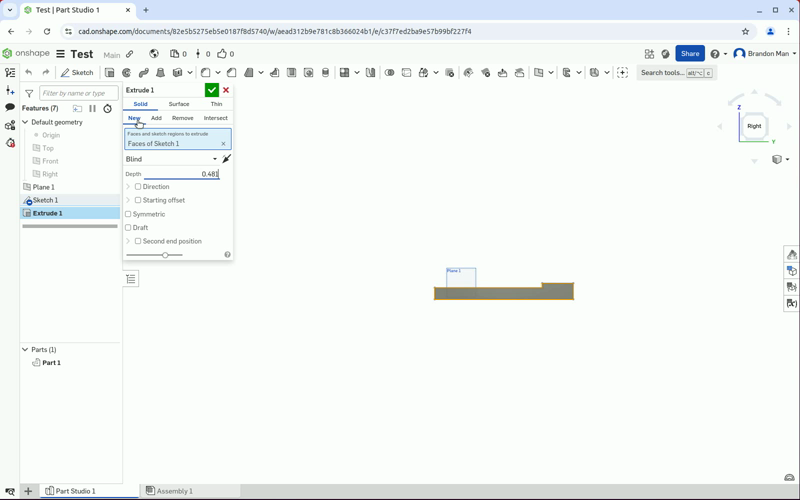
key(enter)
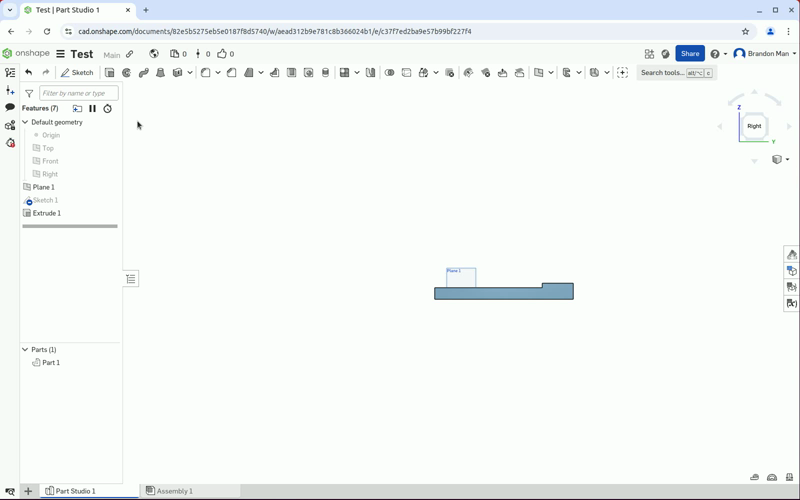
key(shift+h)
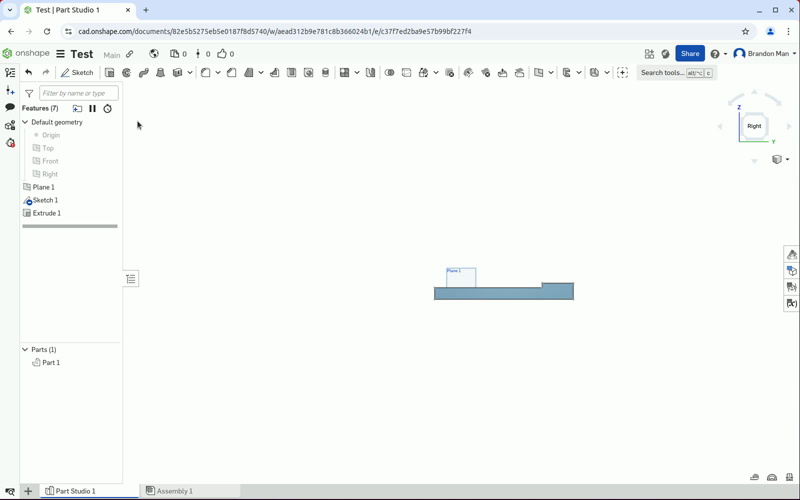
key(shift+h)
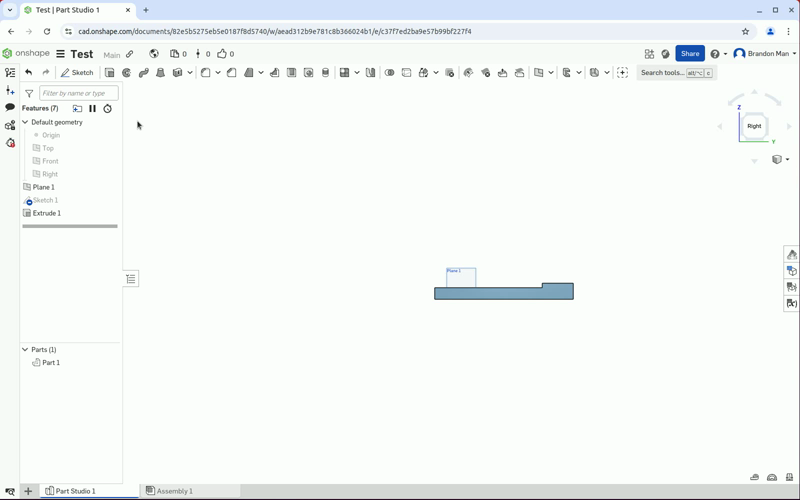
mouse_move(73, 189)
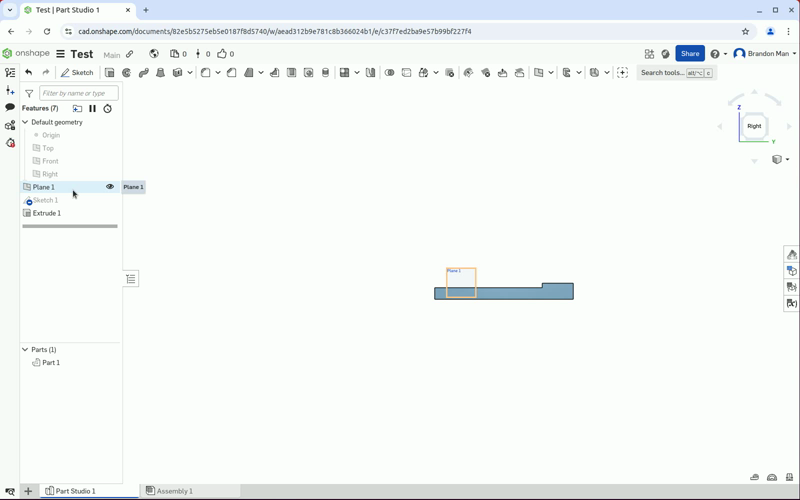
click(73, 189)
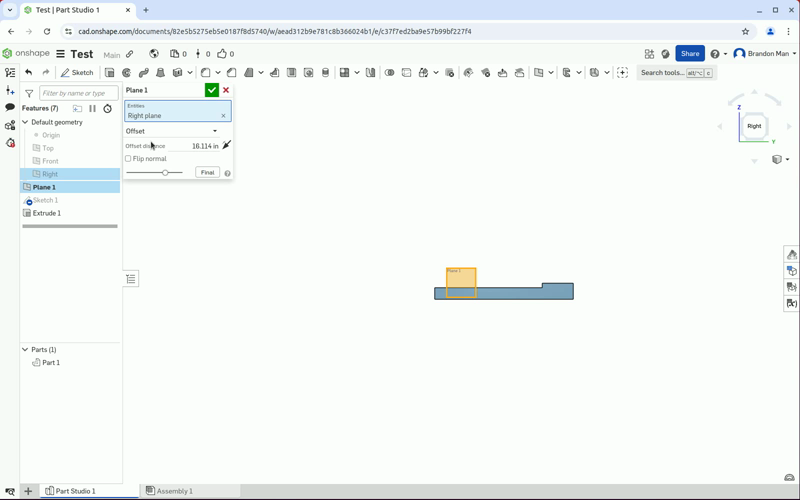
mouse_move(229, 92)
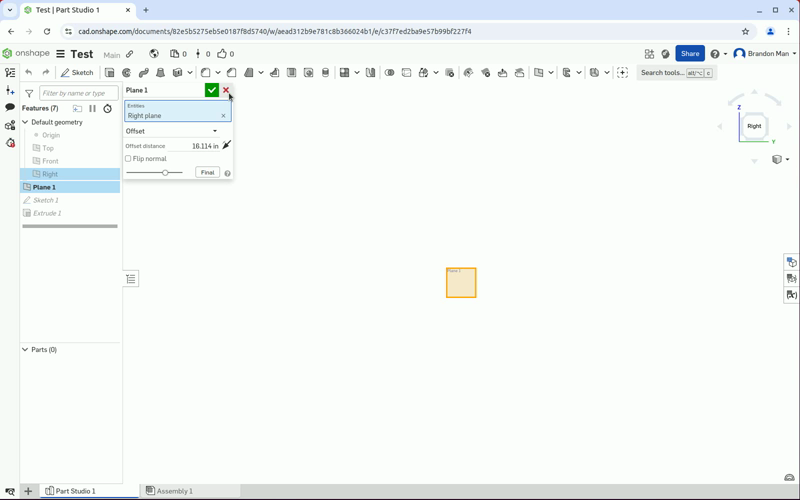
click(229, 92)
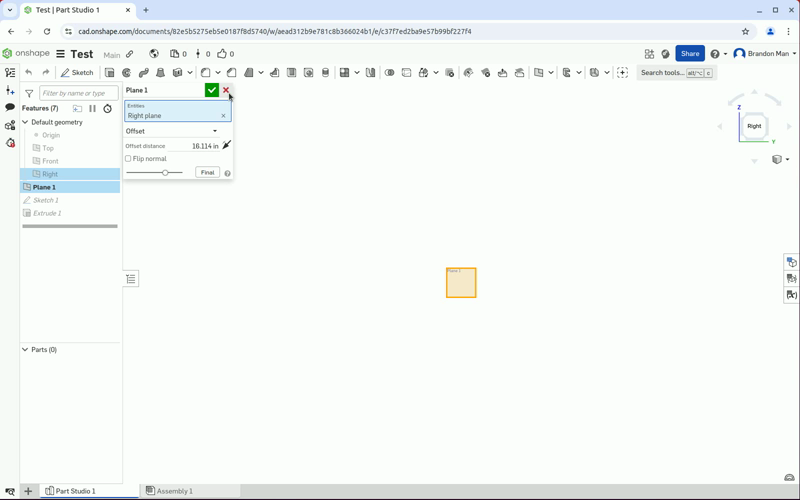
key(shift+s)
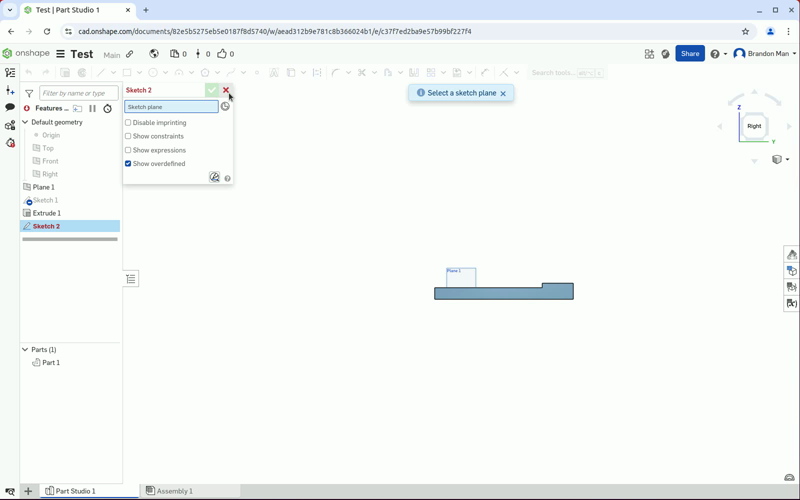
mouse_move(73, 189)
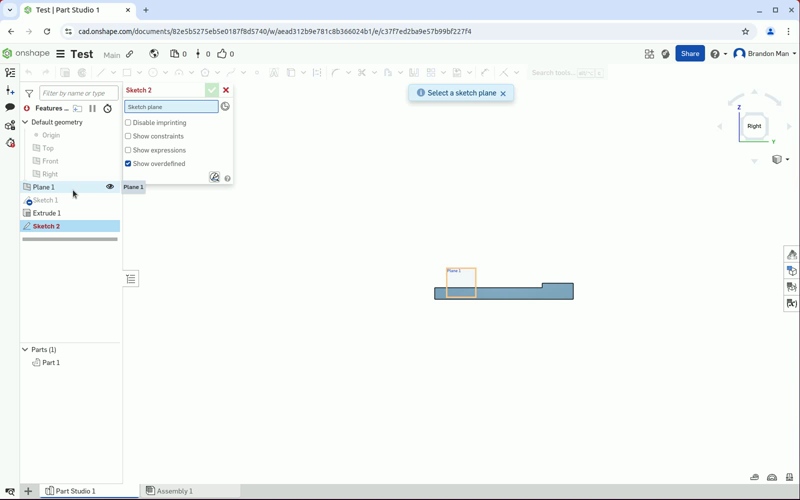
click(73, 189)
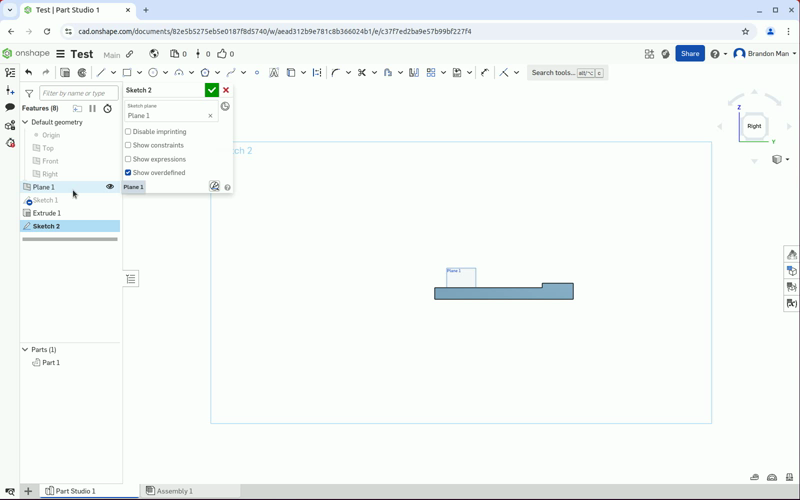
mouse_move(73, 352)
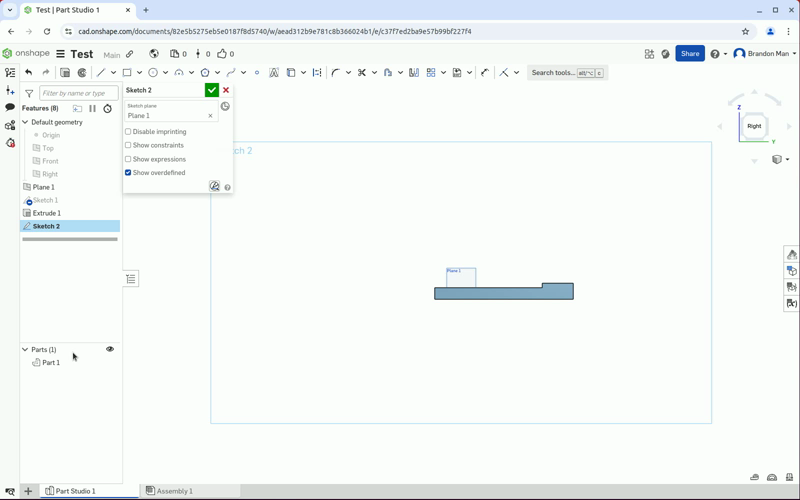
key(y)
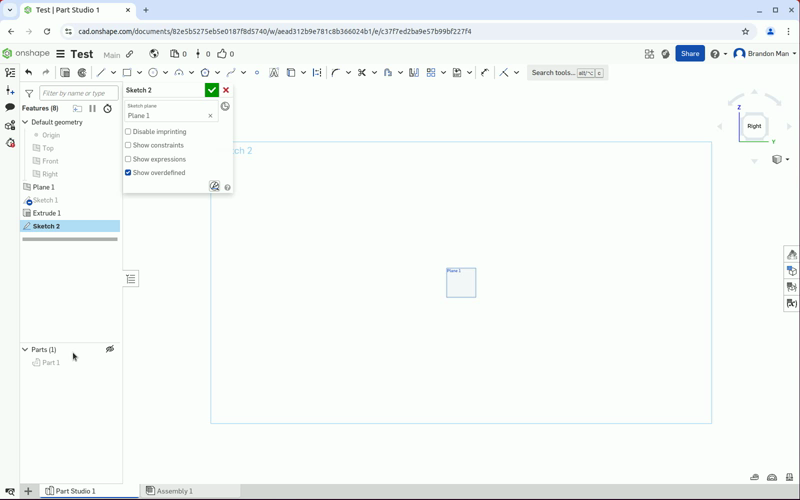
key(l)
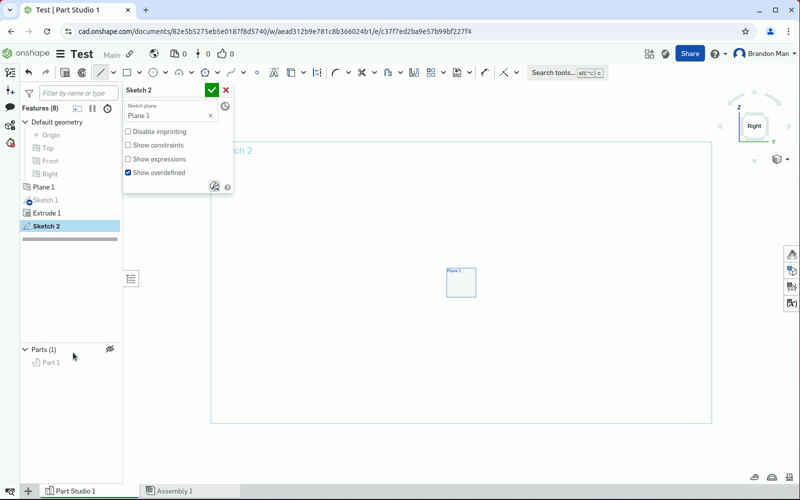
key_down(shift)
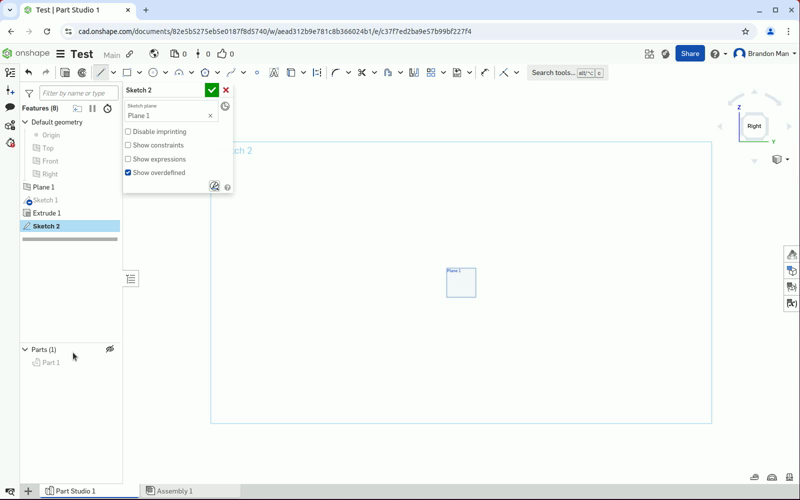
mouse_move(434, 286)
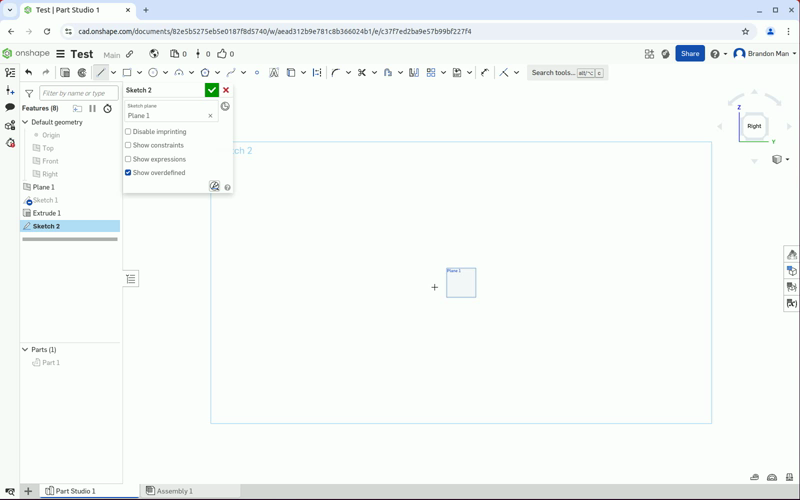
click(434, 286)
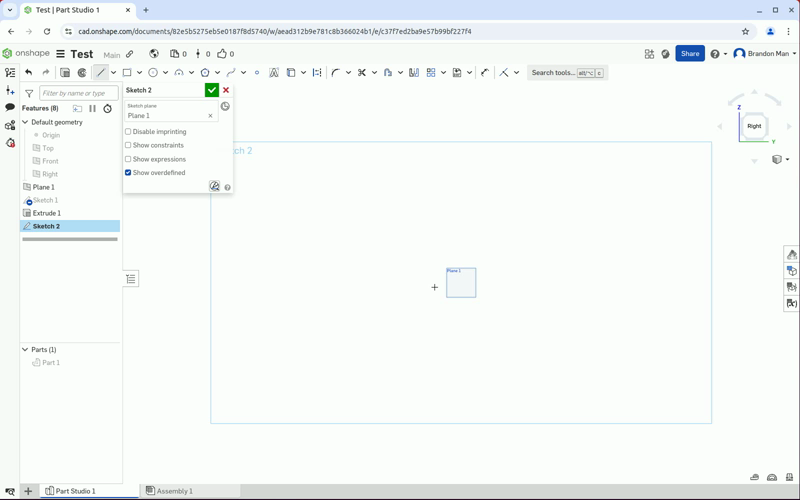
key_up(shift)
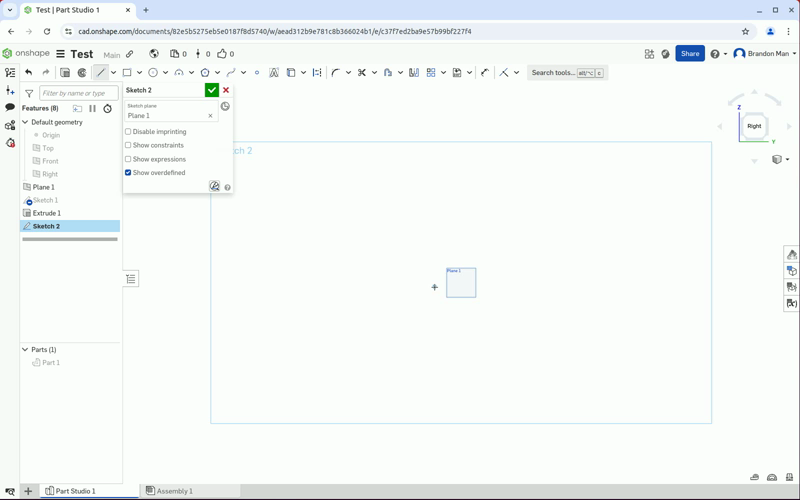
key_down(shift)
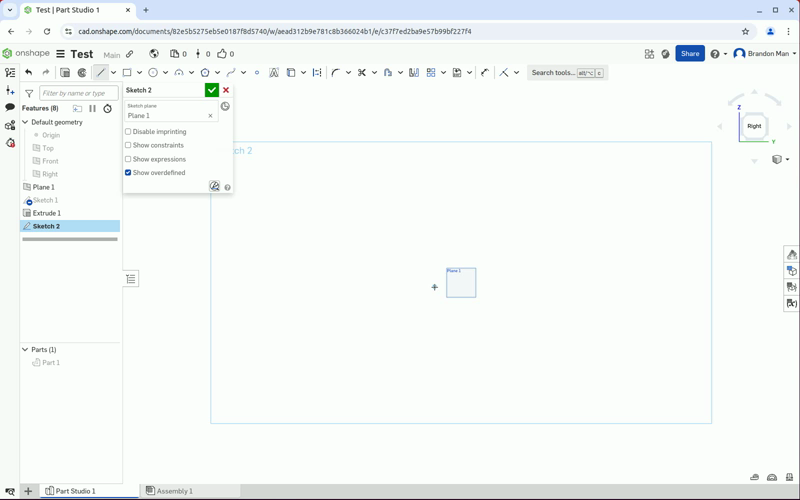
mouse_move(543, 286)
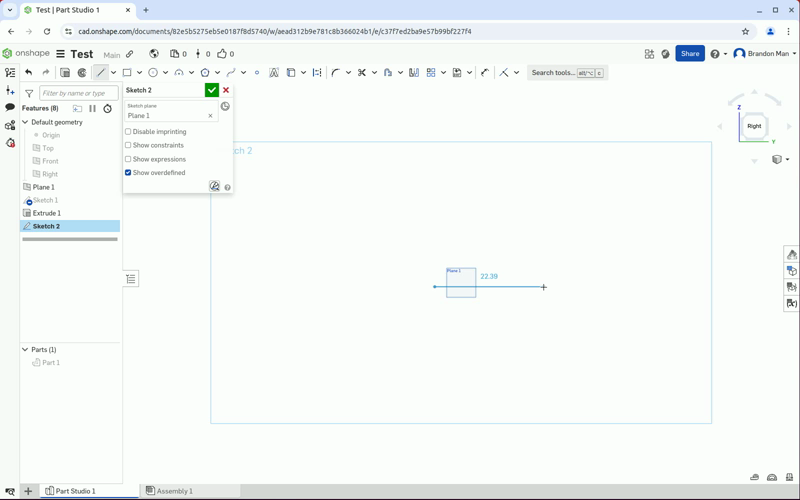
click(543, 286)
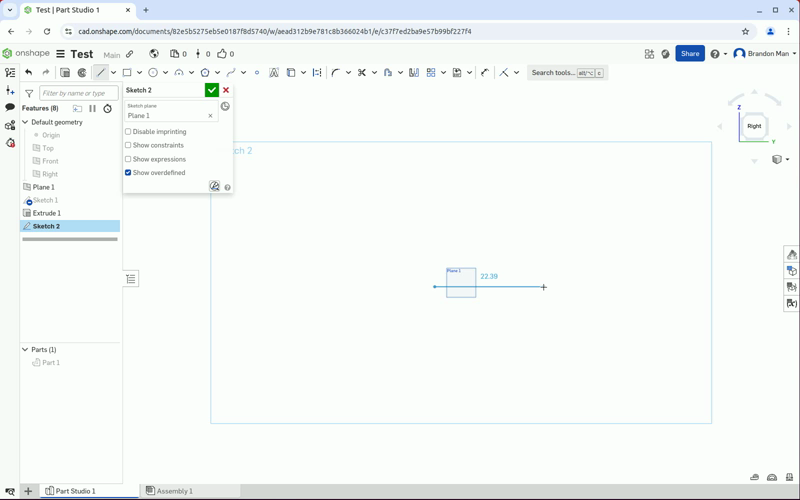
key_up(shift)
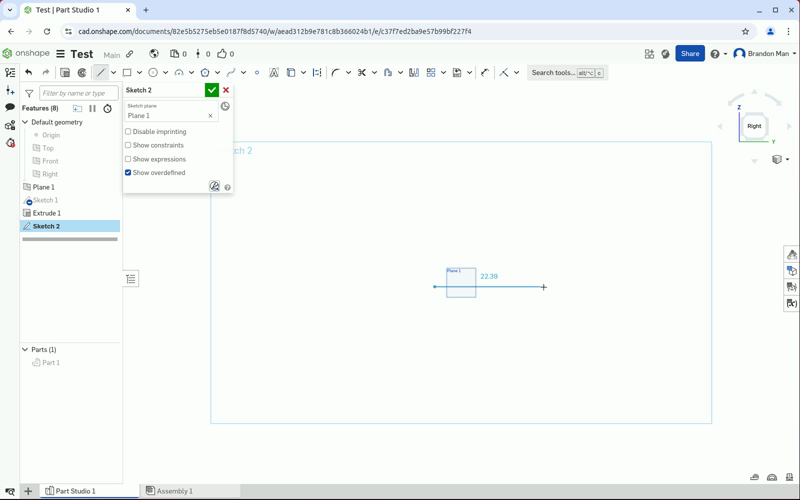
key_down(shift)
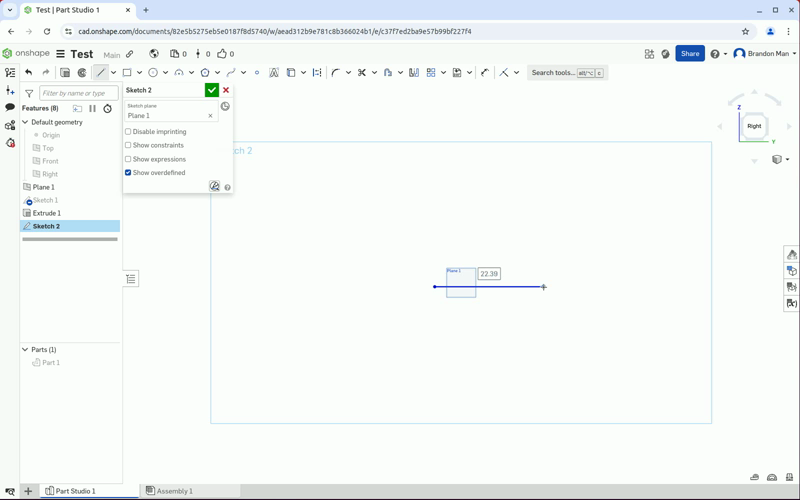
mouse_move(573, 286)
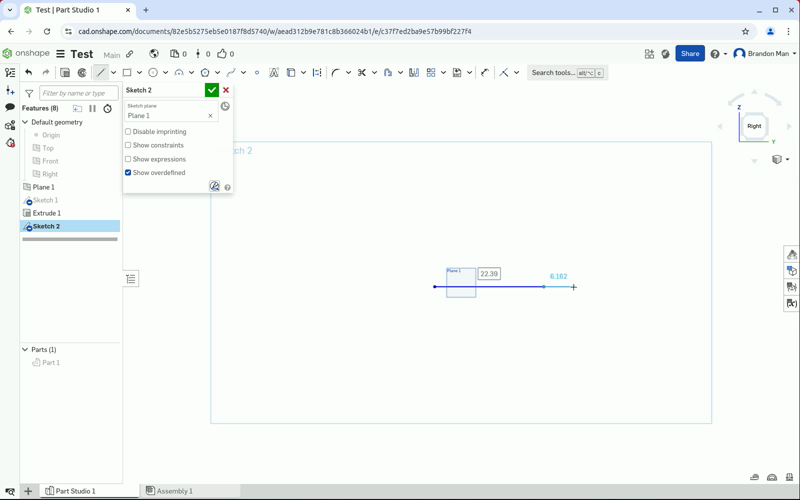
mouse_move(543, 282)
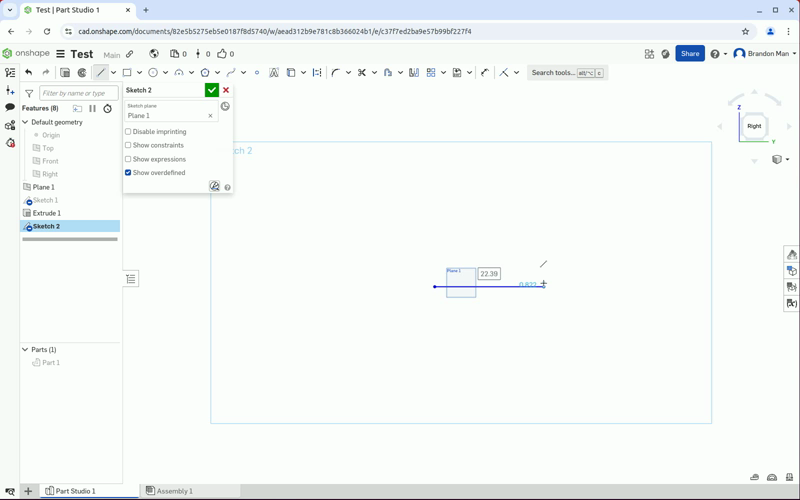
scroll(6)
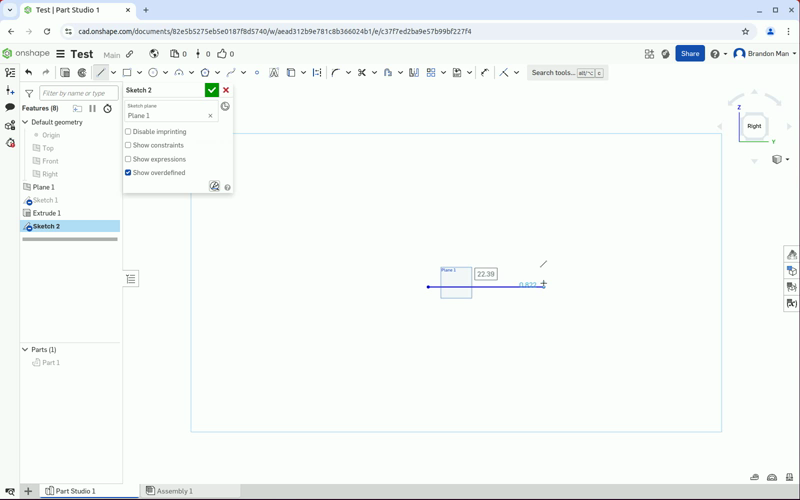
scroll(6)
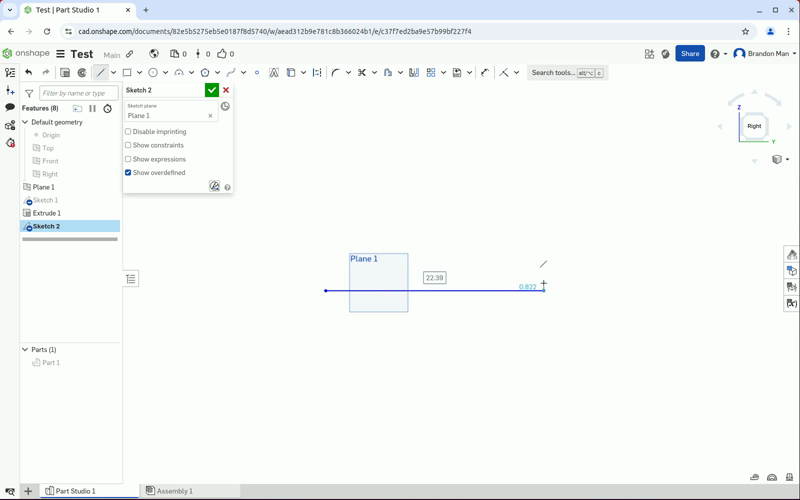
scroll(6)
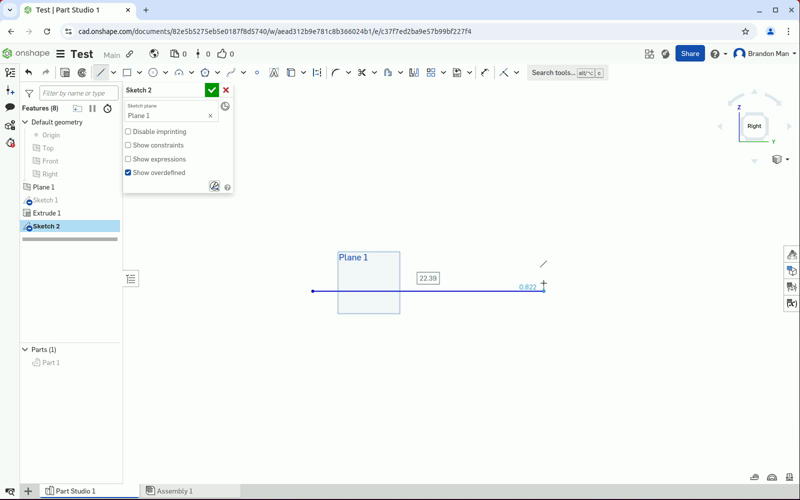
scroll(6)
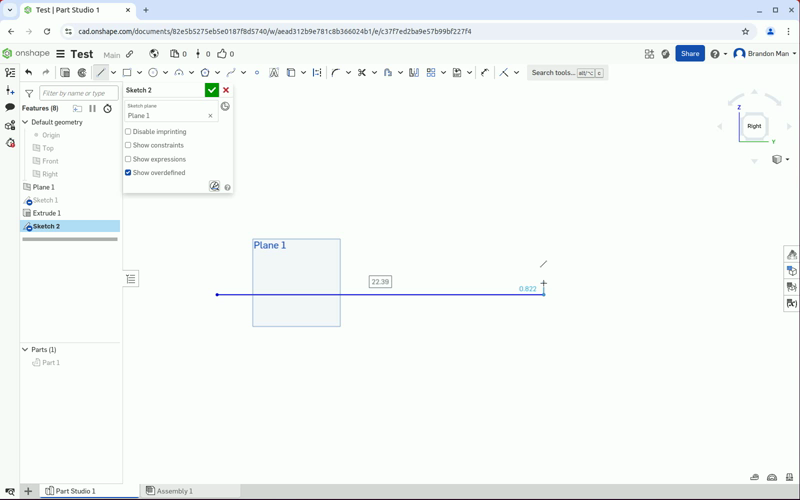
scroll(6)
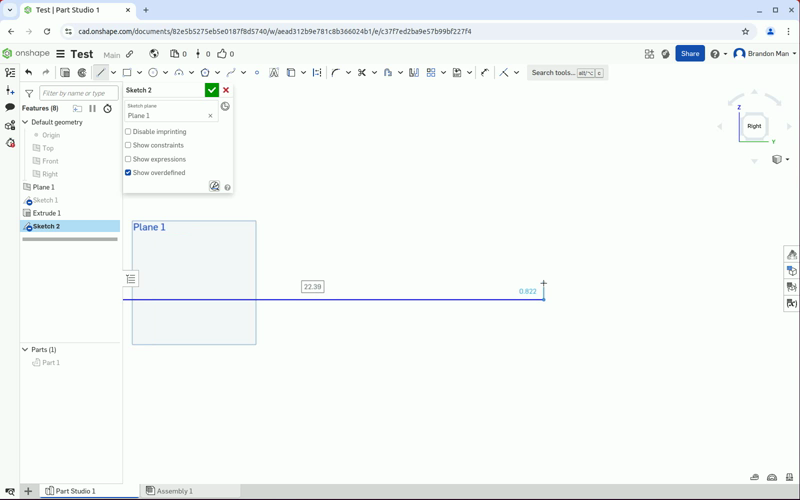
scroll(6)
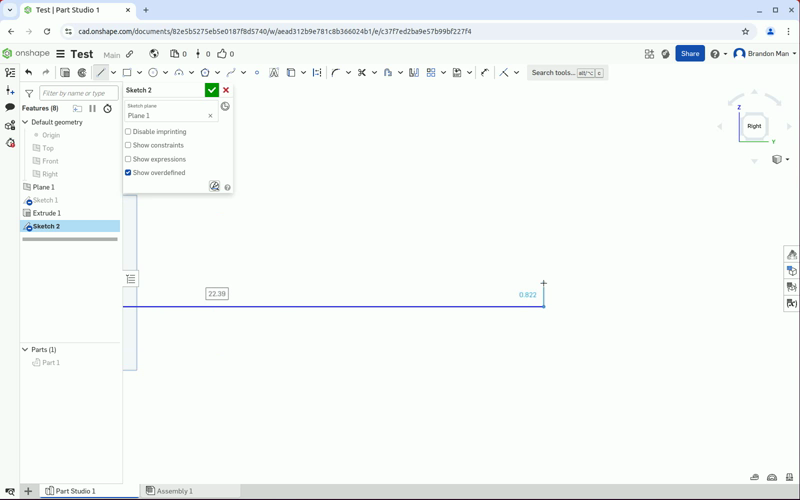
scroll(6)
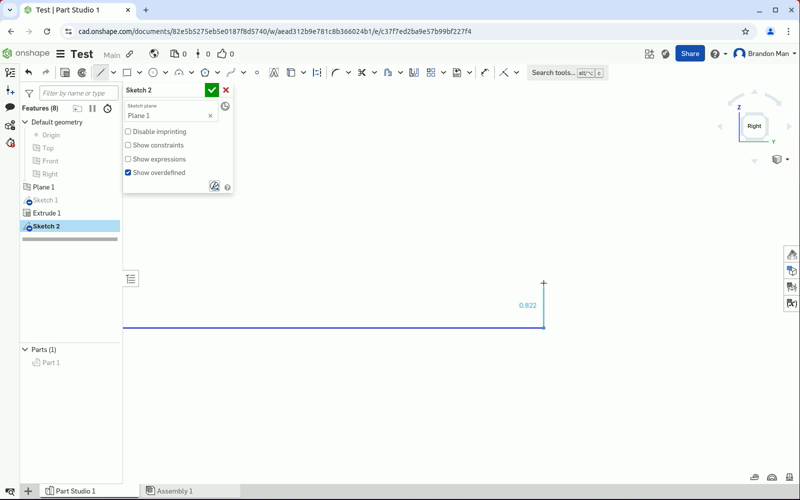
click(543, 282)
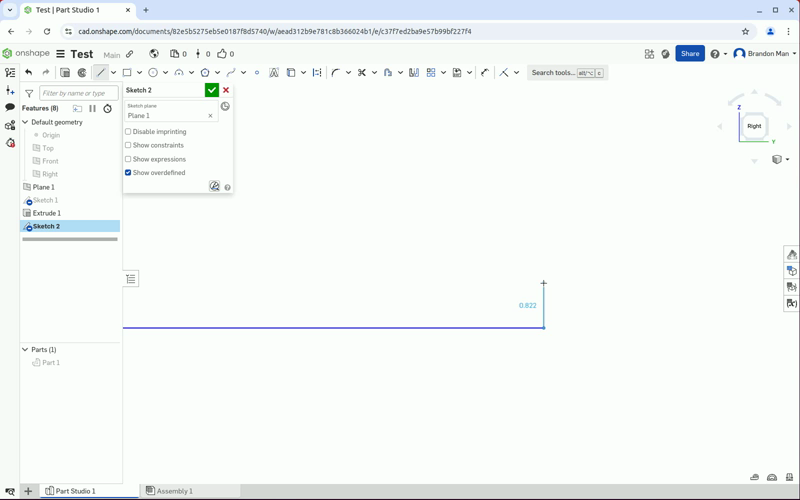
scroll(-6)
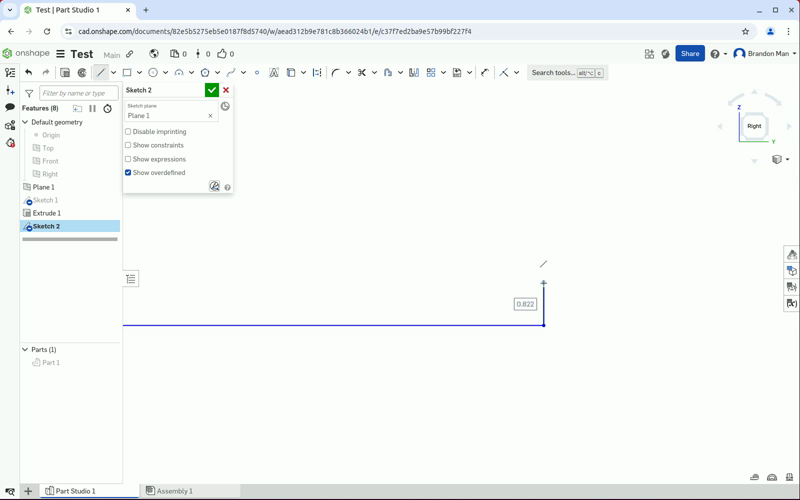
scroll(-6)
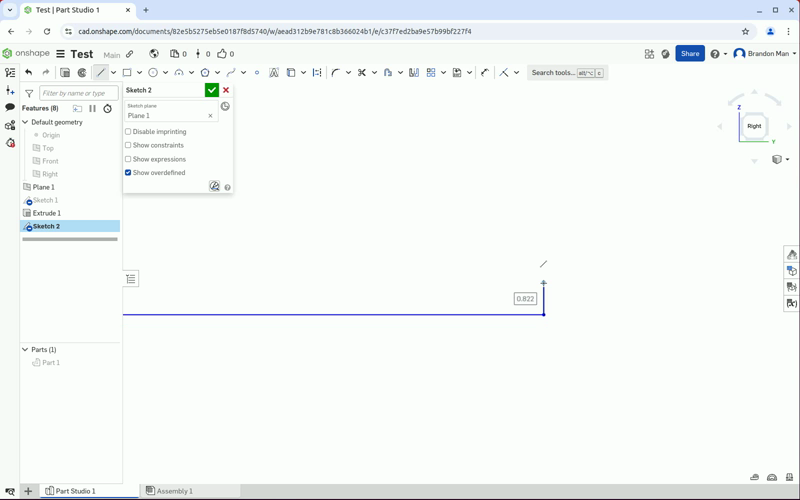
scroll(-6)
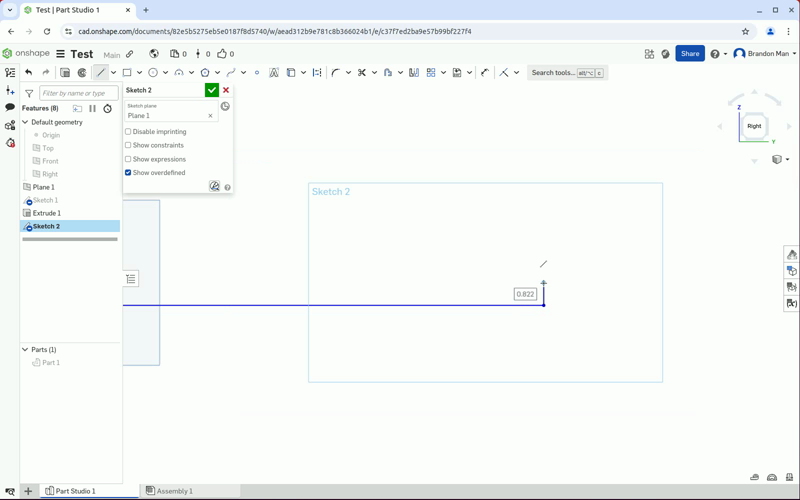
scroll(-6)
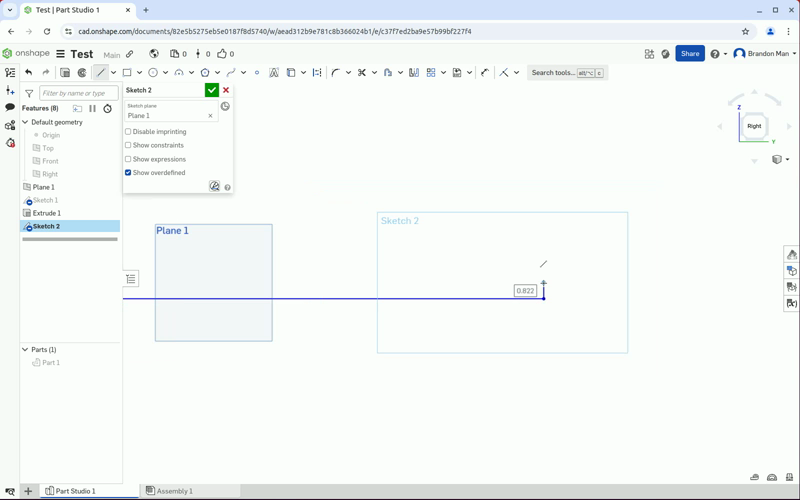
scroll(-6)
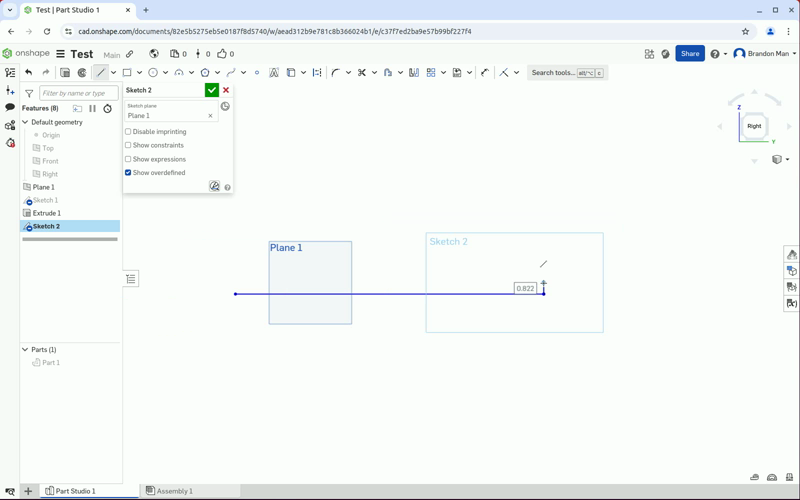
scroll(-6)
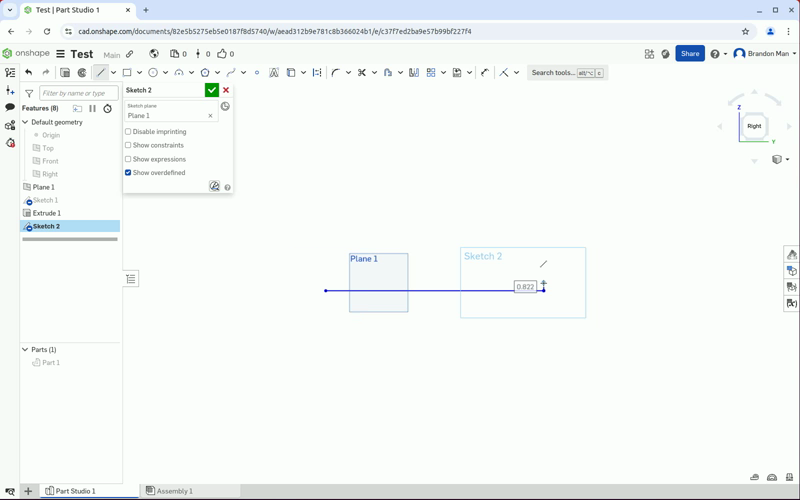
scroll(-6)
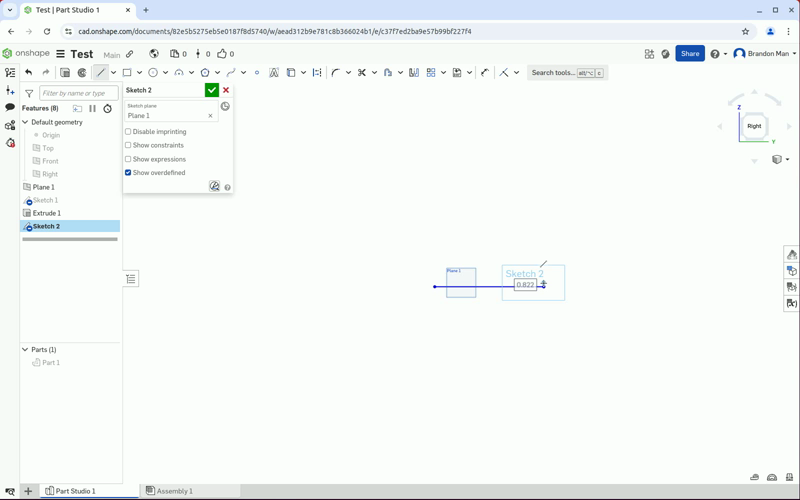
key_up(shift)
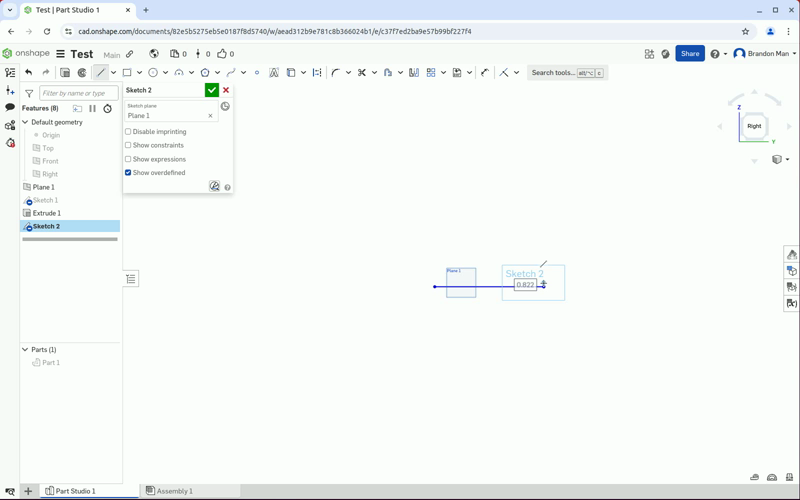
key_down(shift)
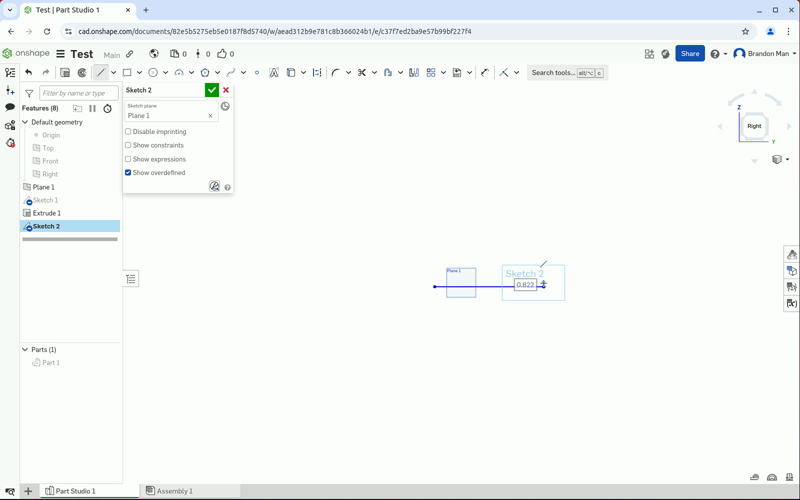
mouse_move(434, 282)
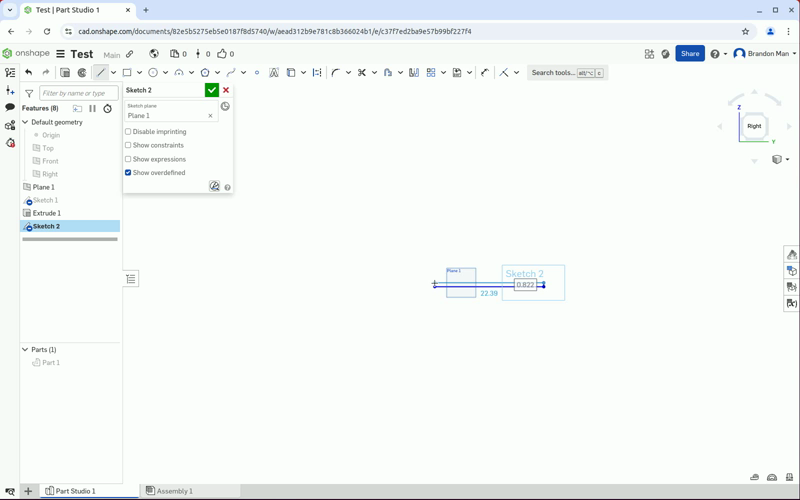
scroll(6)
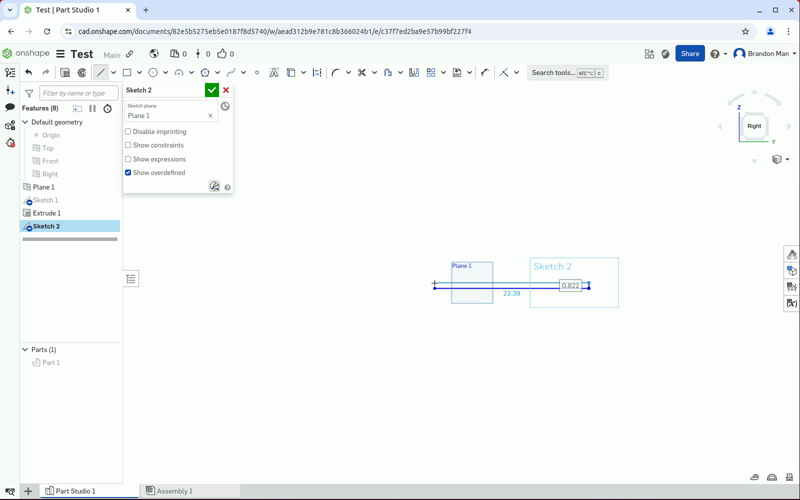
scroll(6)
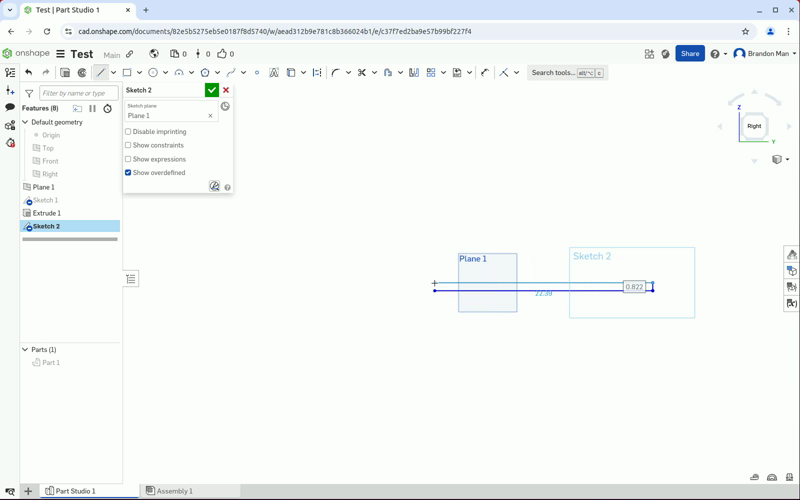
scroll(6)
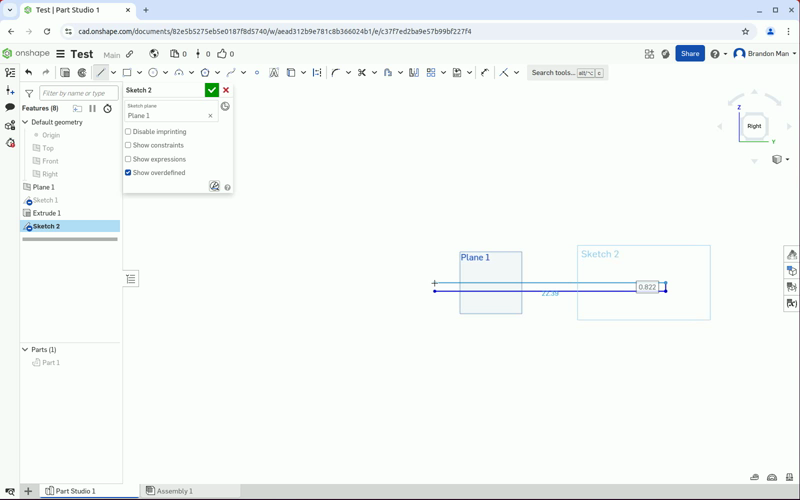
scroll(6)
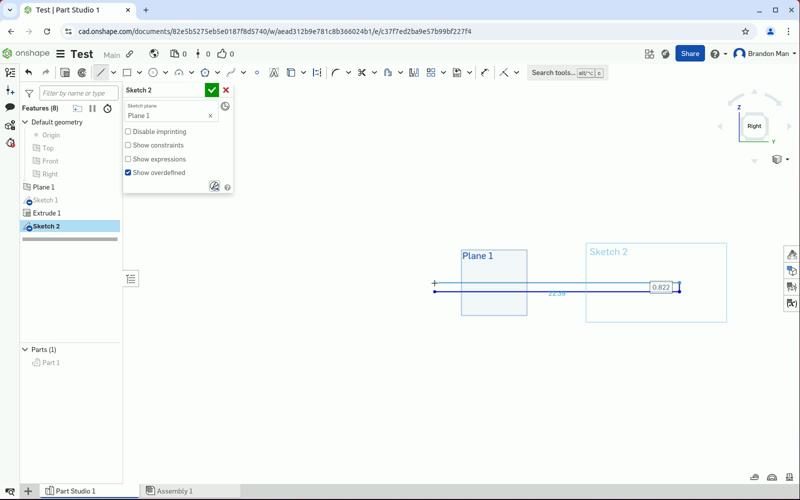
scroll(6)
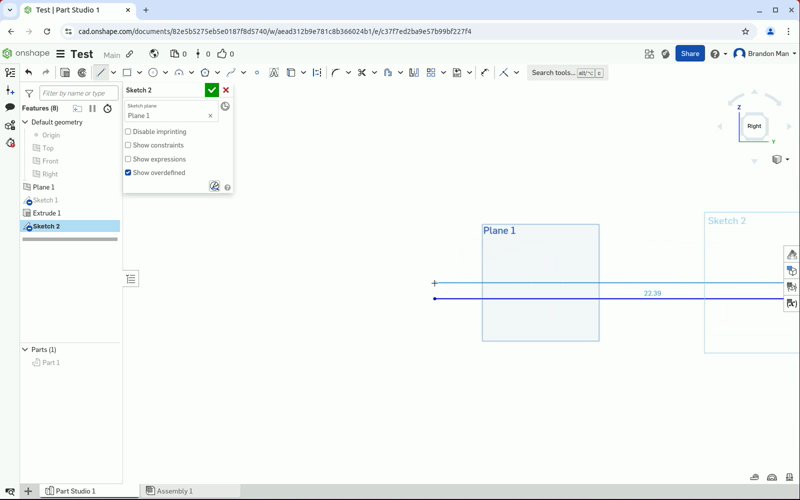
scroll(6)
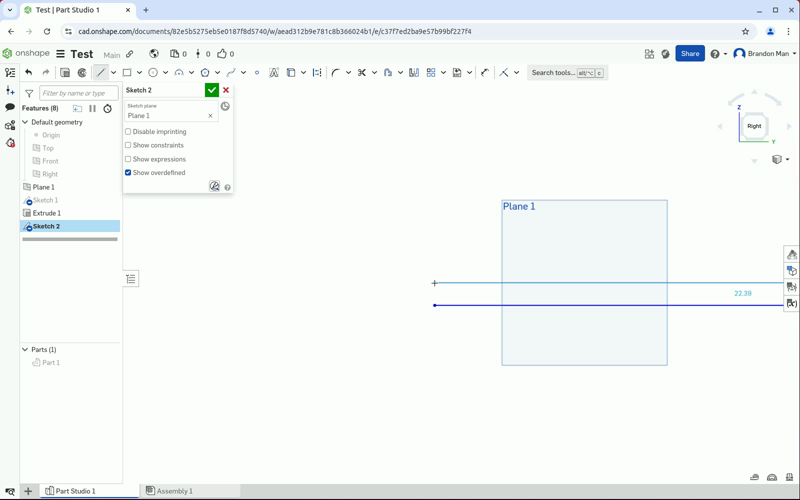
scroll(6)
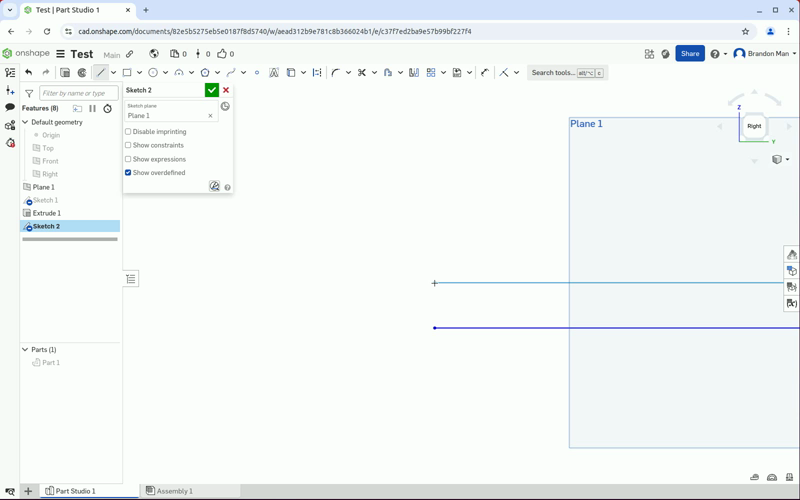
click(434, 282)
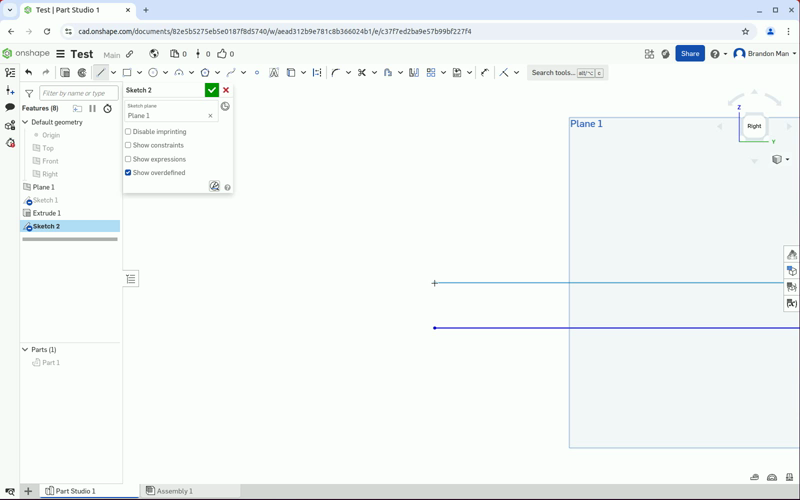
scroll(-6)
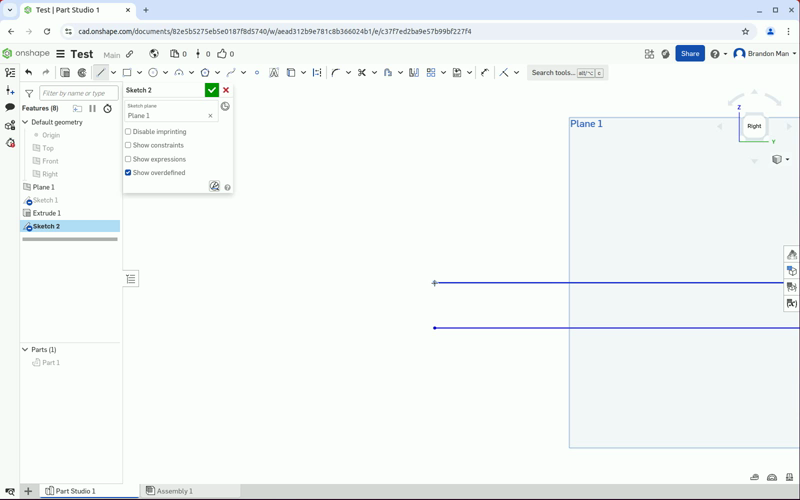
scroll(-6)
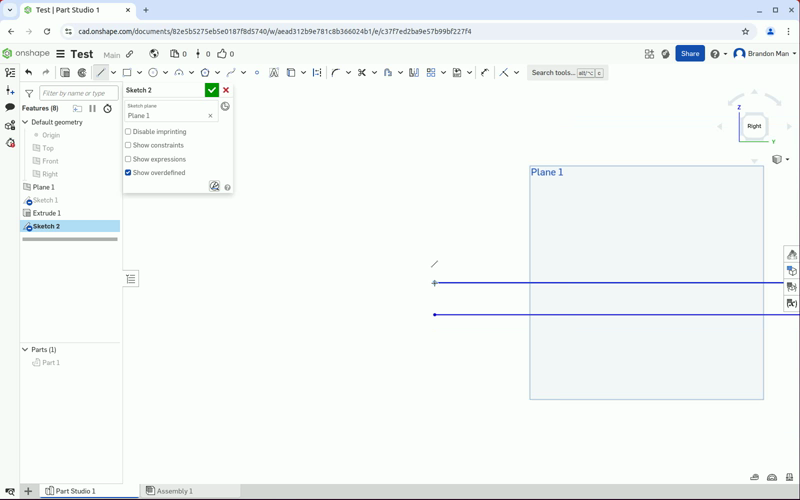
scroll(-6)
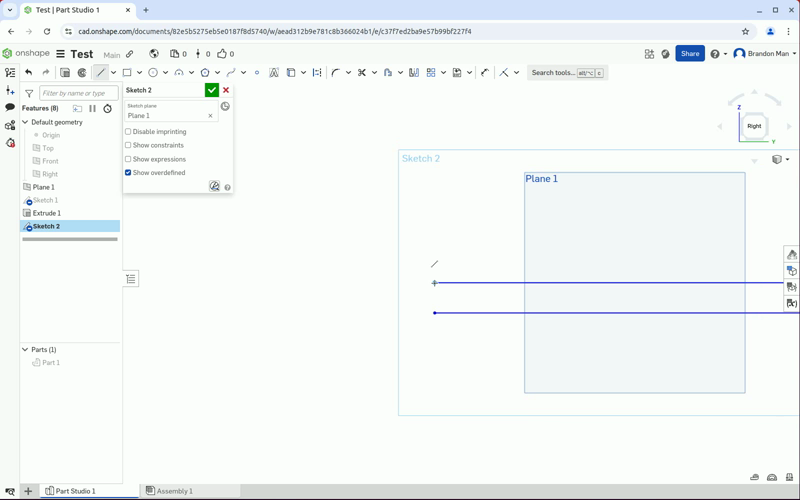
scroll(-6)
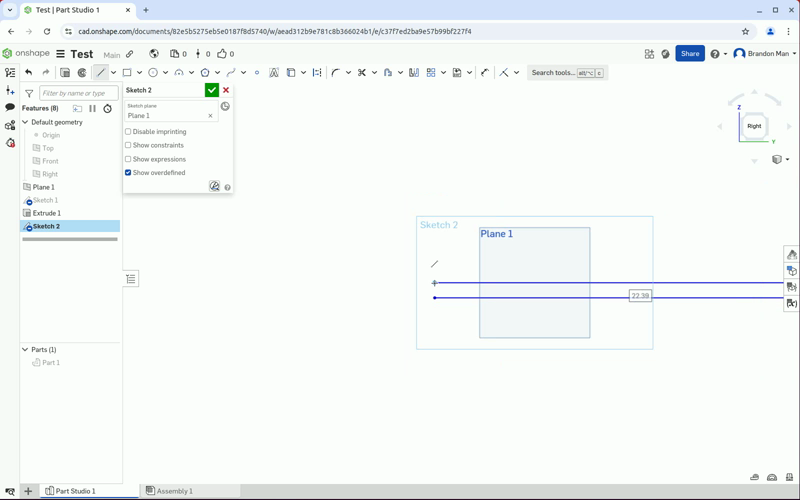
scroll(-6)
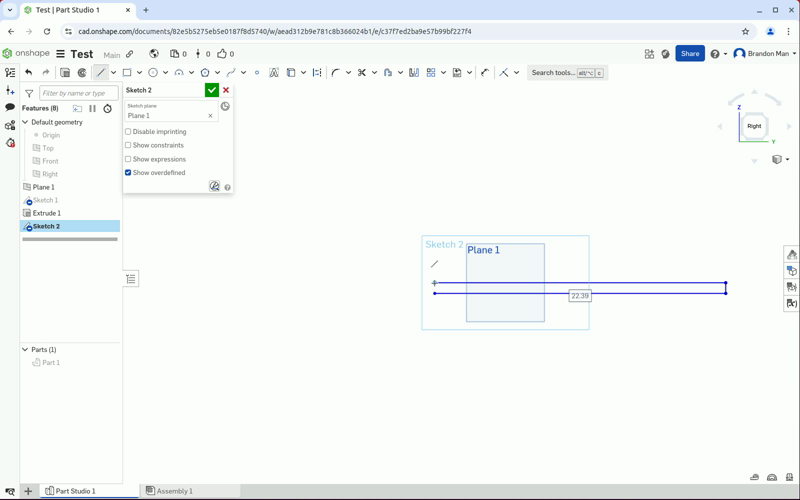
scroll(-6)
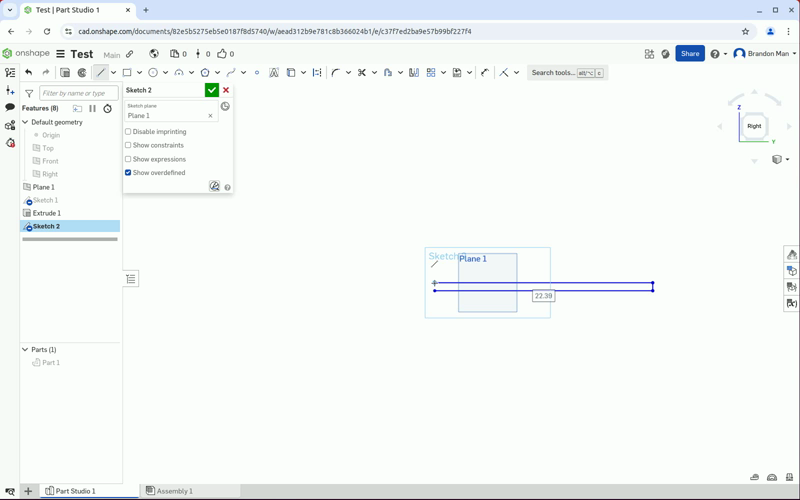
scroll(-6)
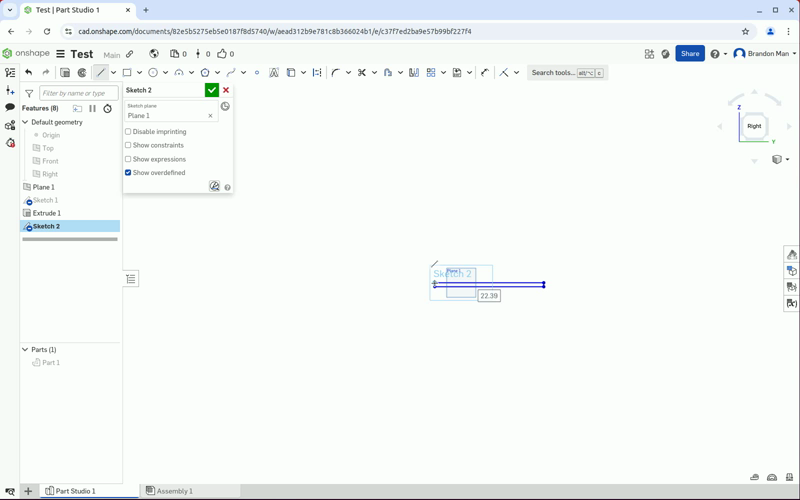
key_up(shift)
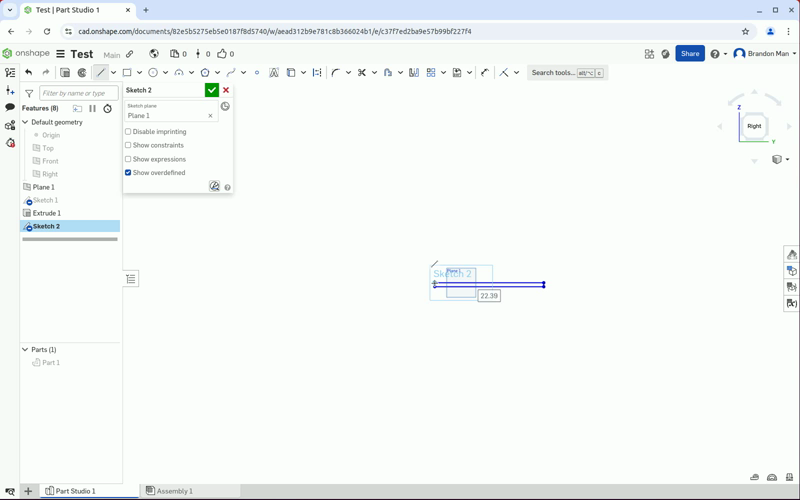
mouse_move(464, 282)
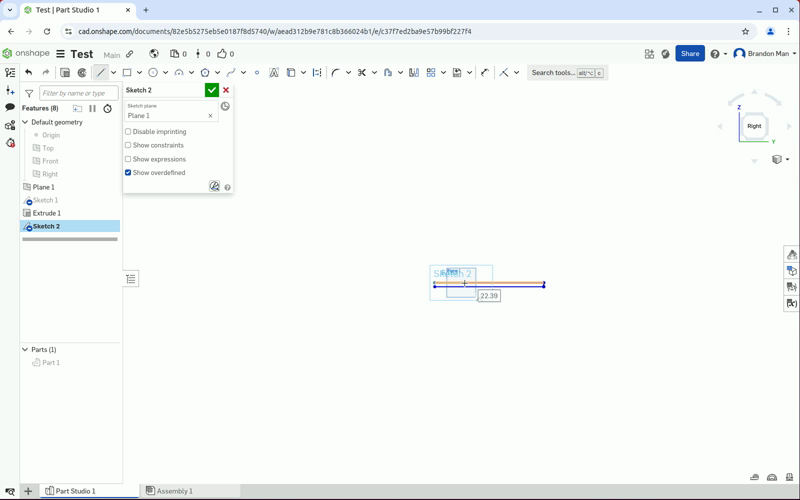
key_down(shift)
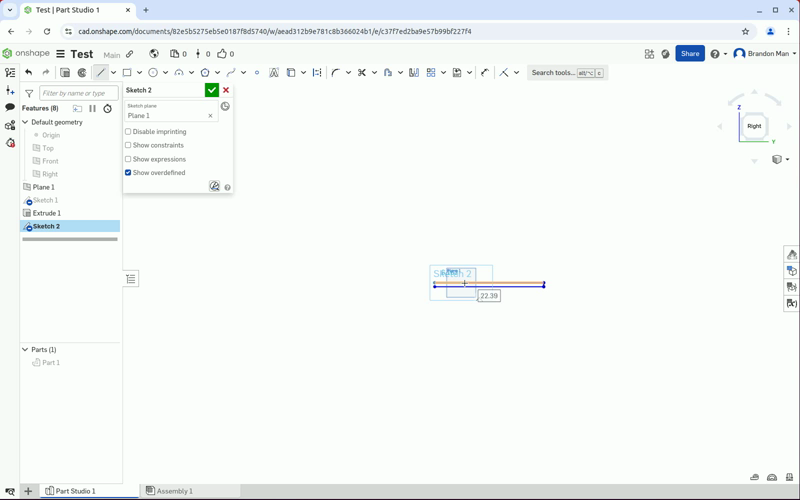
mouse_move(434, 286)
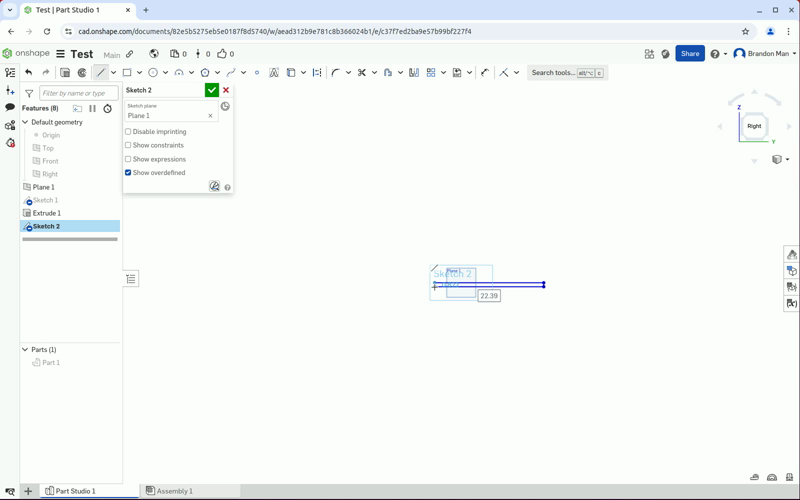
scroll(6)
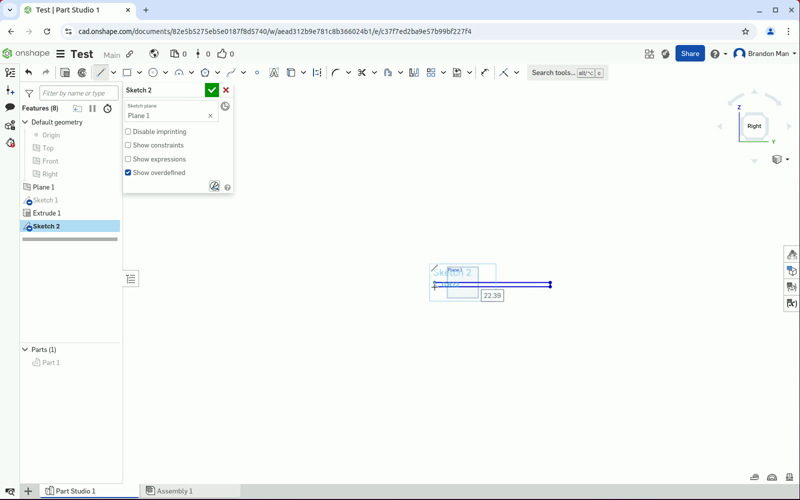
scroll(6)
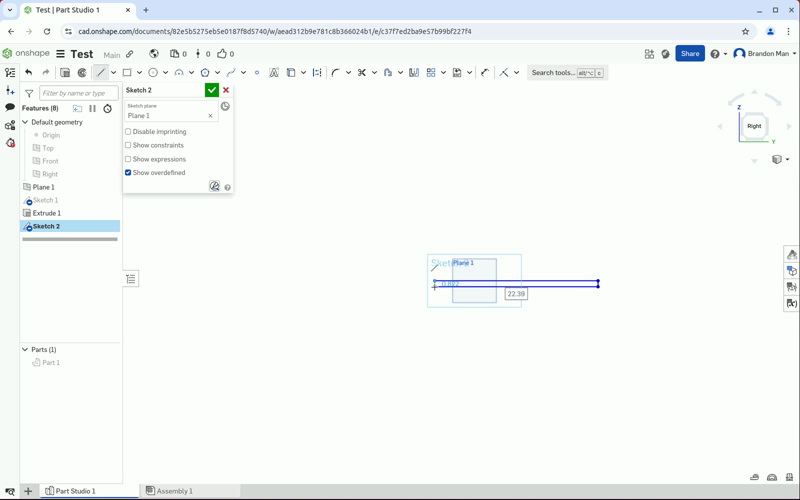
scroll(6)
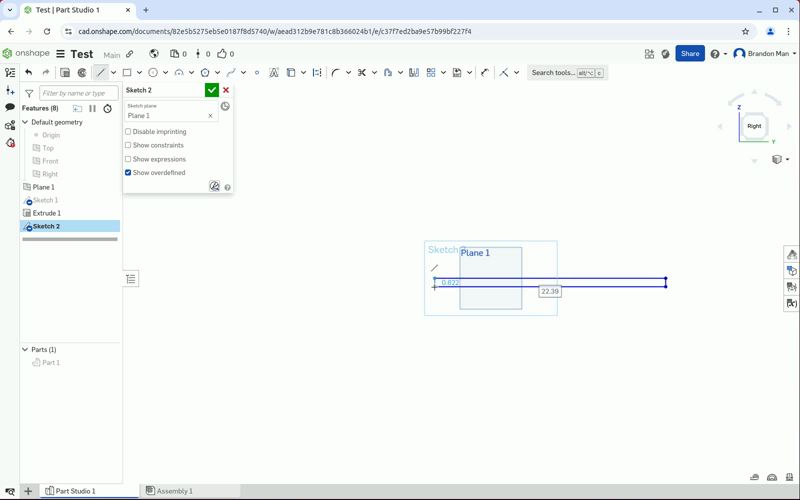
scroll(6)
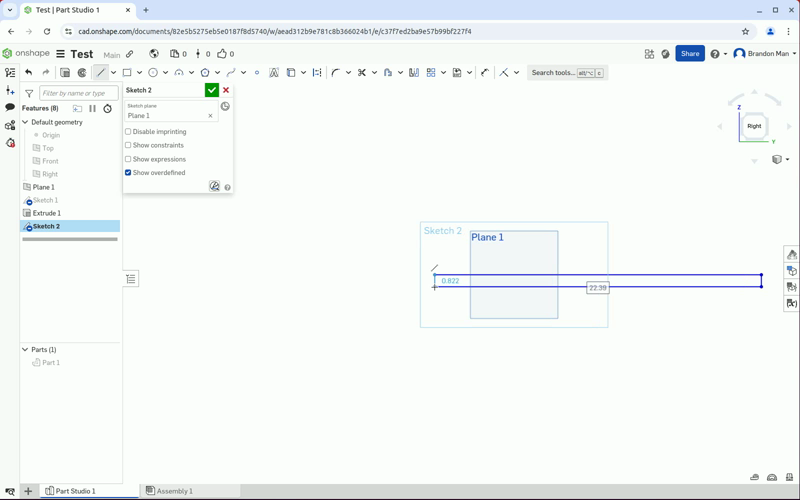
scroll(6)
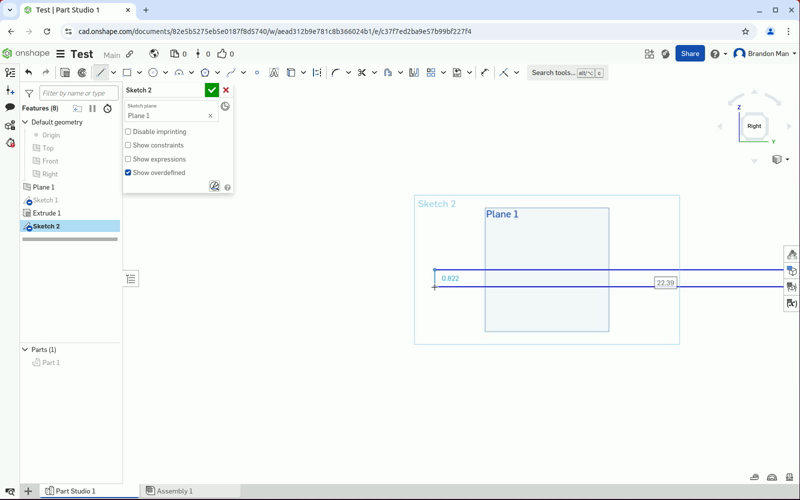
scroll(6)
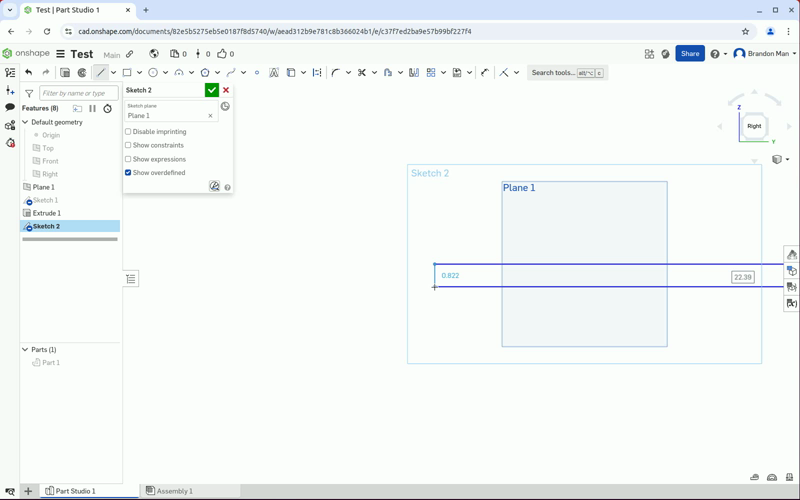
scroll(6)
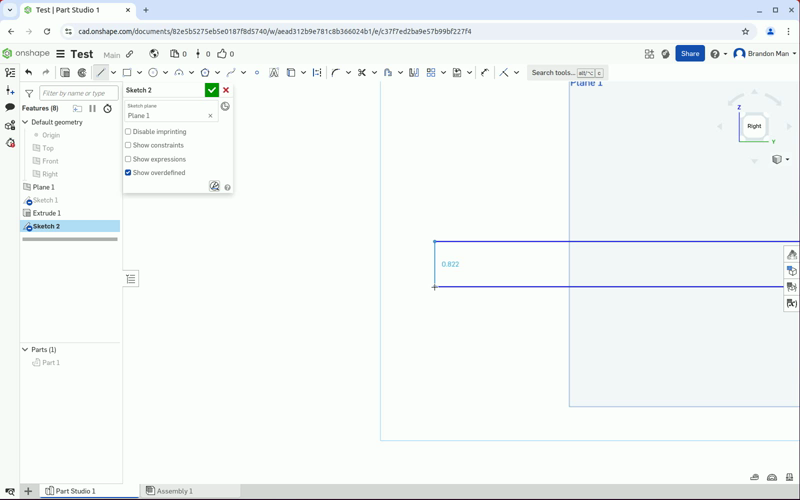
key_up(shift)
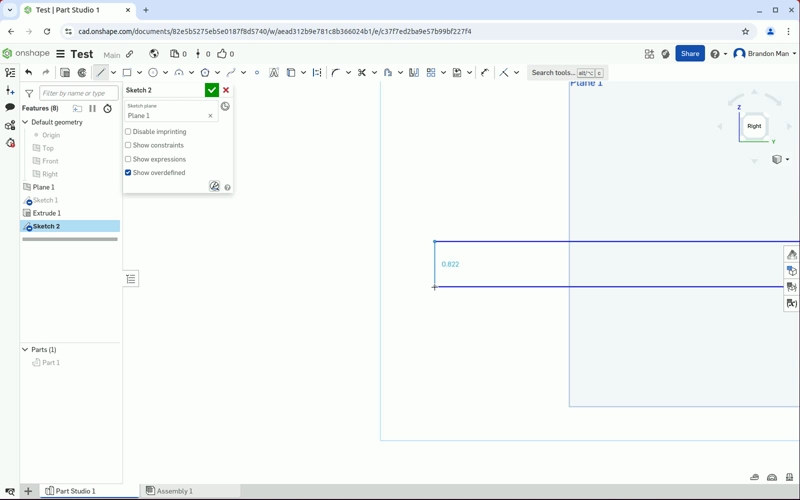
click(434, 286)
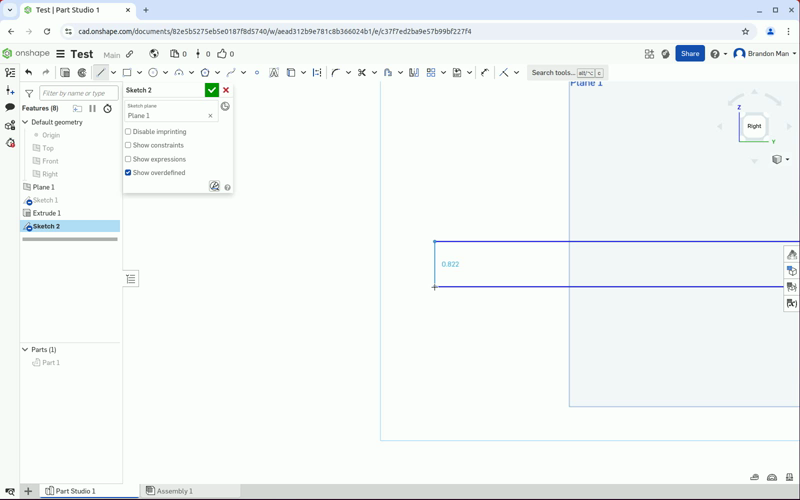
scroll(-6)
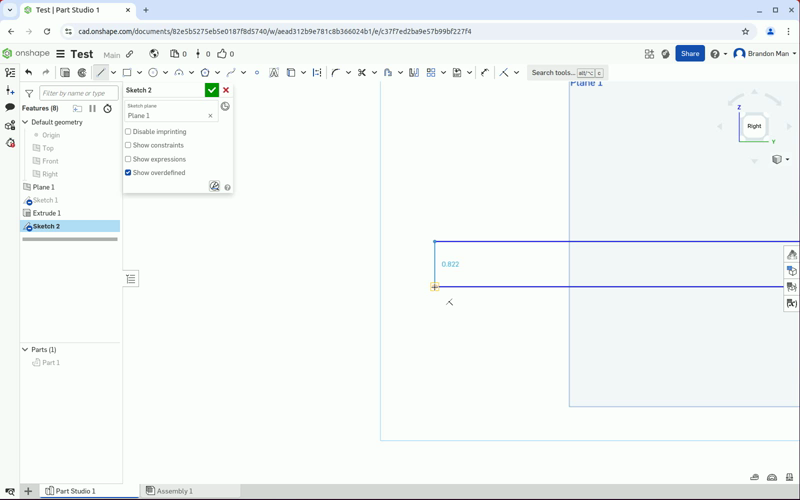
scroll(-6)
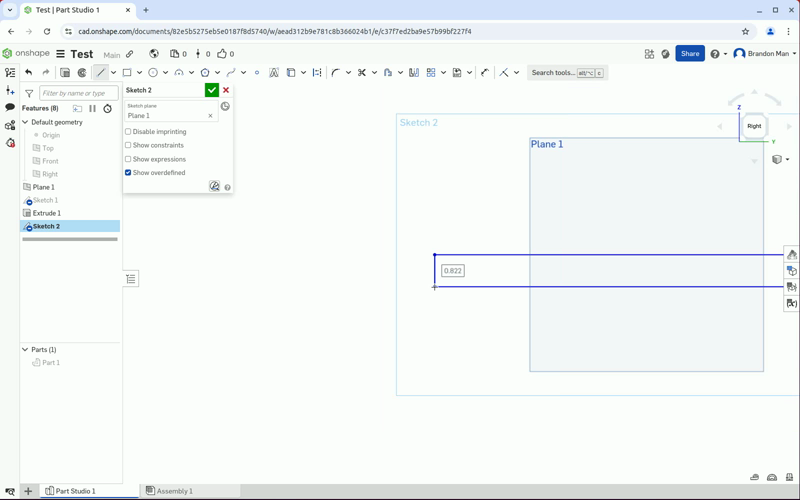
scroll(-6)
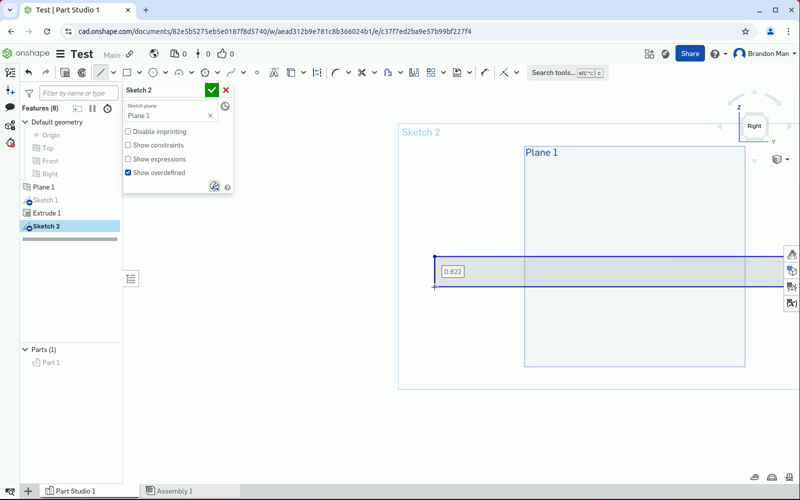
scroll(-6)
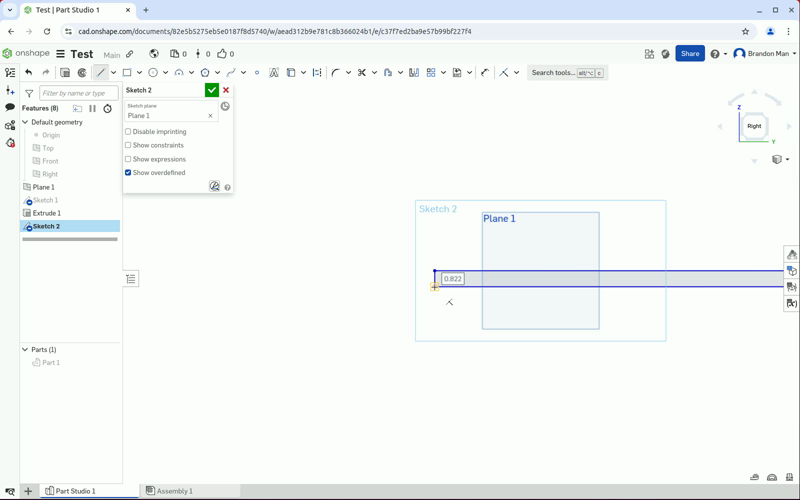
scroll(-6)
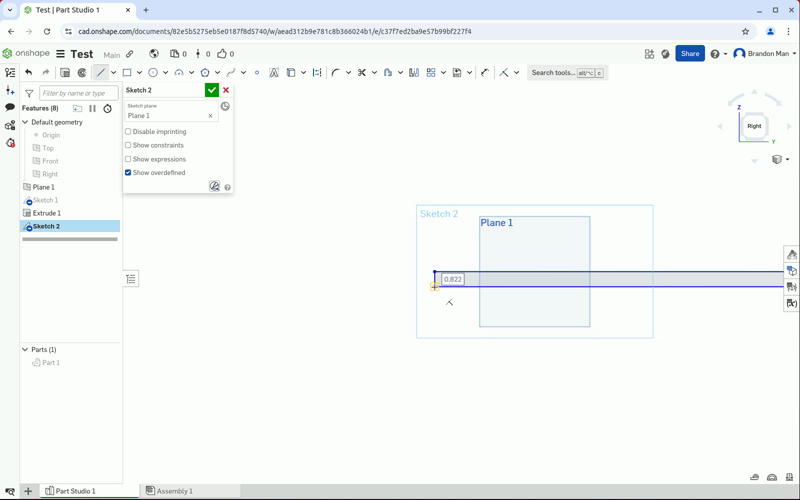
scroll(-6)
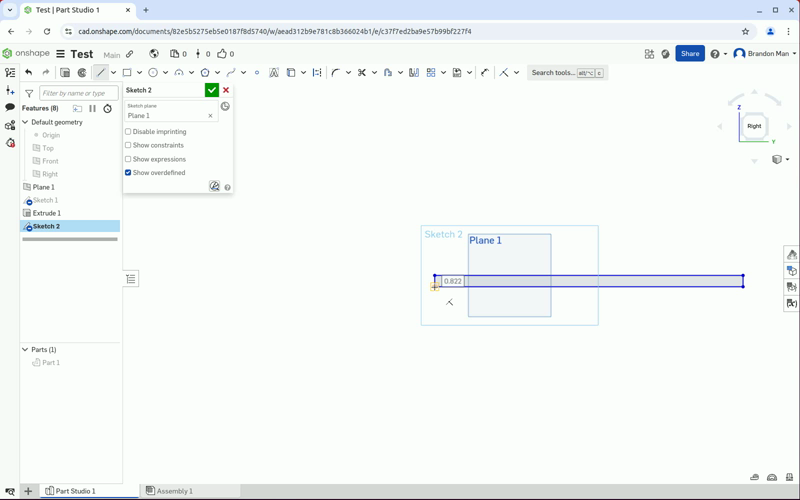
scroll(-6)
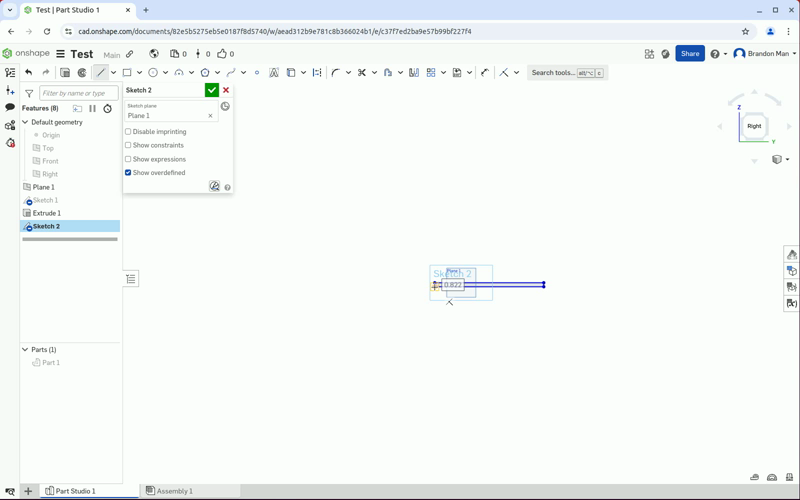
key(esc)
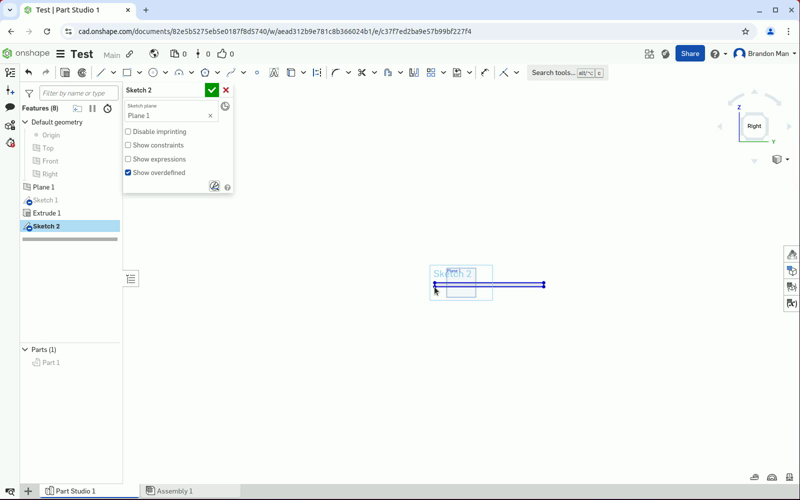
mouse_move(450, 284)
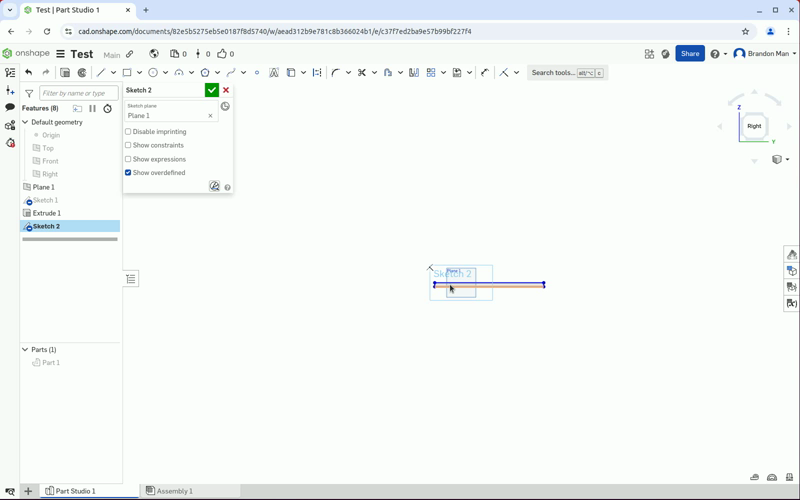
scroll(6)
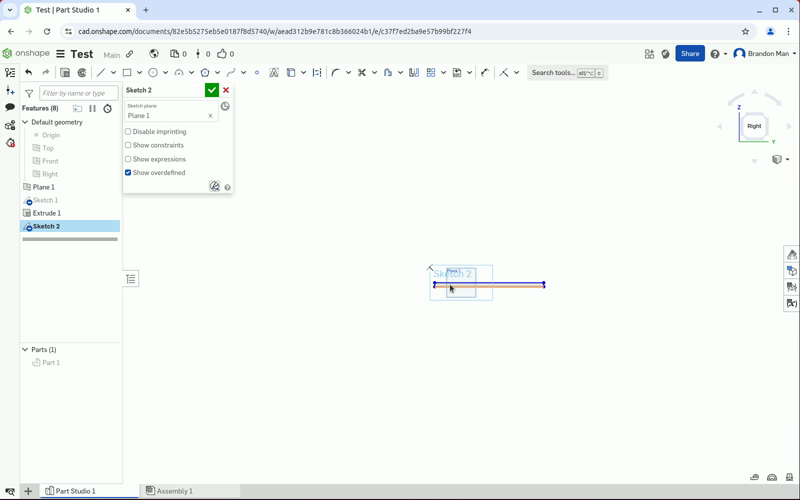
scroll(6)
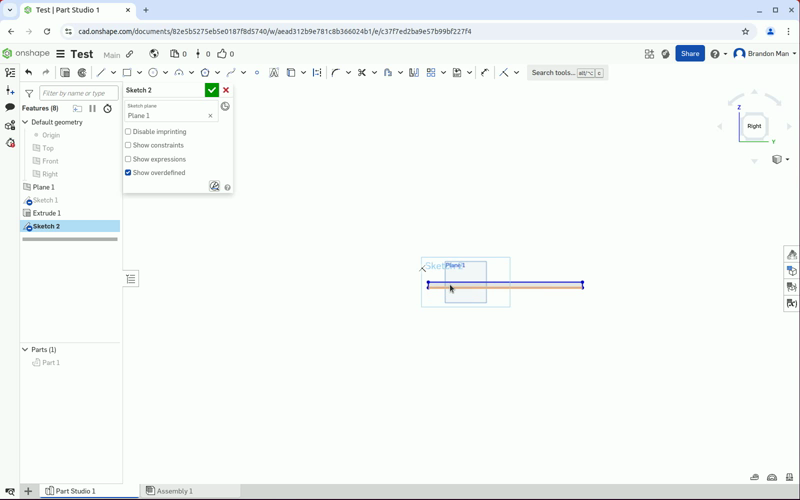
scroll(6)
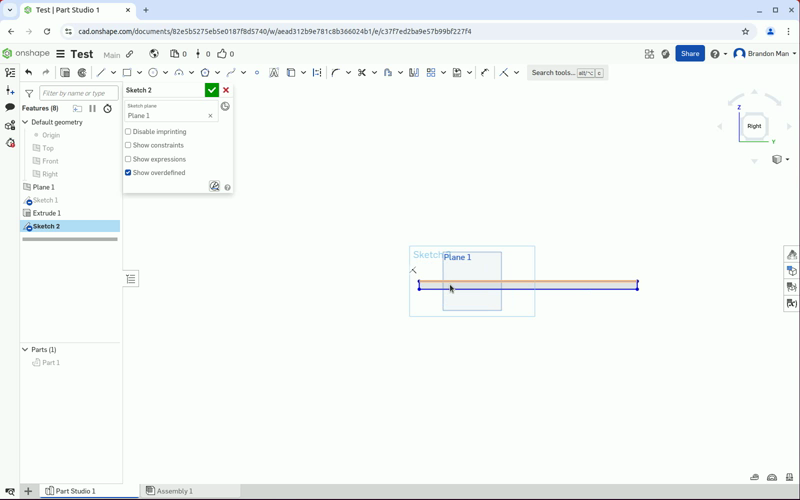
scroll(6)
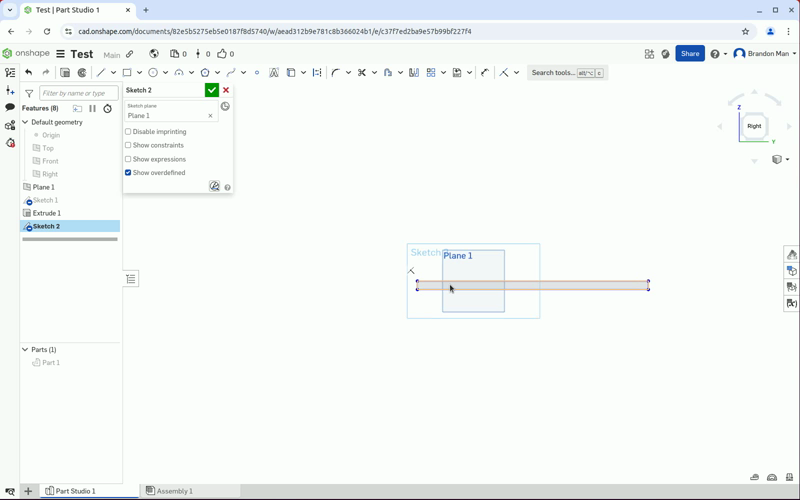
scroll(6)
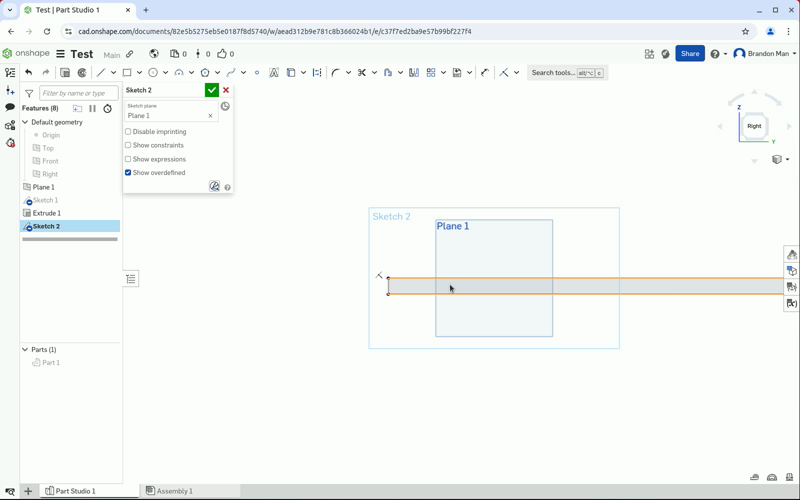
scroll(6)
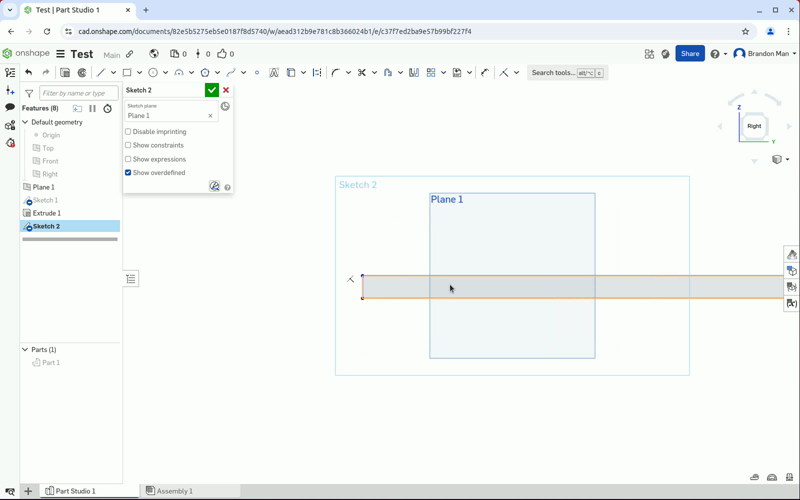
scroll(6)
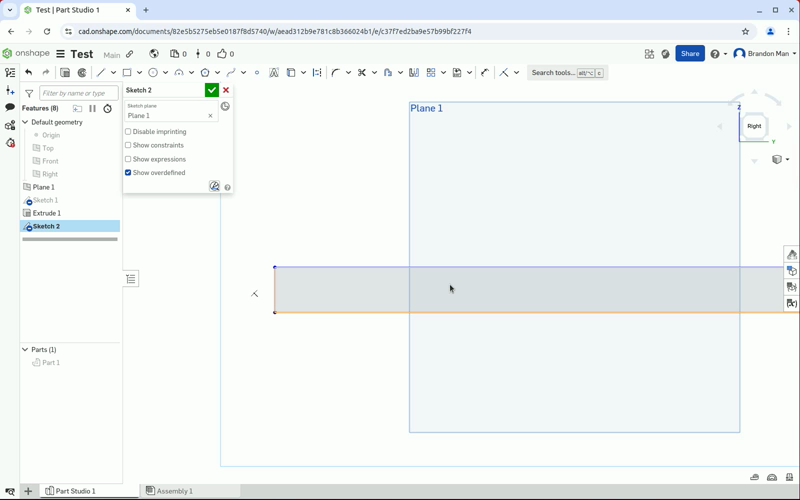
click(450, 284)
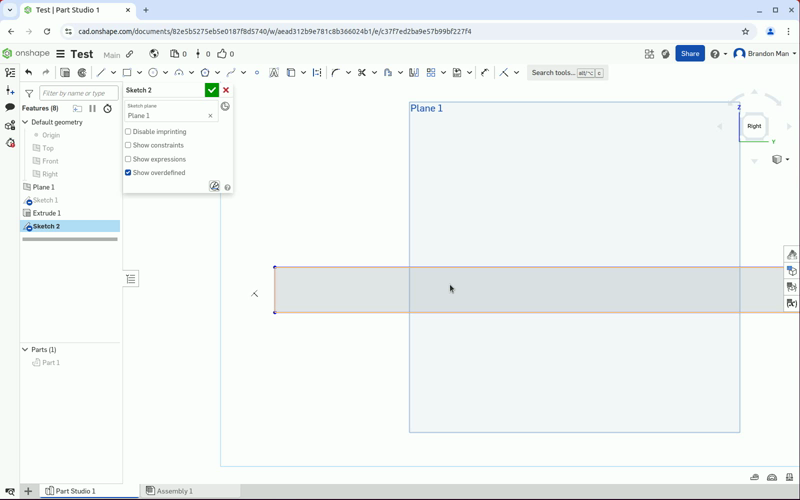
scroll(-6)
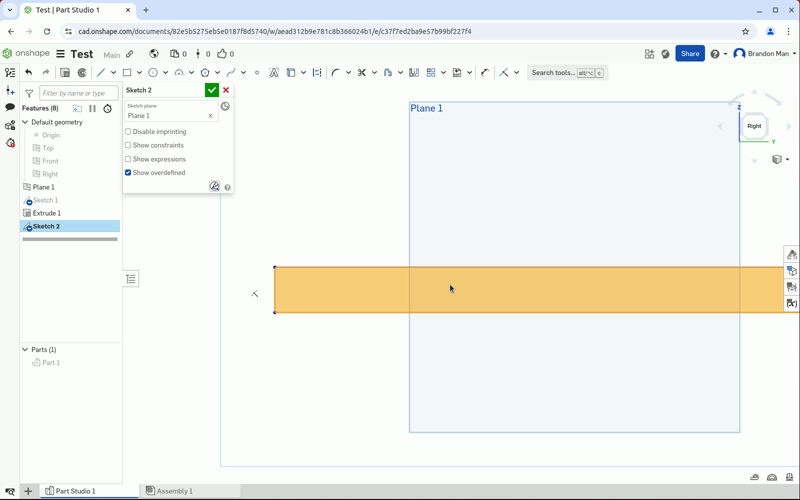
scroll(-6)
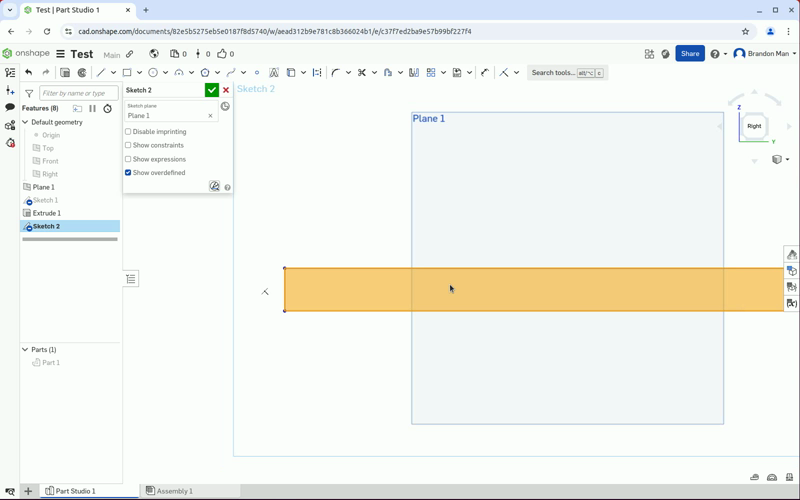
scroll(-6)
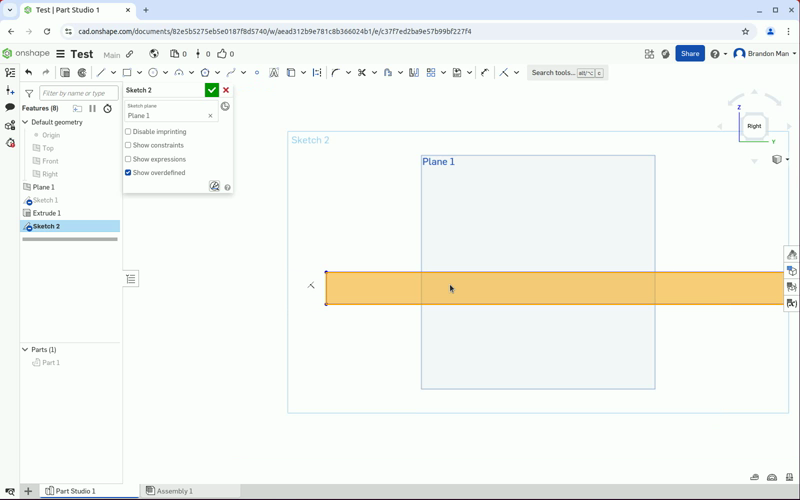
scroll(-6)
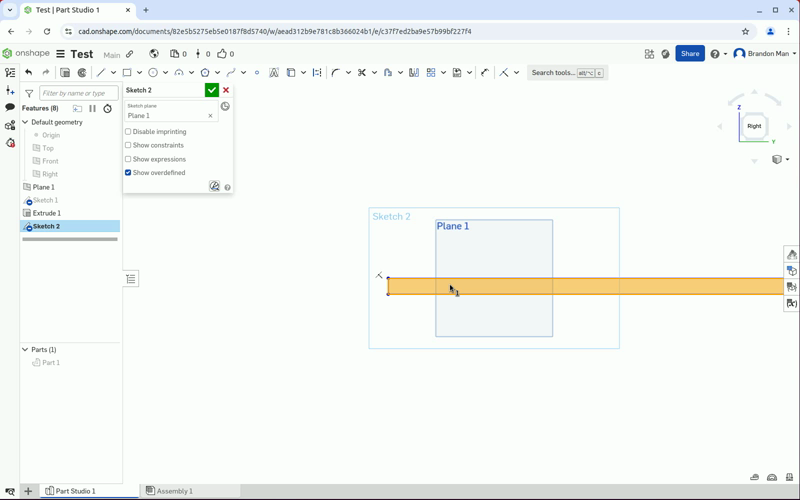
scroll(-6)
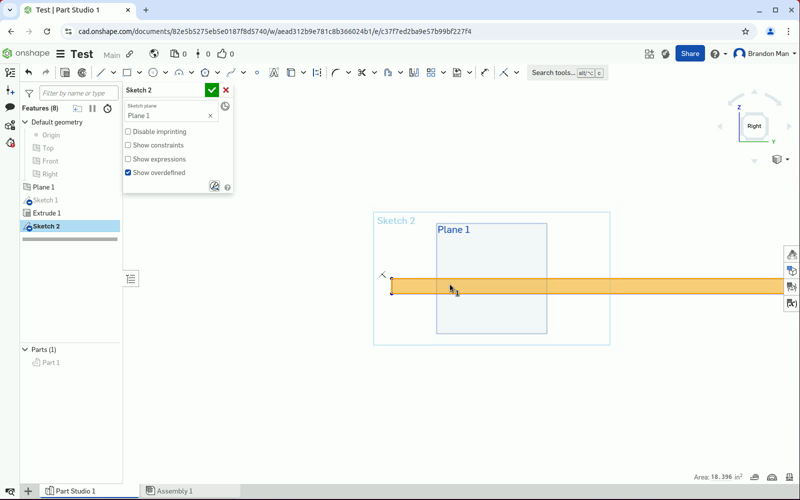
scroll(-6)
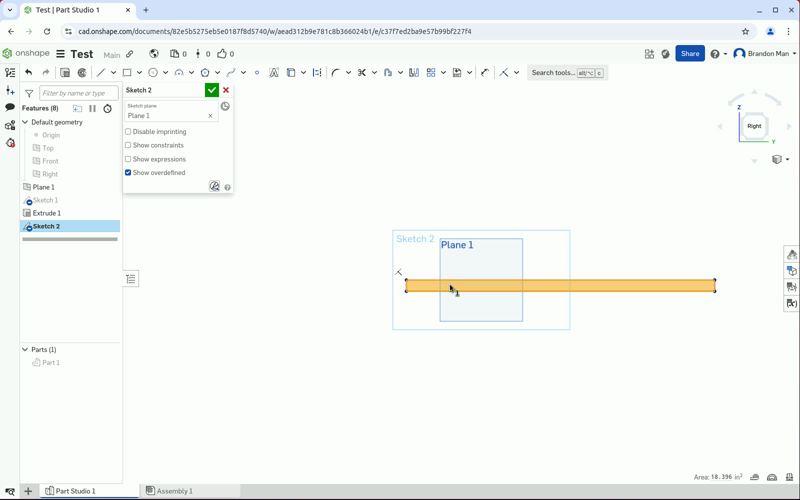
scroll(-6)
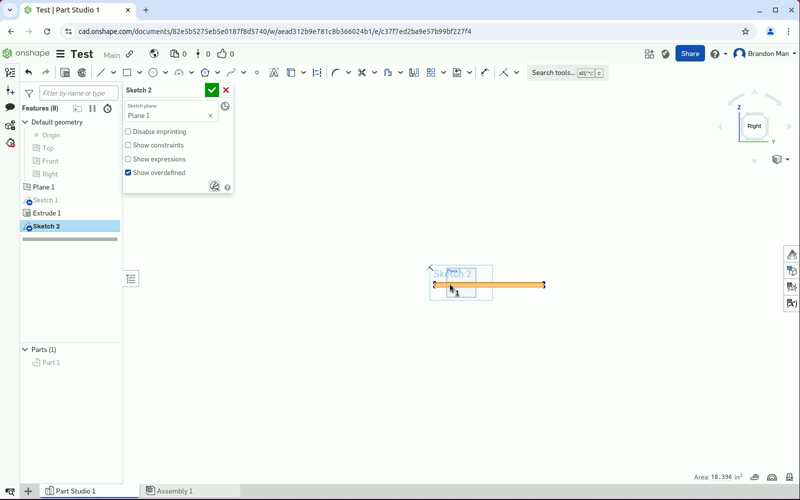
mouse_move(73, 352)
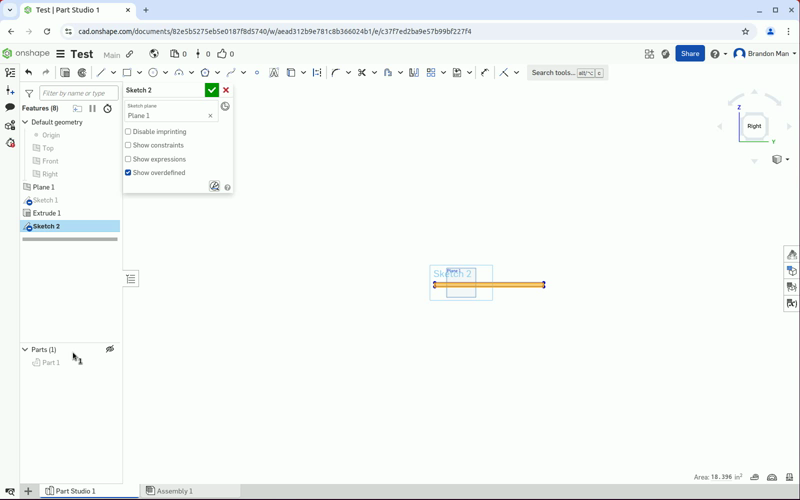
key(shift+y)
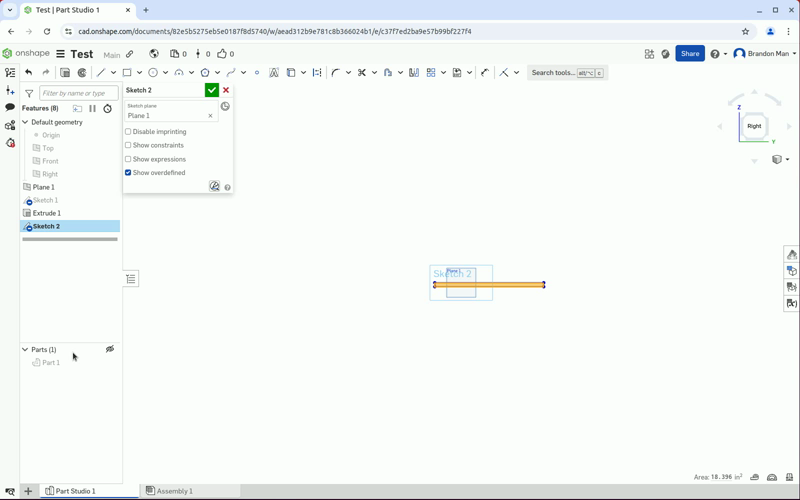
key(shift+e)
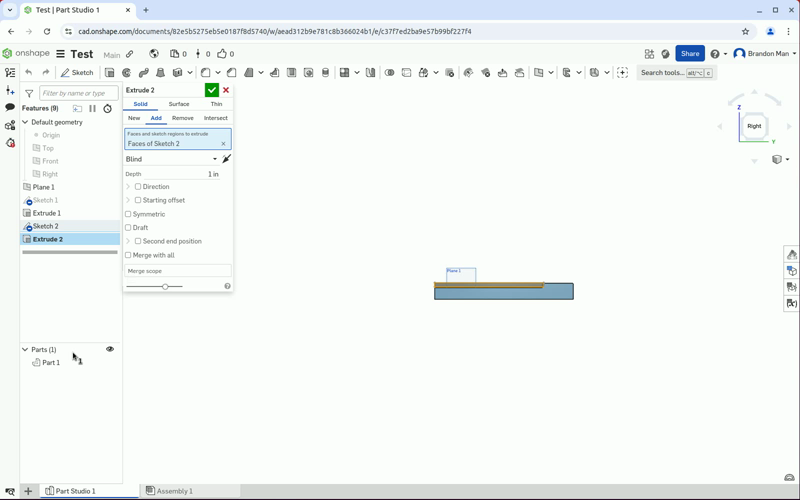
mouse_move(143, 106)
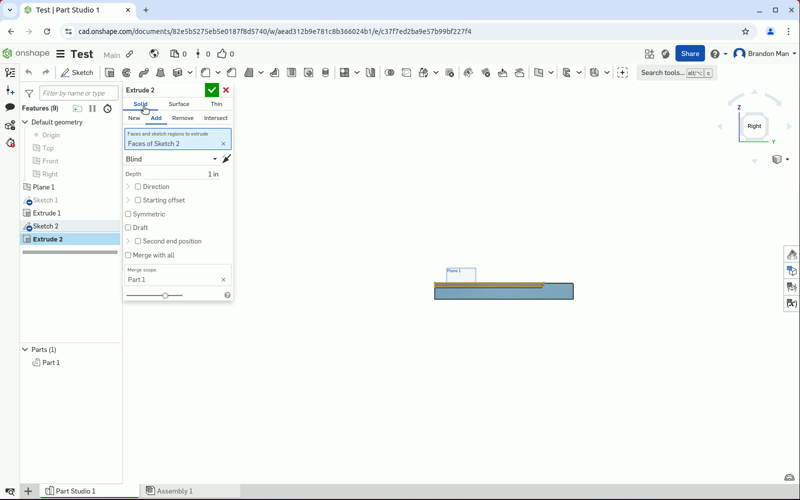
click(143, 106)
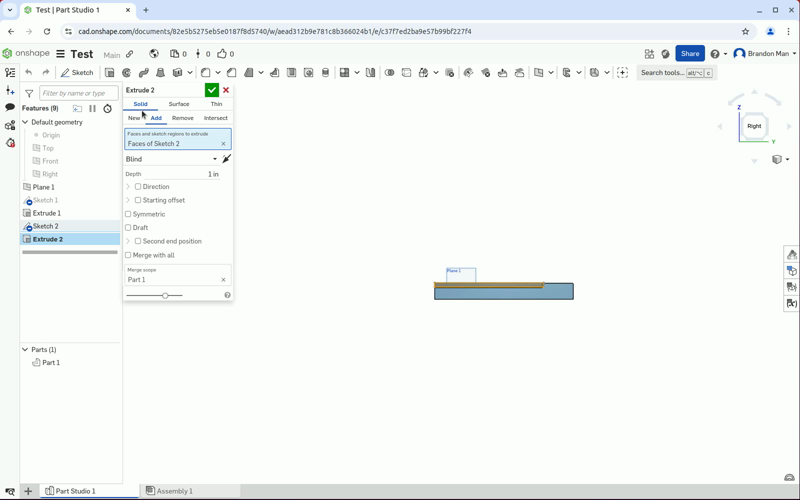
mouse_move(137, 120)
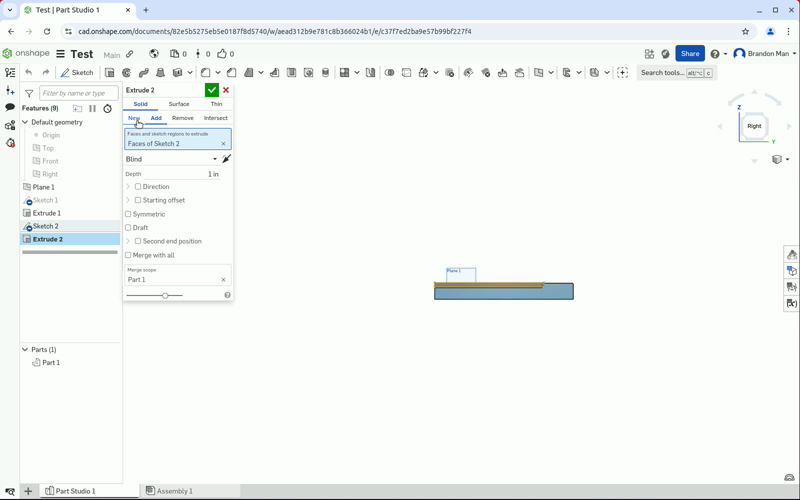
click(137, 120)
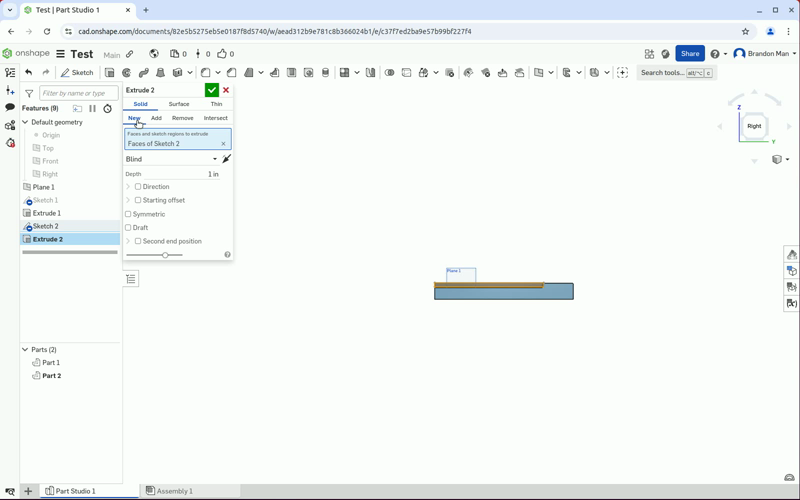
key(tab, 4)
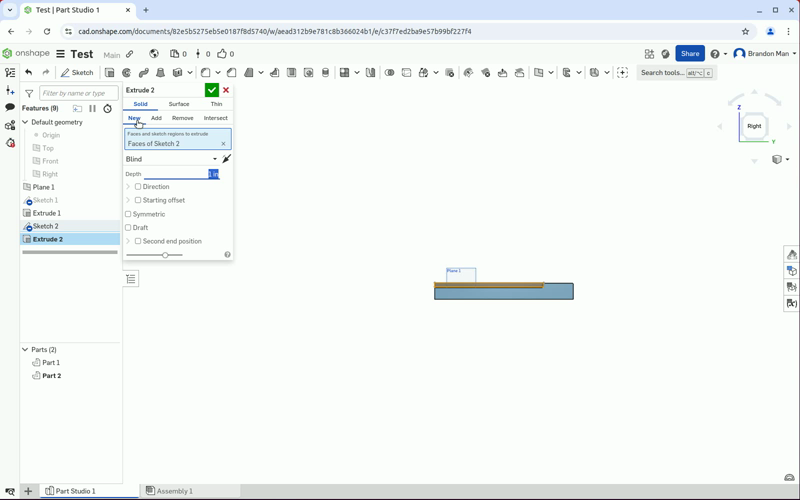
text(0.481)
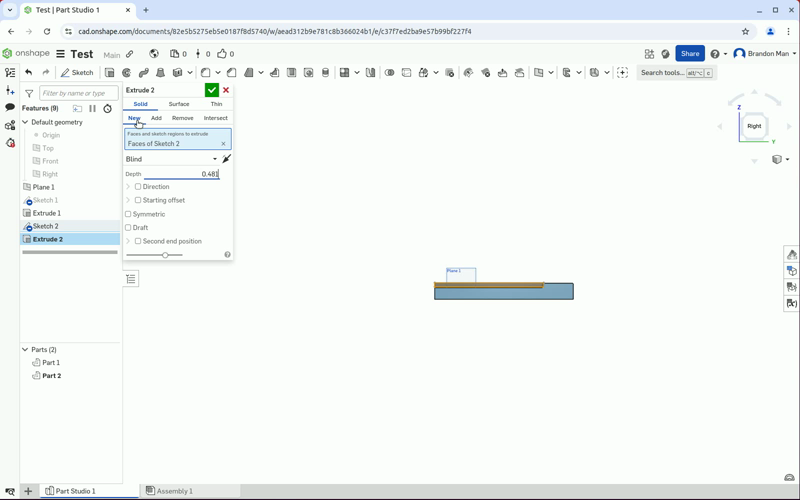
key(enter)
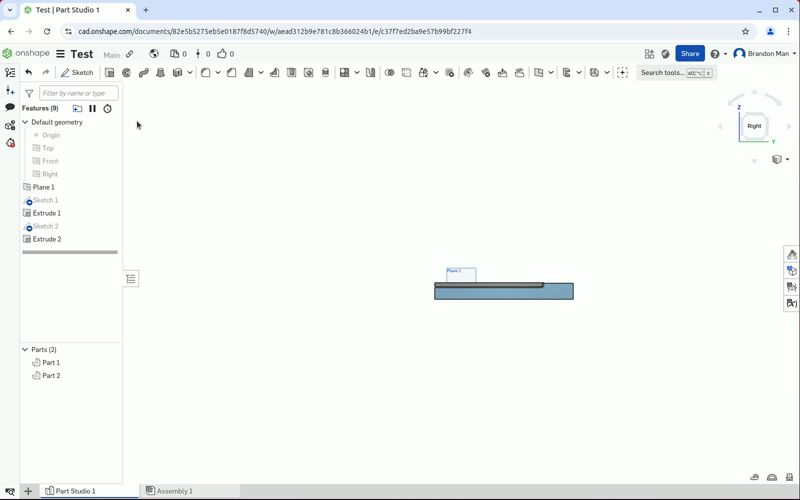
key(shift+h)
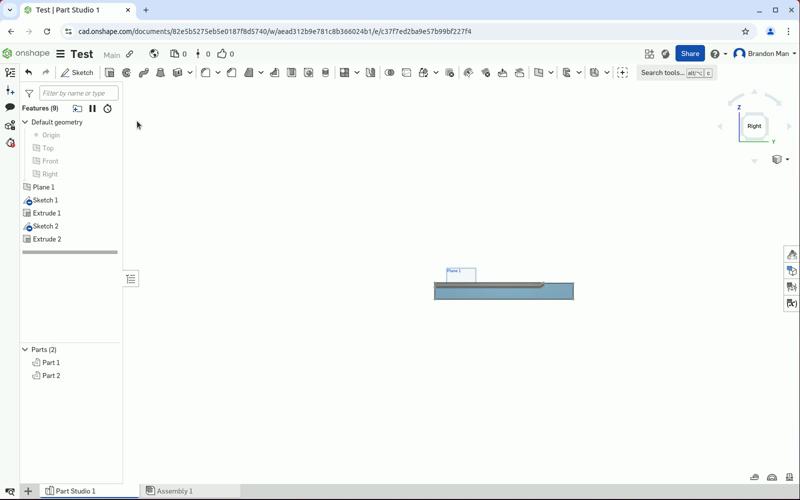
key(shift+h)
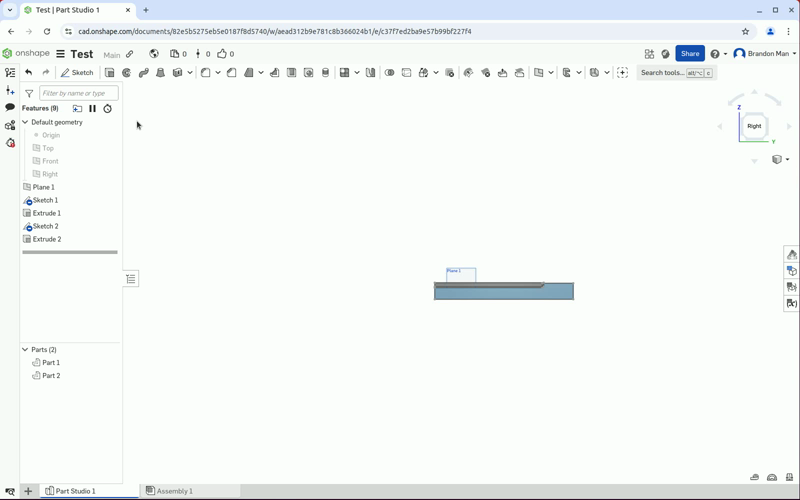
key(shift+7)
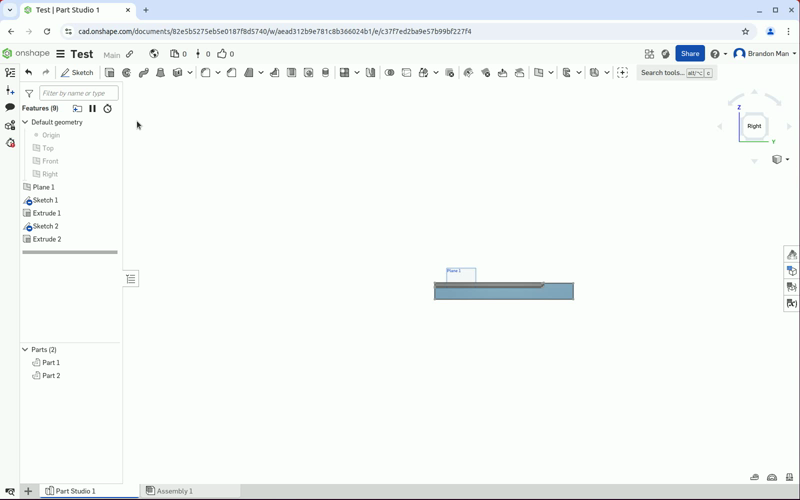
key(right, 2)
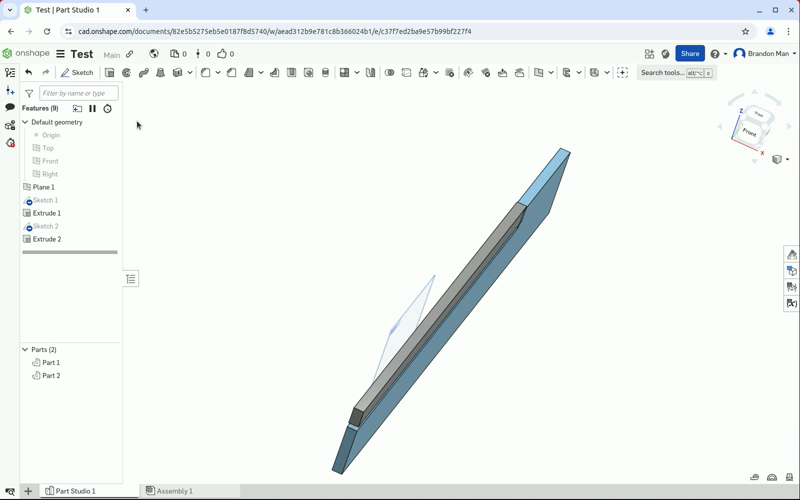
key(down, 2)
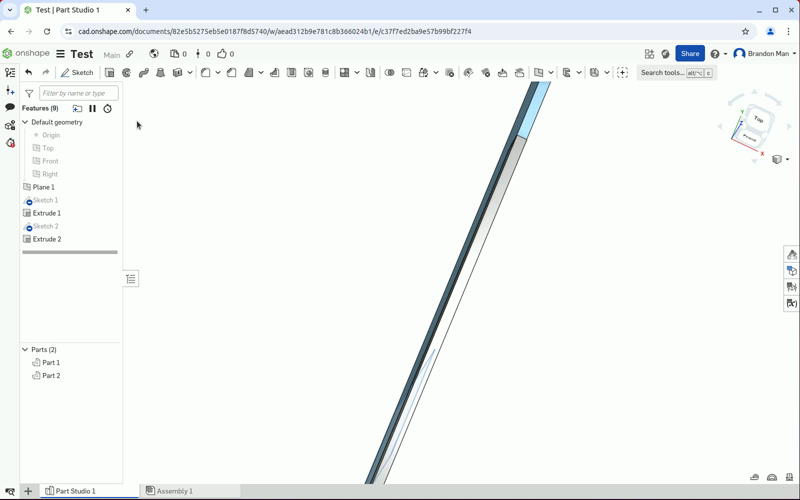
key(up, 2)
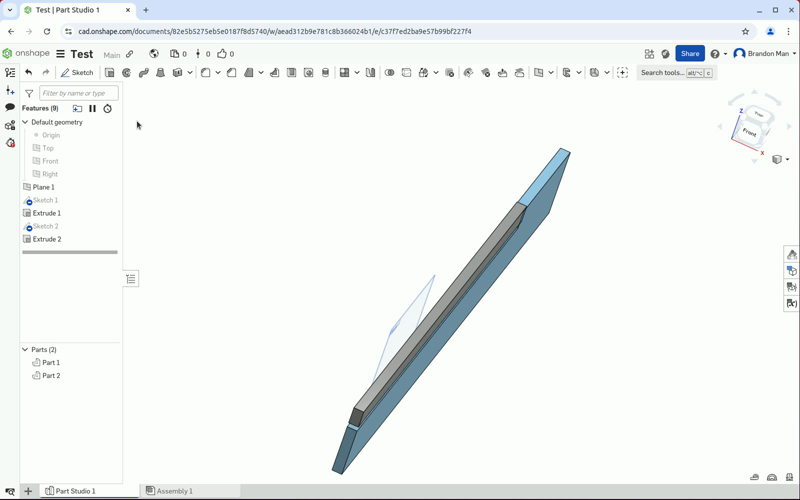
key(left, 2)
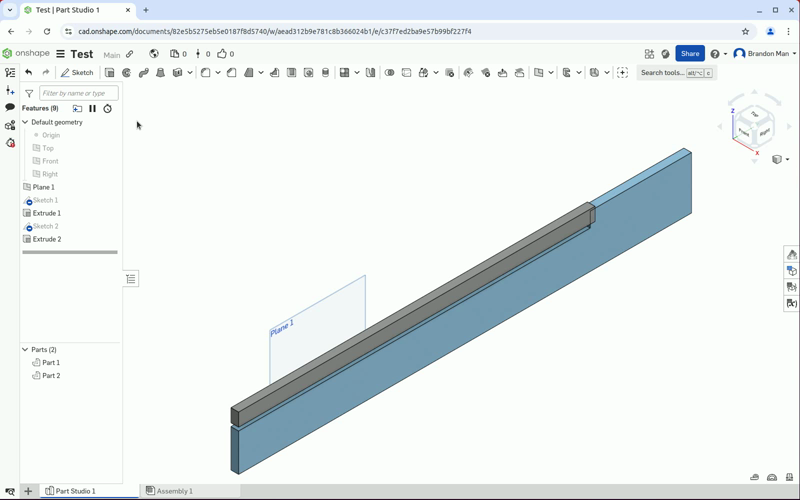
mouse_move(73, 189)
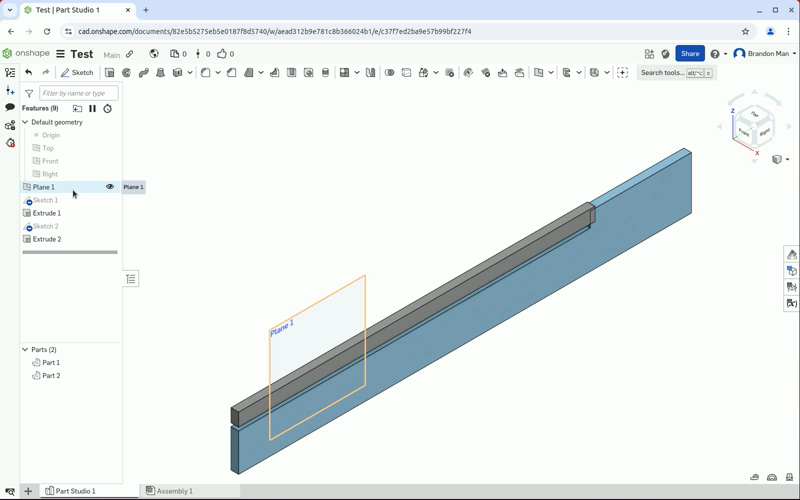
click(73, 189)